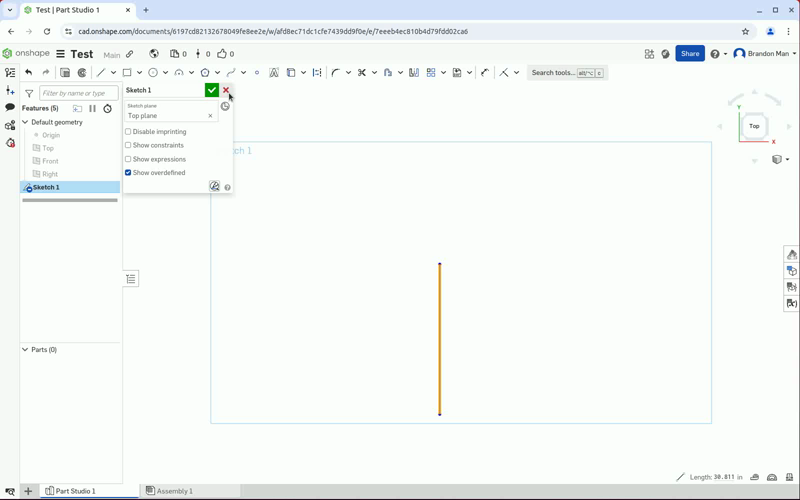
key(shift+h)
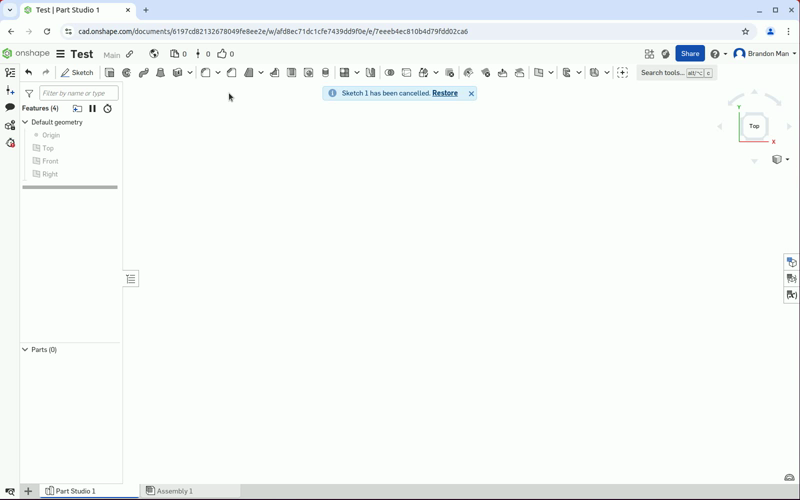
mouse_move(73, 352)
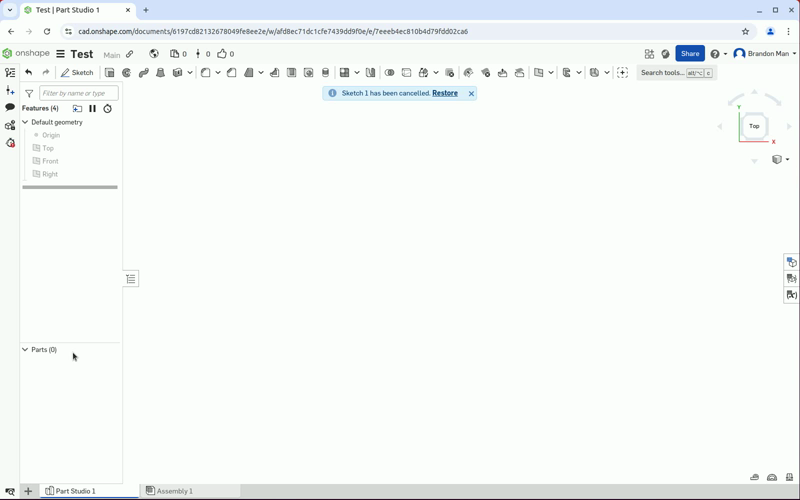
key(y)
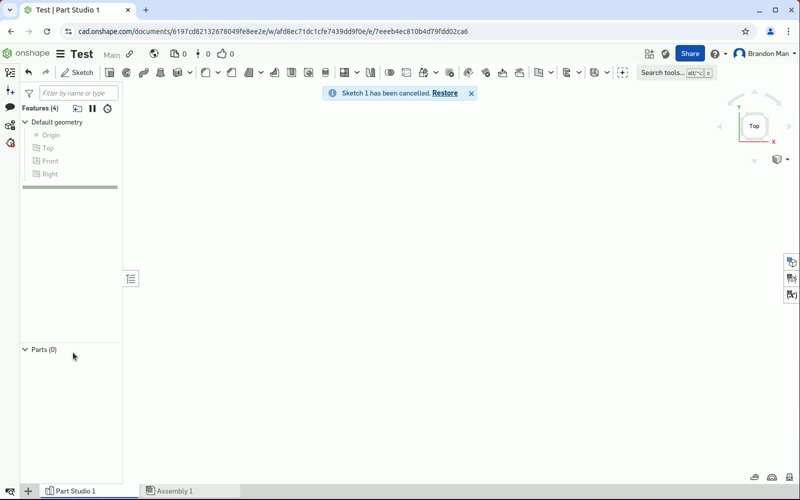
key(shift+p)
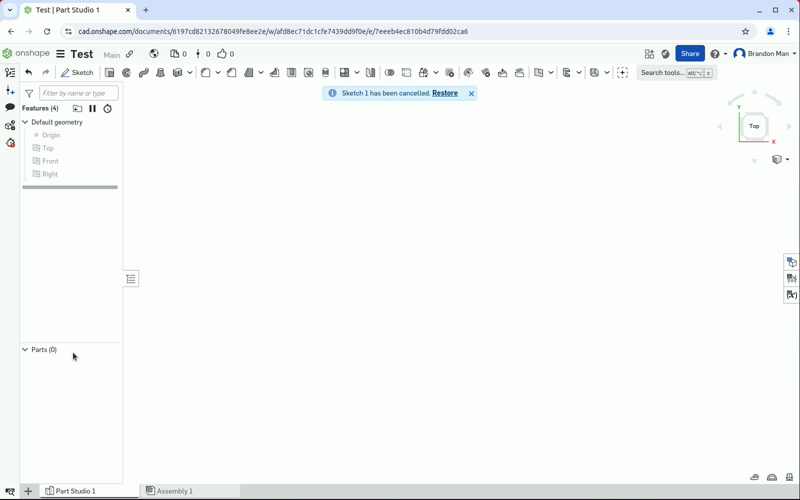
key(space)
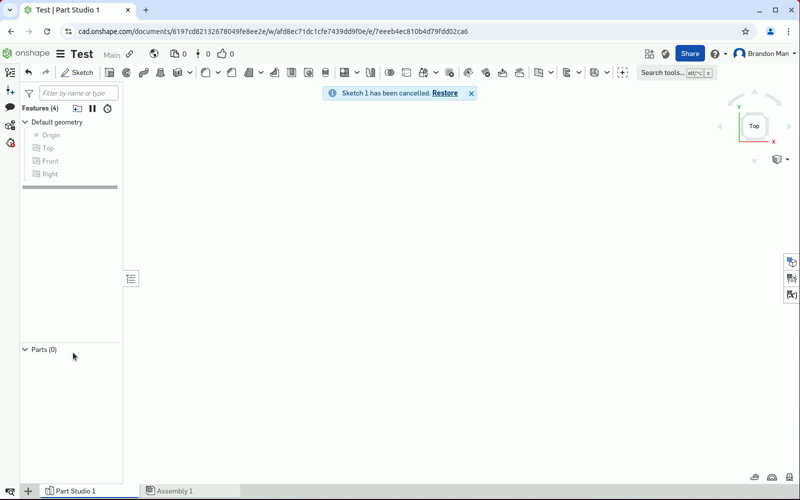
key_down(shift)
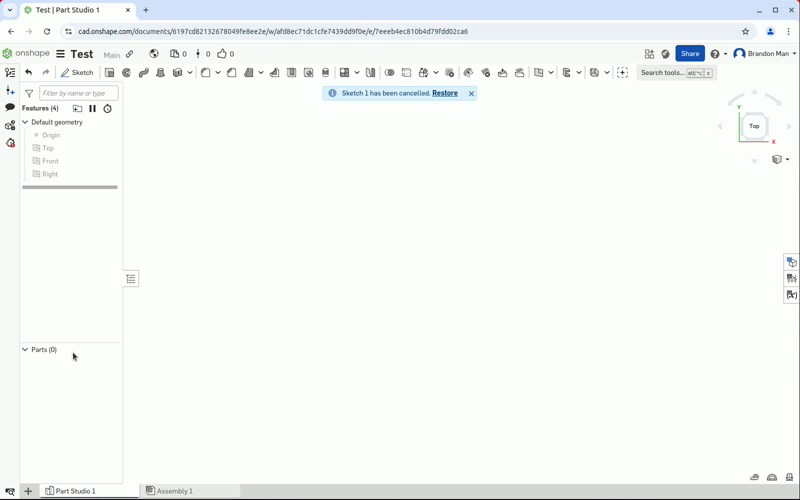
key(up)
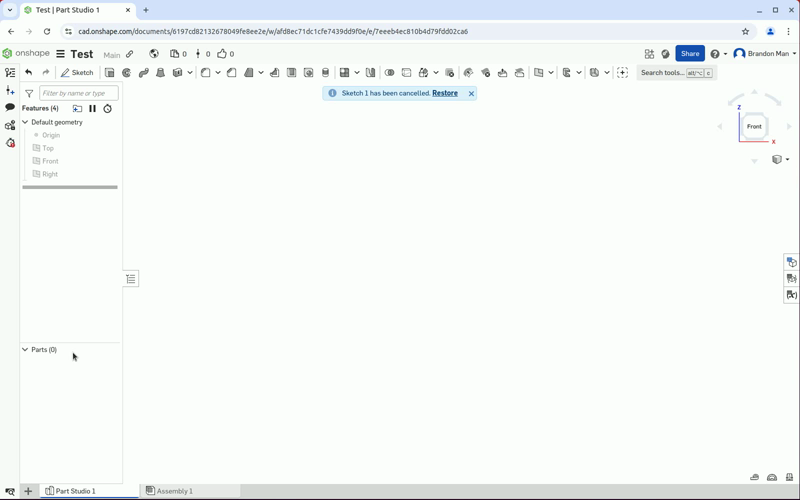
key_up(shift)
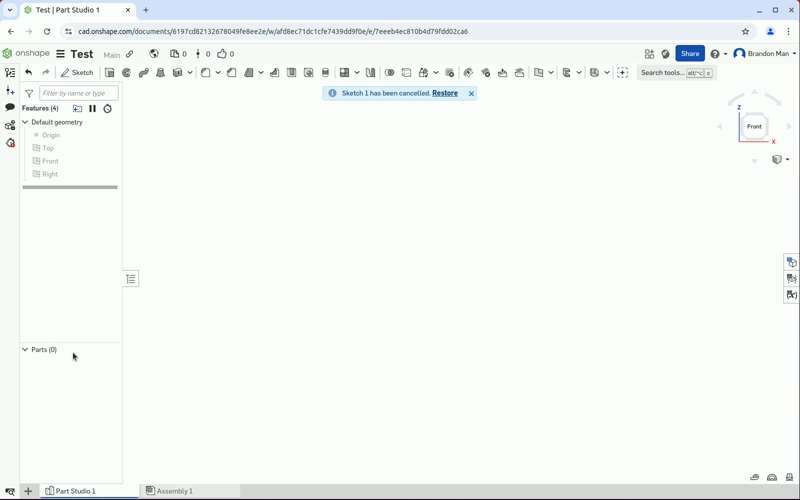
key(space)
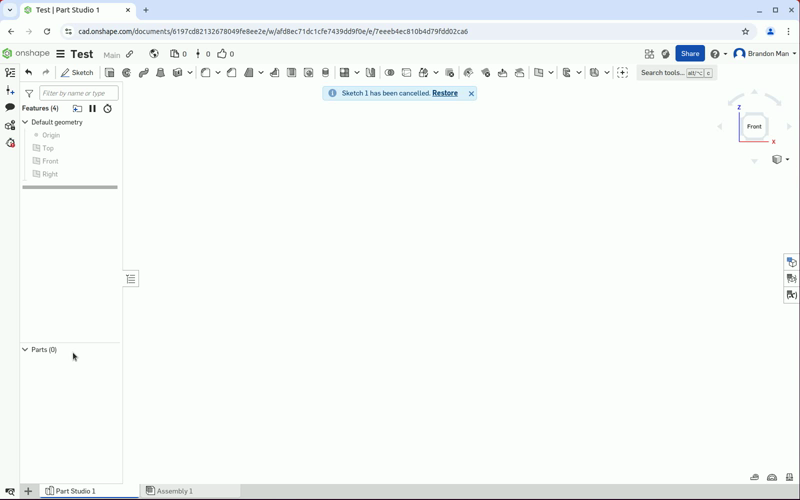
key_down(shift)
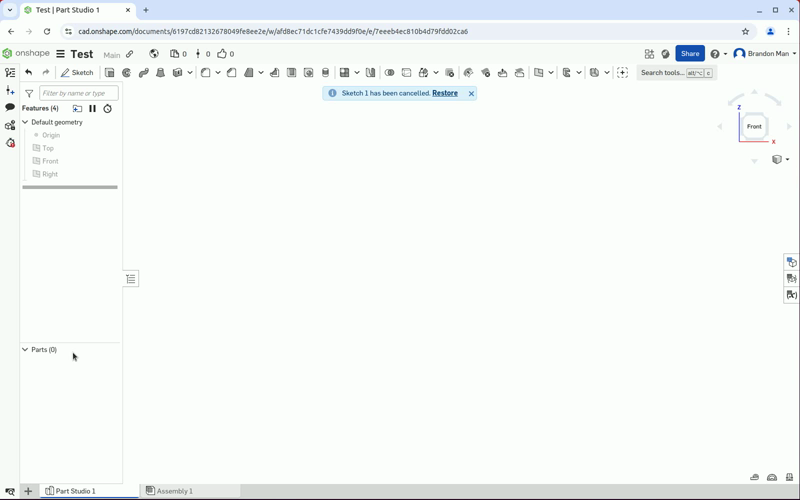
key(left)
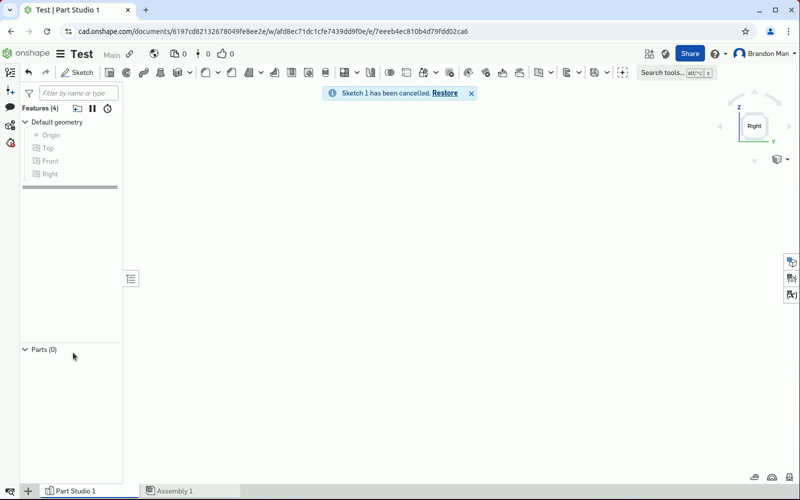
key_up(shift)
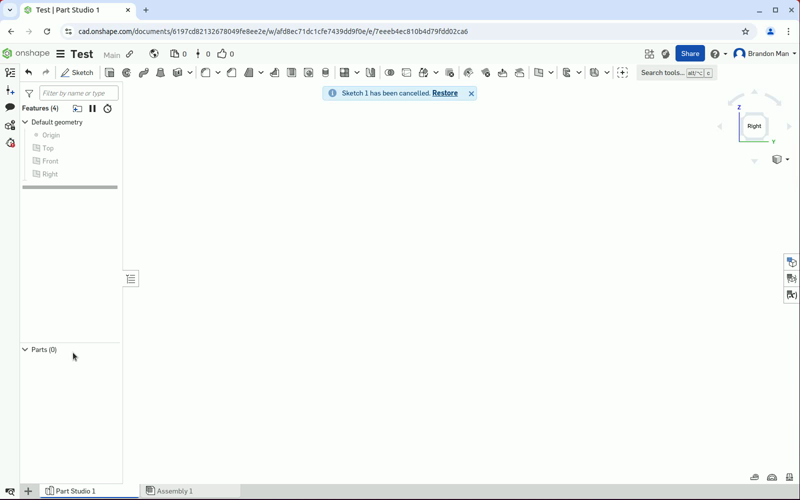
mouse_move(73, 352)
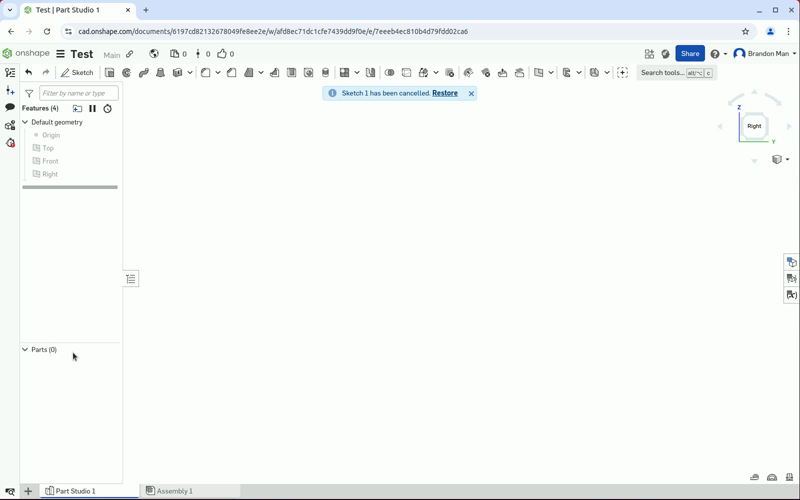
key(shift+y)
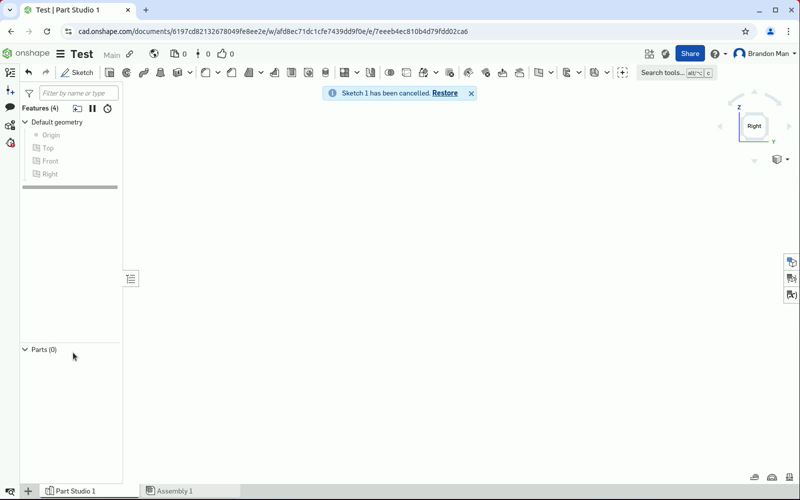
key(shift+s)
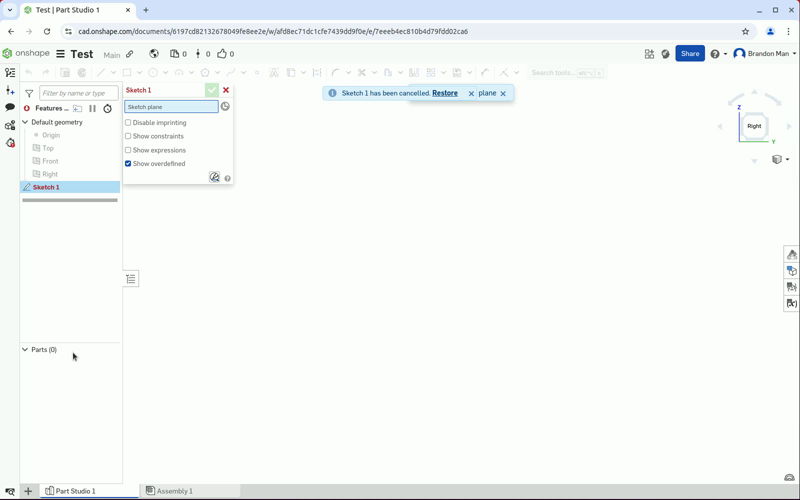
mouse_move(73, 176)
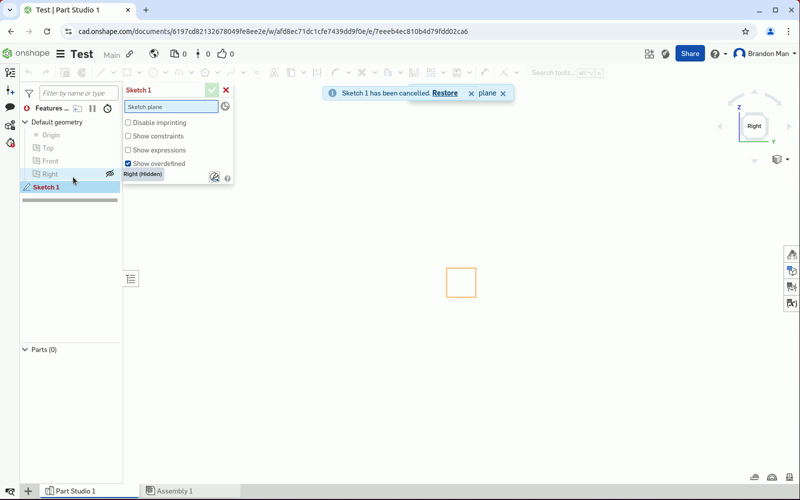
click(73, 176)
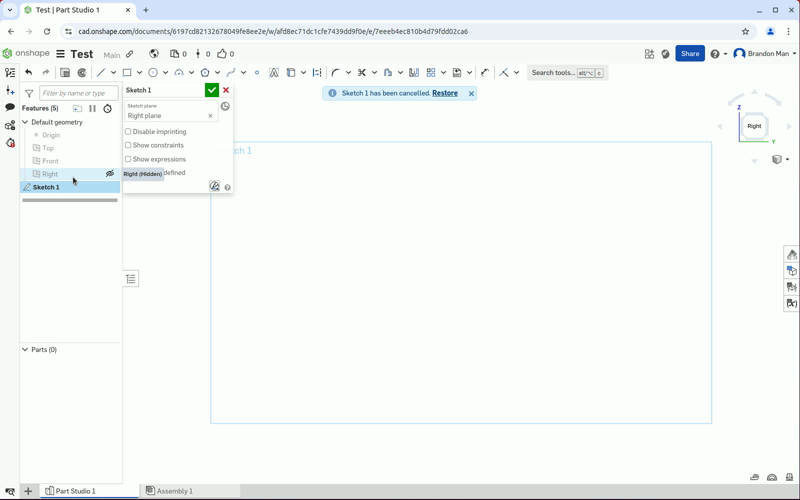
mouse_move(73, 352)
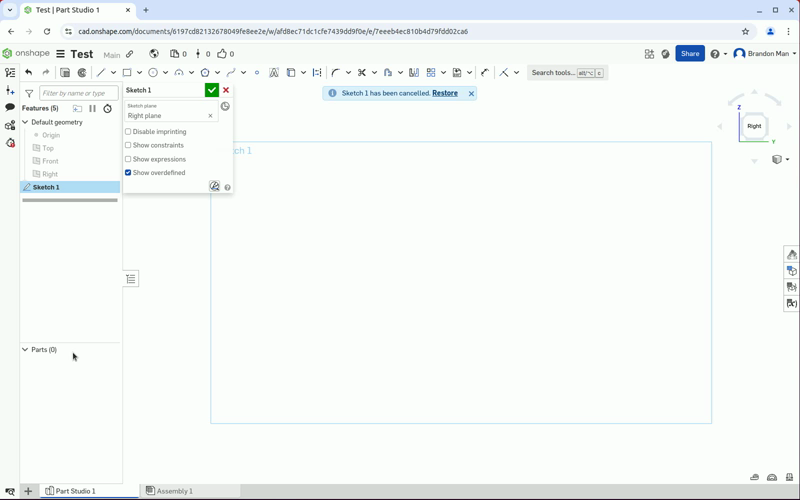
key(y)
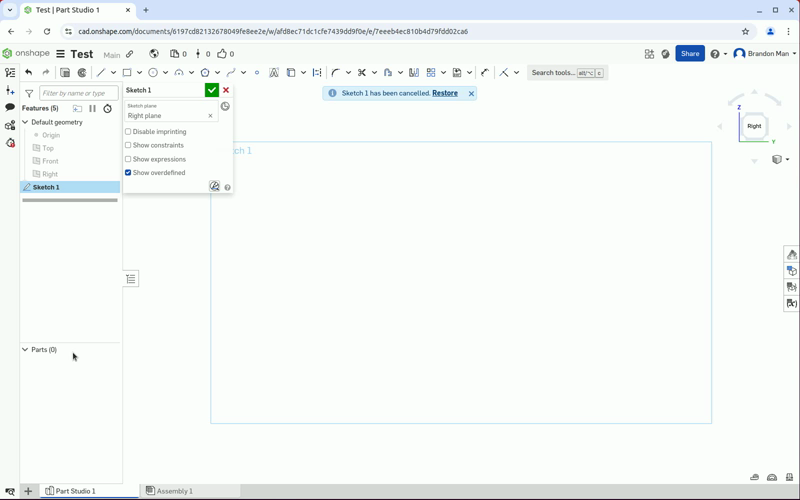
key(l)
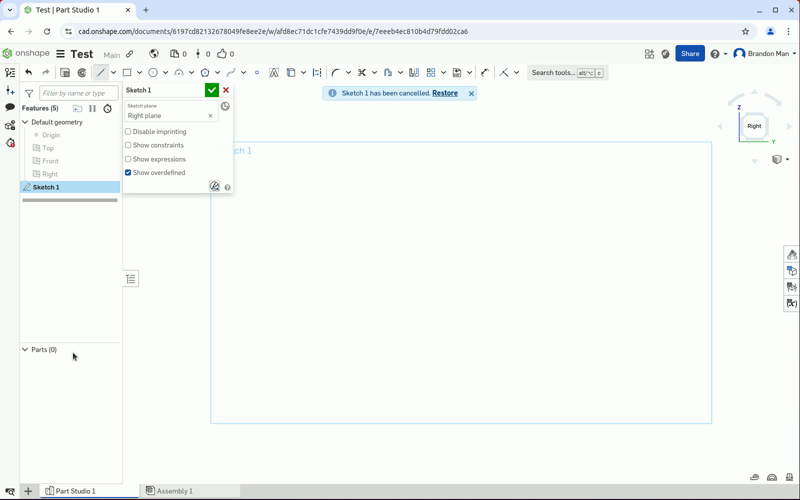
key_down(shift)
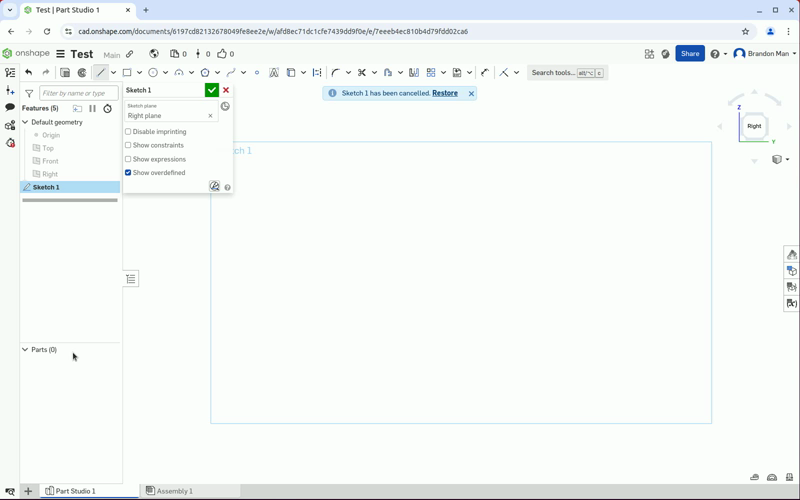
mouse_move(392, 395)
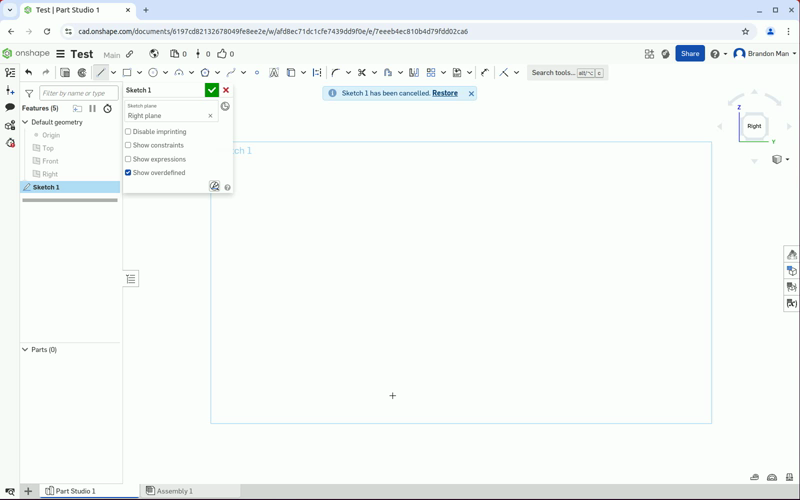
click(392, 395)
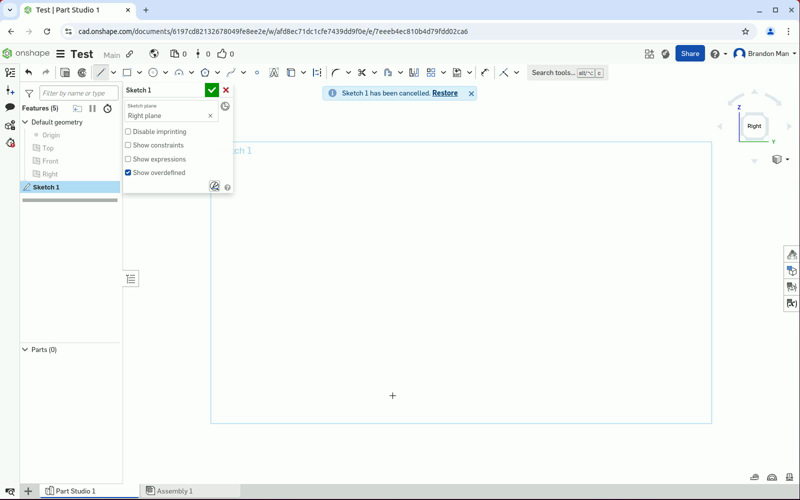
key_up(shift)
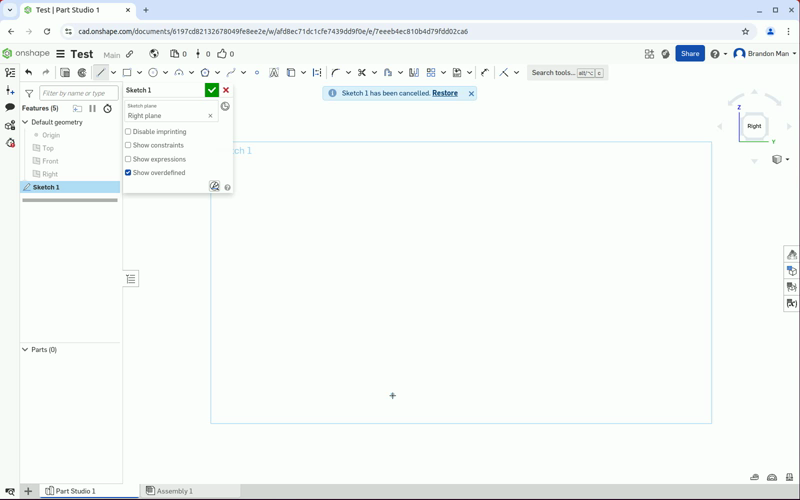
key_down(shift)
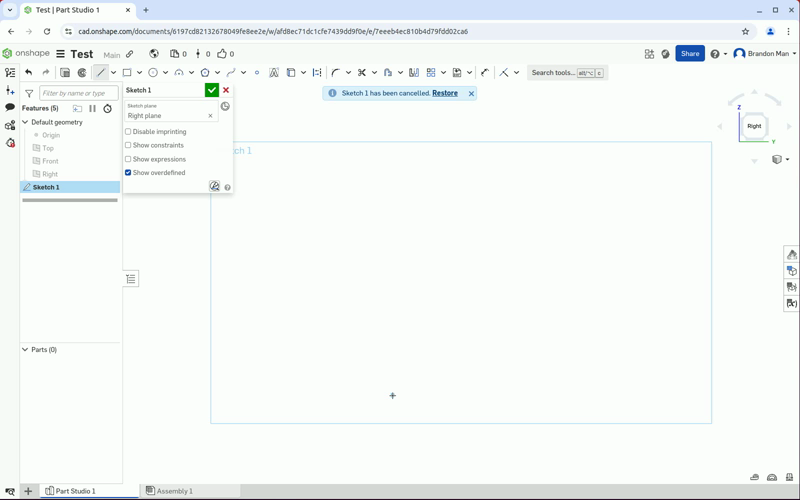
mouse_move(527, 395)
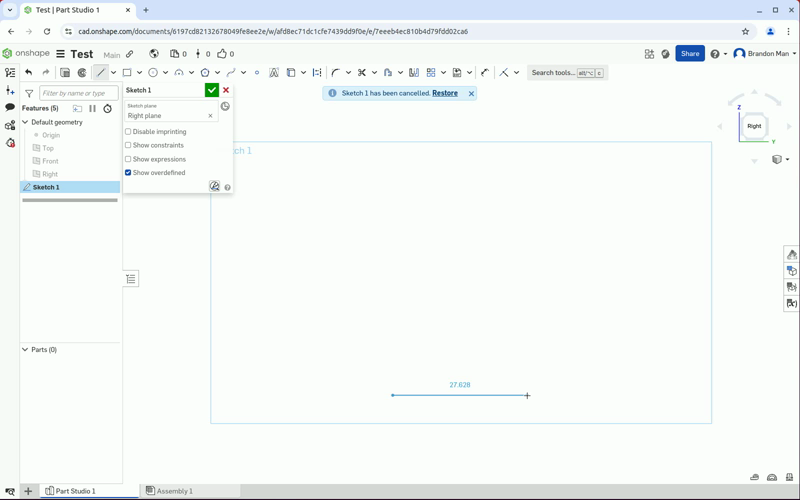
click(527, 395)
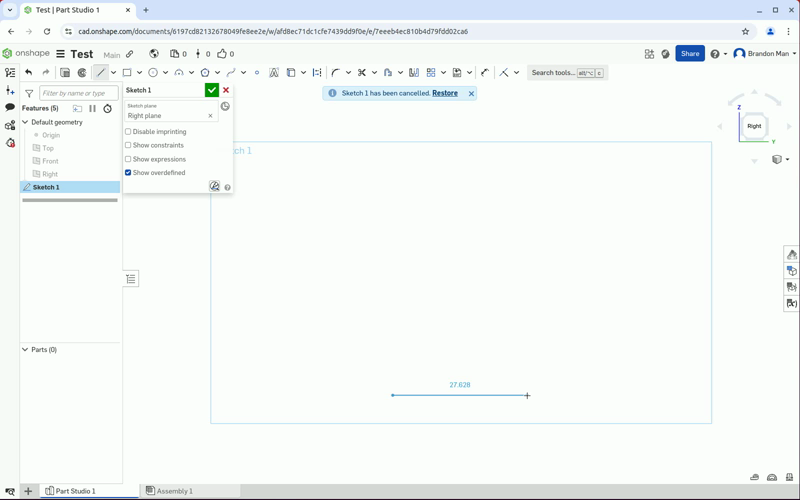
key_up(shift)
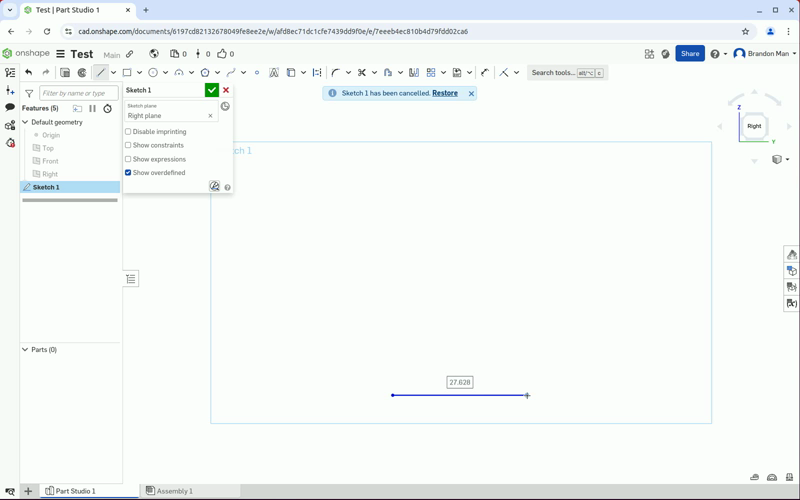
key_down(shift)
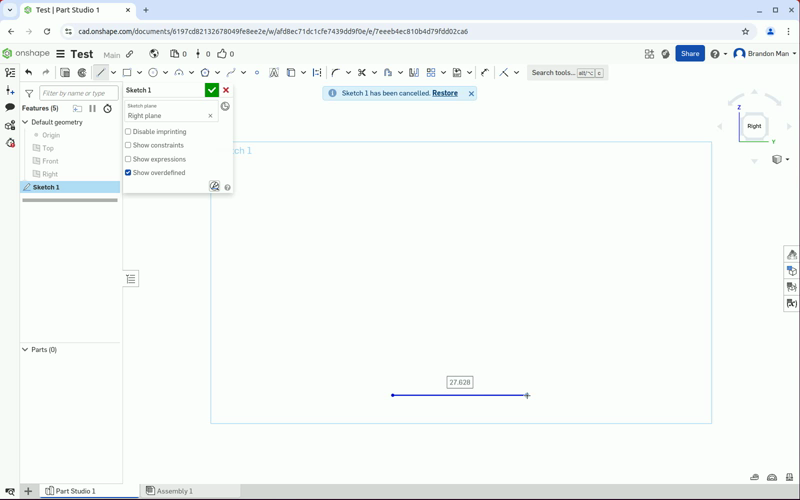
mouse_move(527, 283)
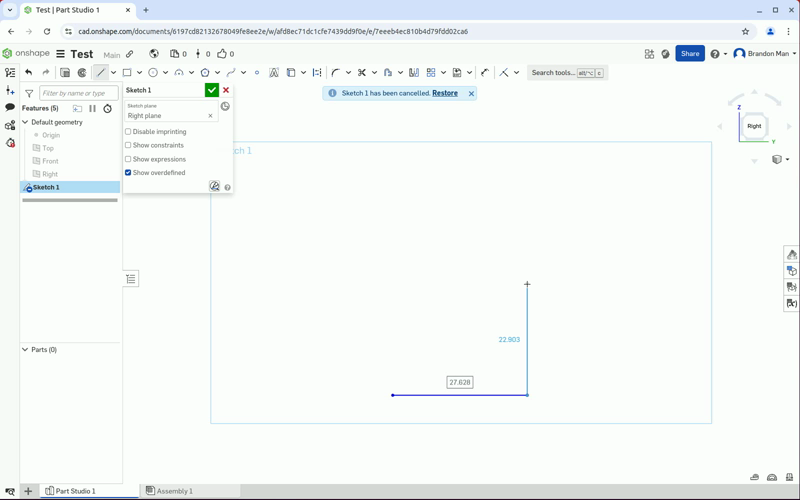
click(527, 283)
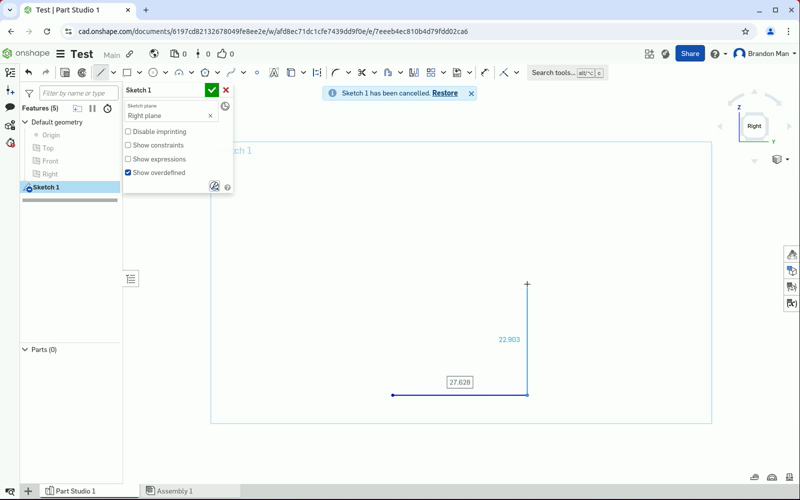
key_up(shift)
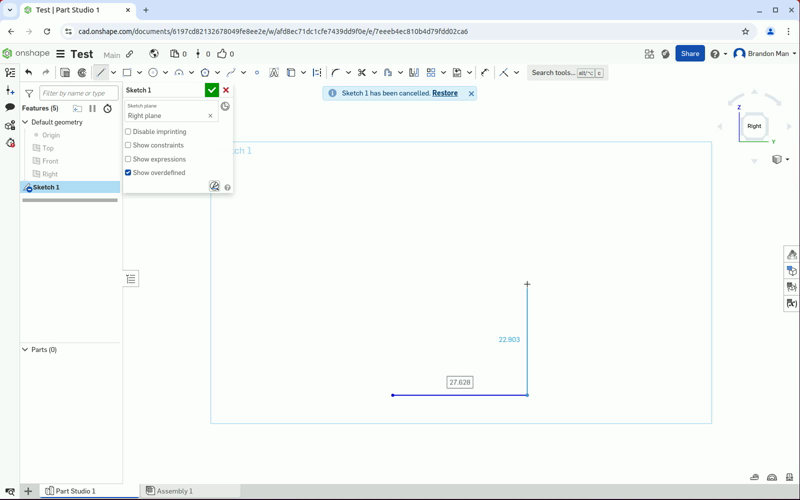
key(esc)
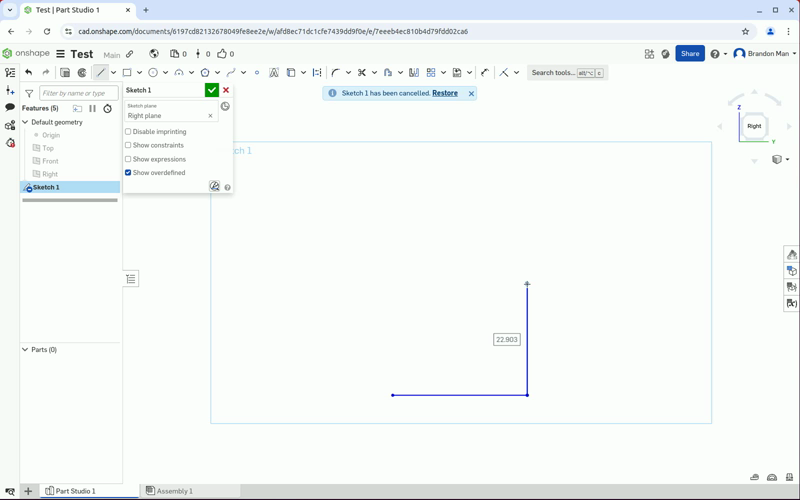
key(a)
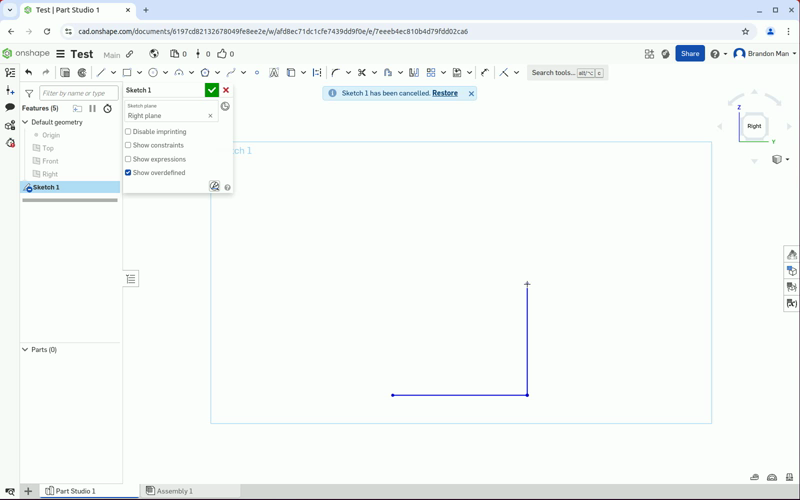
mouse_move(527, 283)
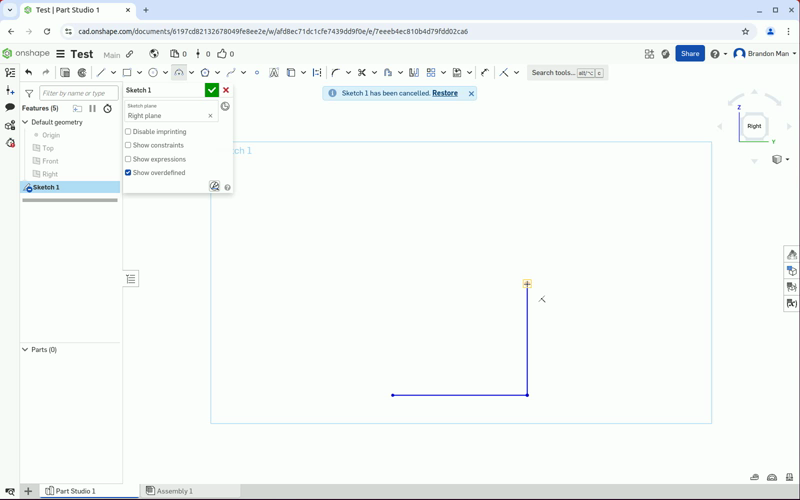
click(527, 283)
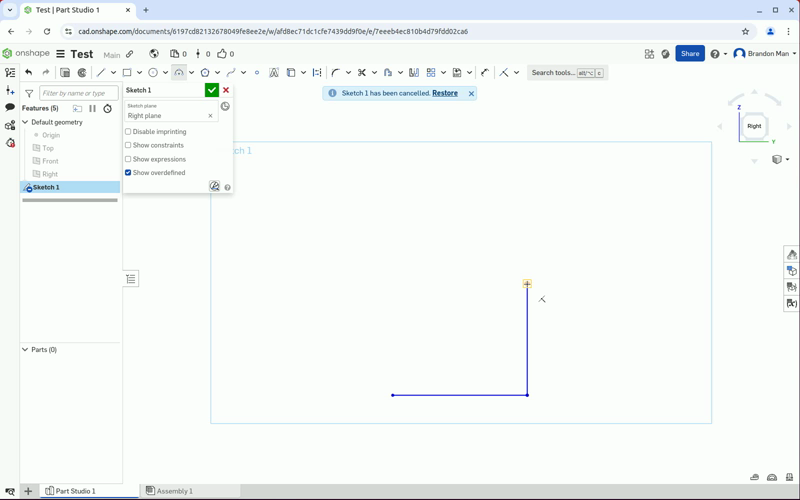
key_down(shift)
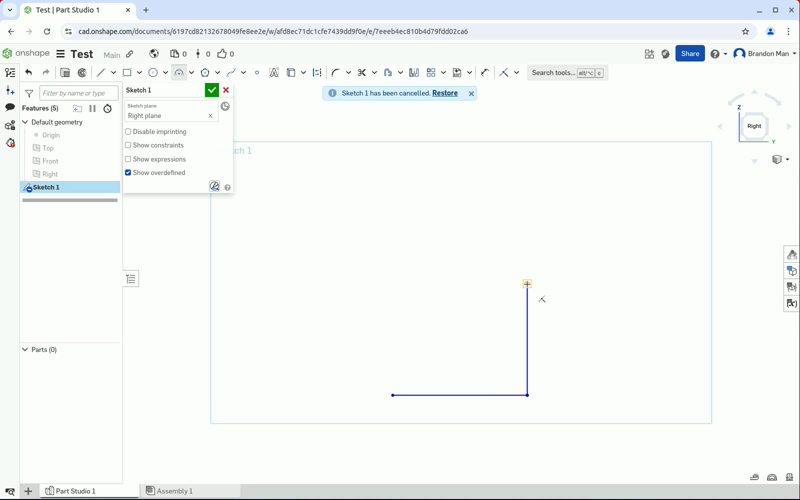
mouse_move(392, 283)
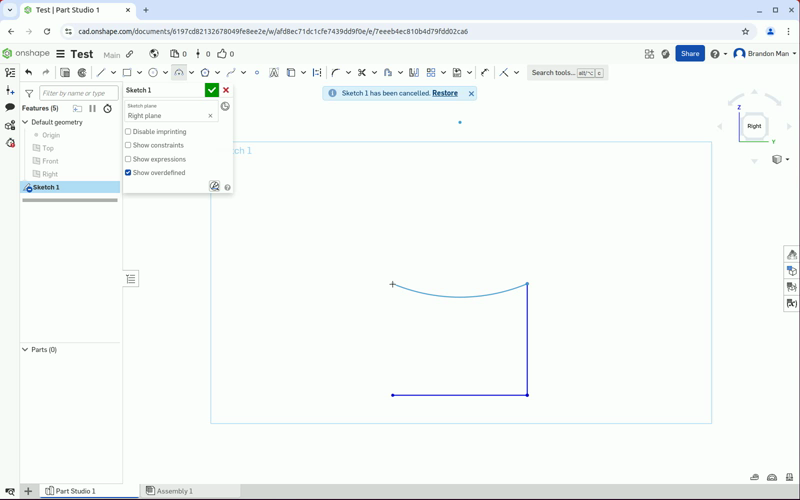
click(392, 283)
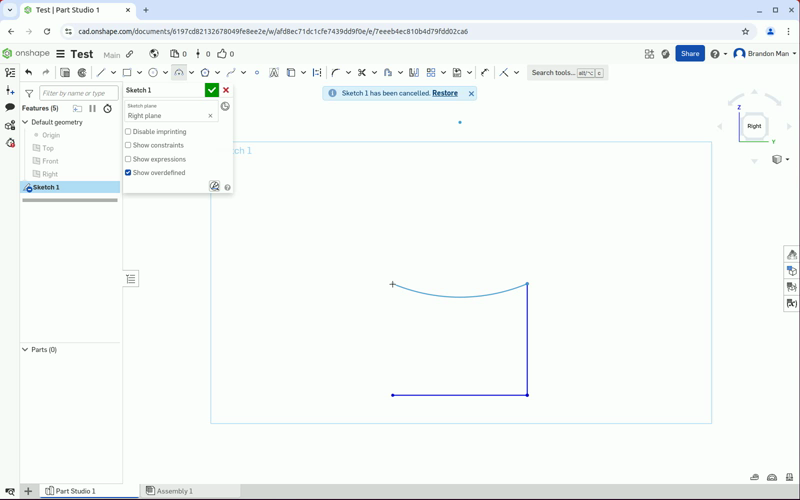
mouse_move(459, 216)
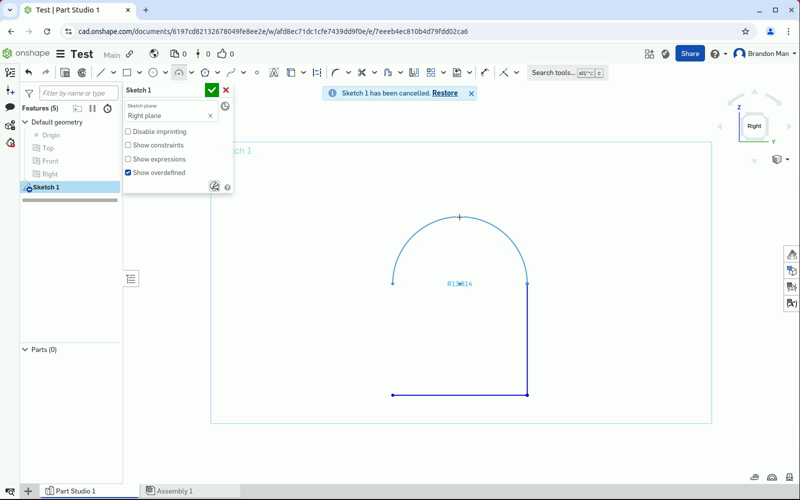
click(459, 216)
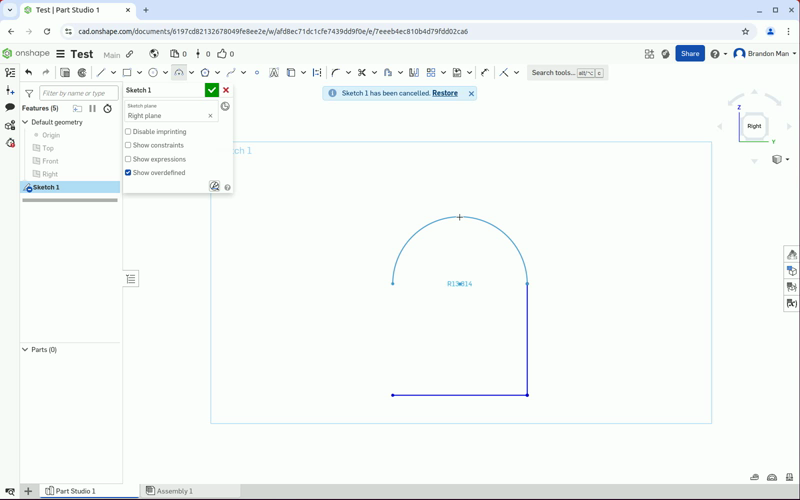
key_up(shift)
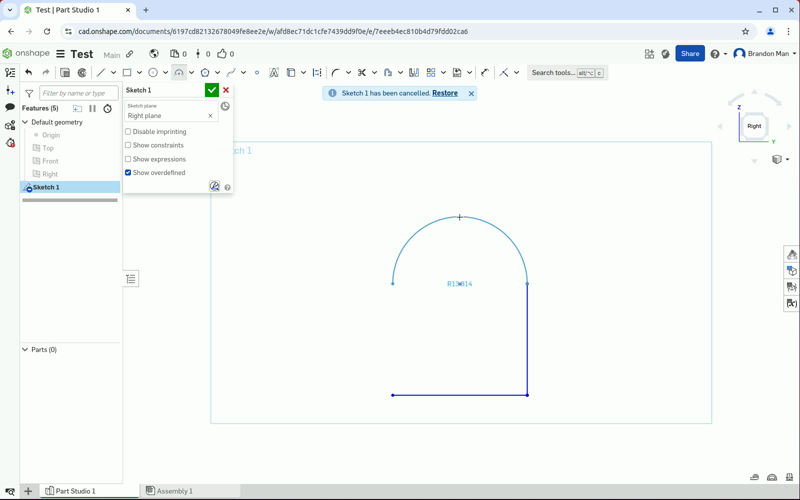
key(esc)
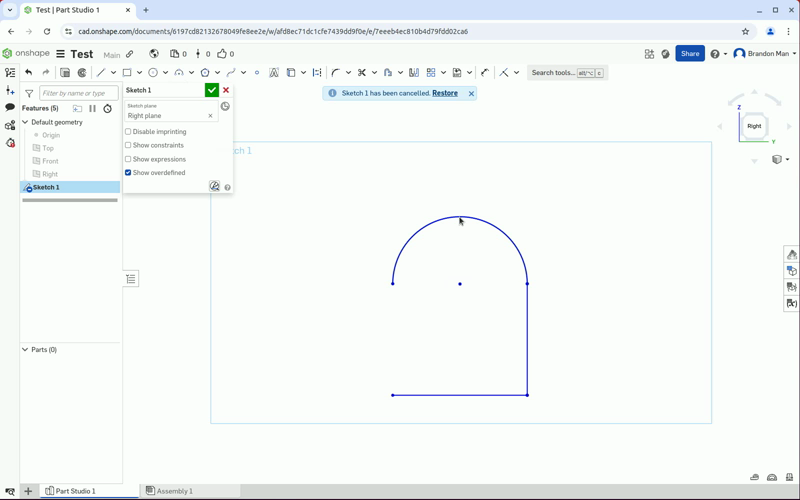
key(l)
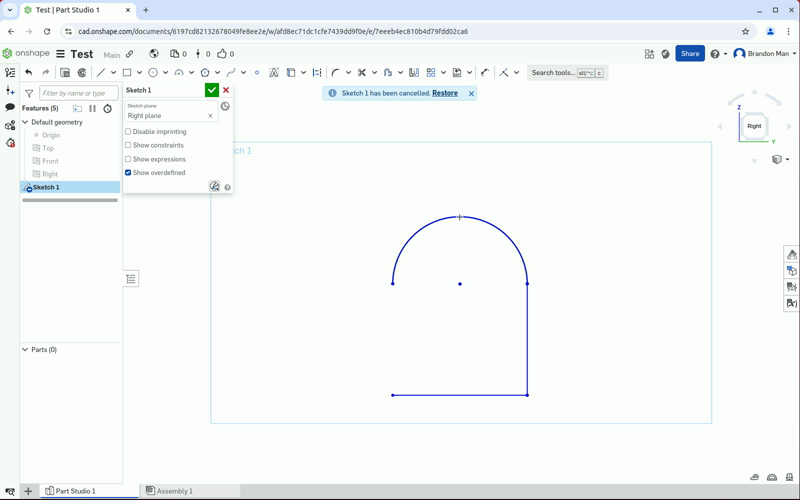
mouse_move(392, 283)
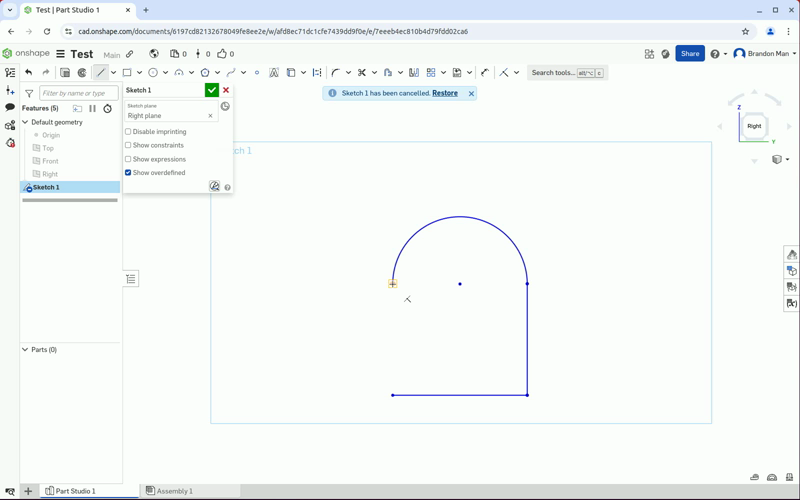
click(392, 283)
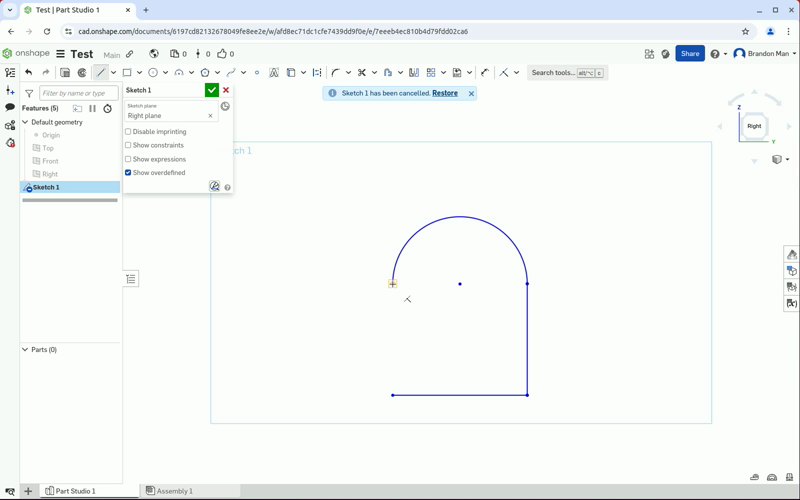
key_down(shift)
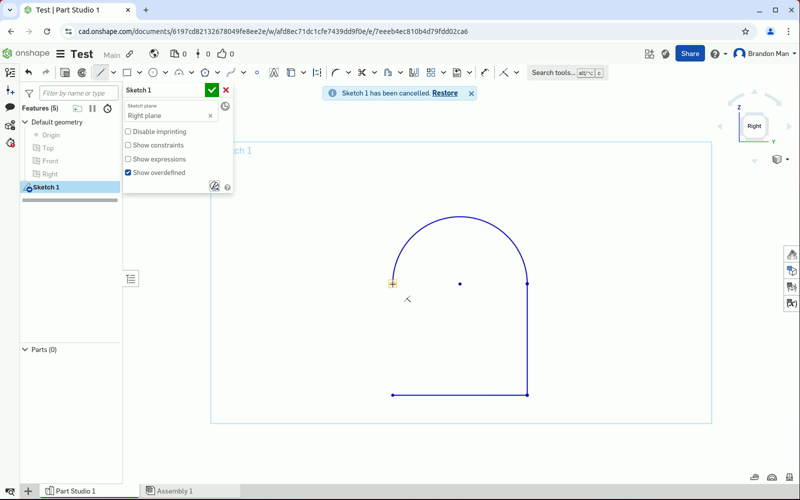
mouse_move(392, 395)
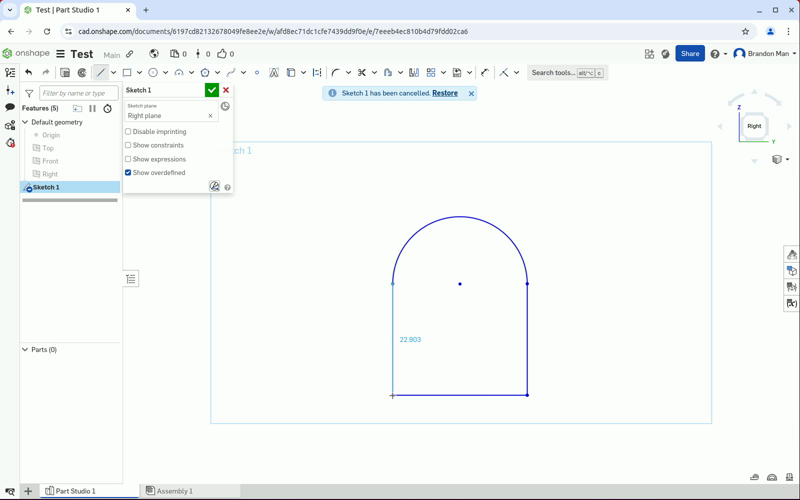
key_up(shift)
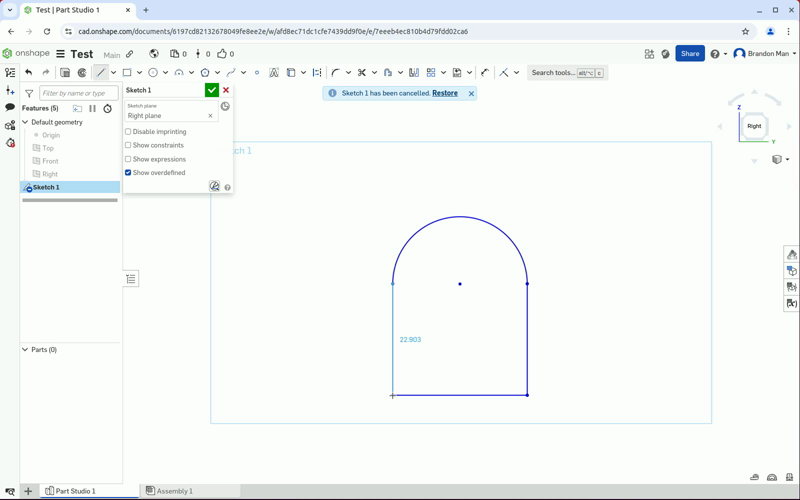
click(392, 395)
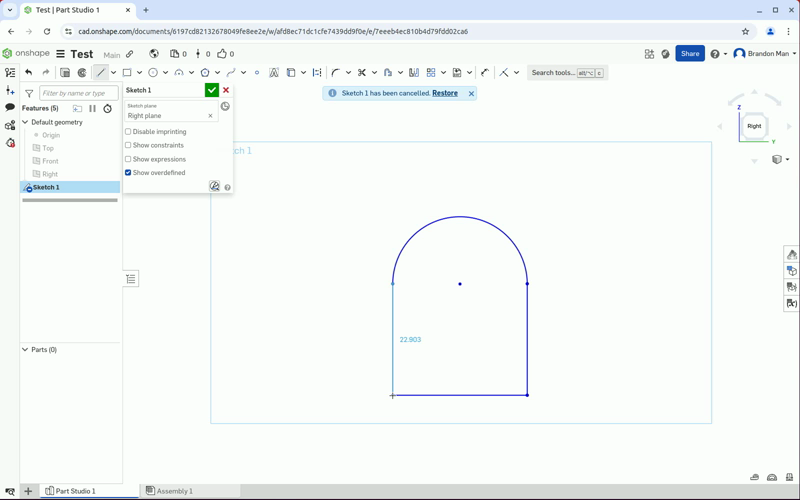
key(esc)
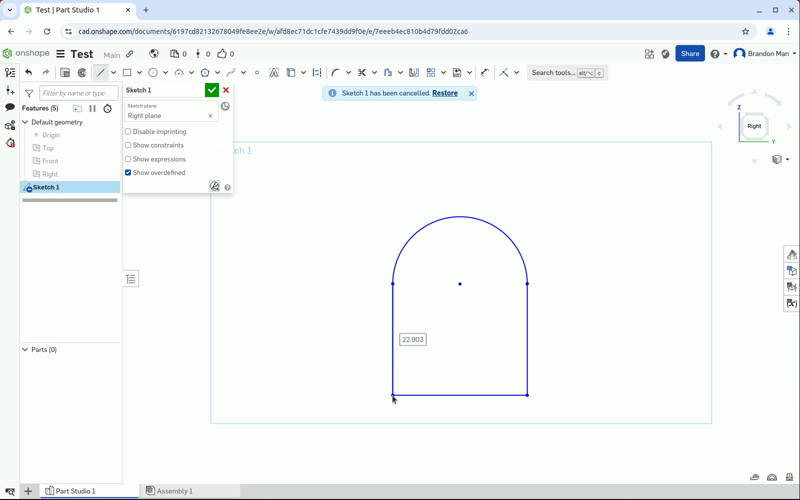
key(c)
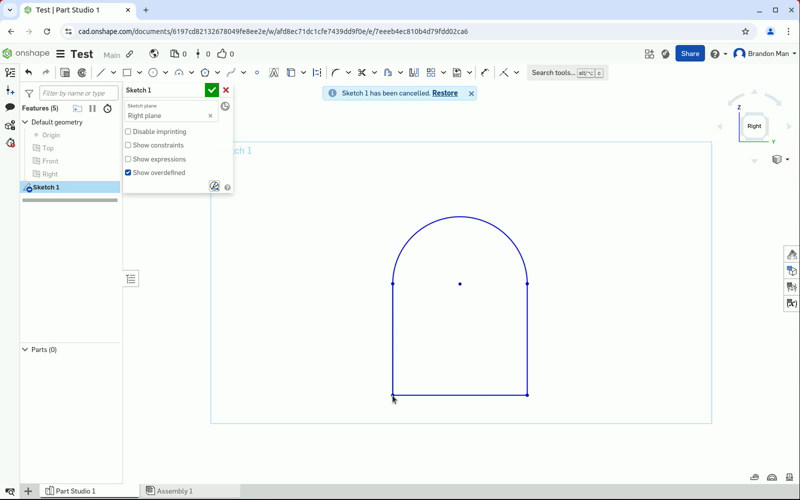
key_down(shift)
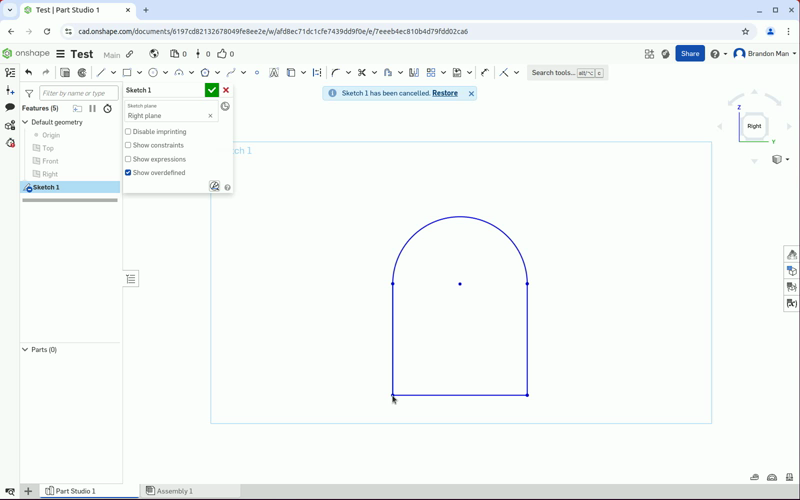
mouse_move(461, 283)
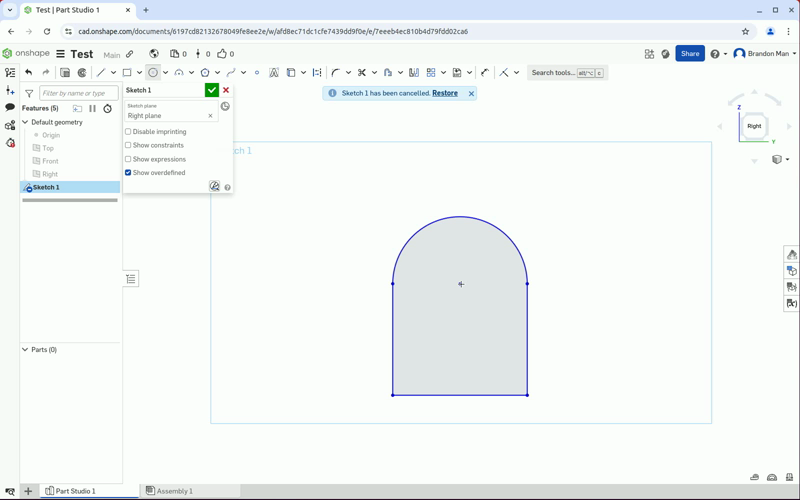
scroll(6)
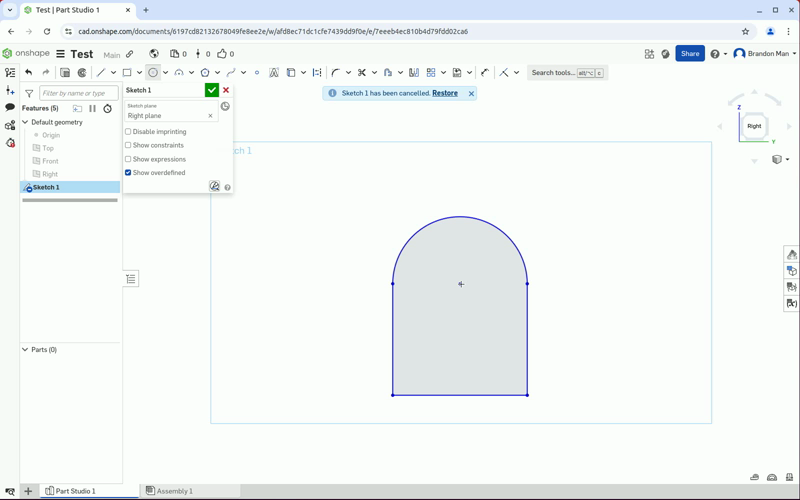
scroll(6)
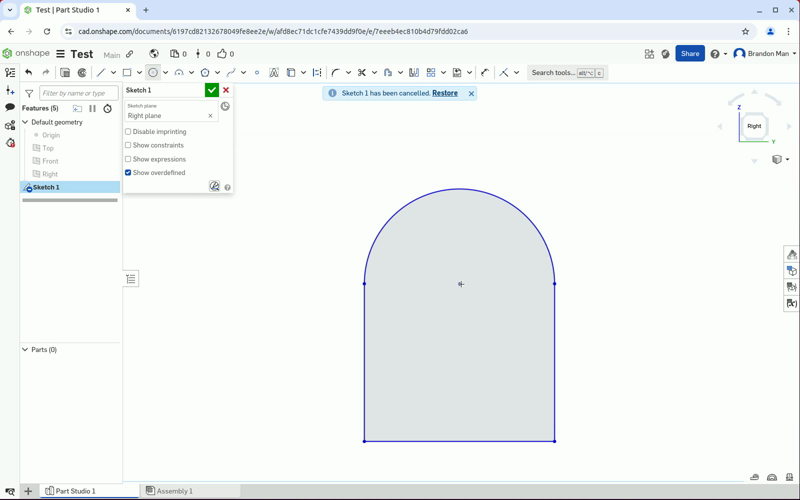
scroll(6)
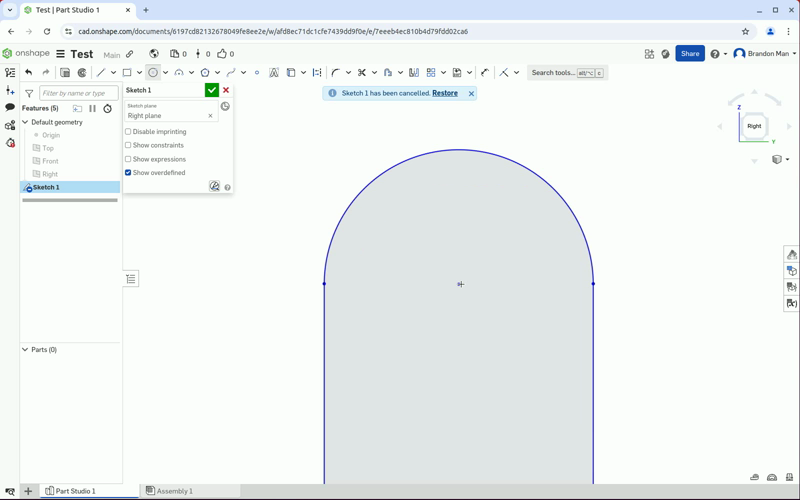
scroll(6)
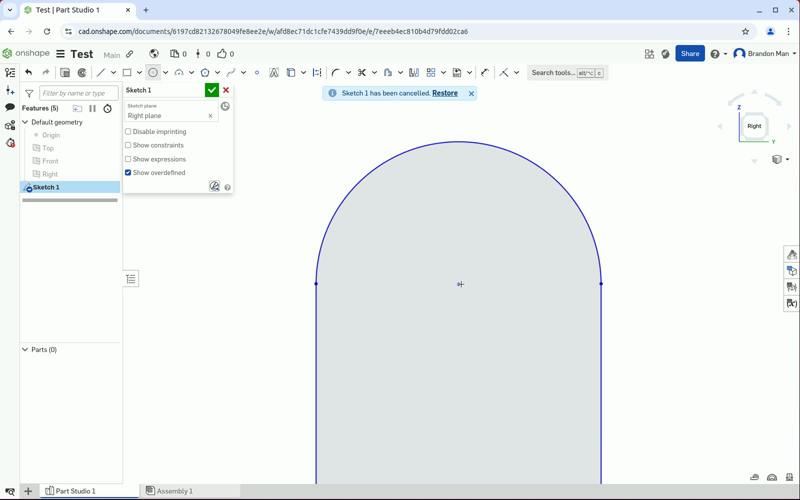
scroll(6)
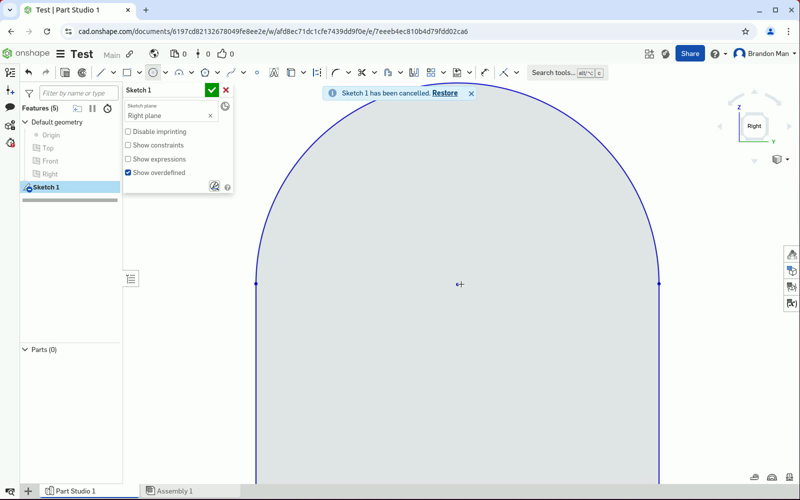
scroll(6)
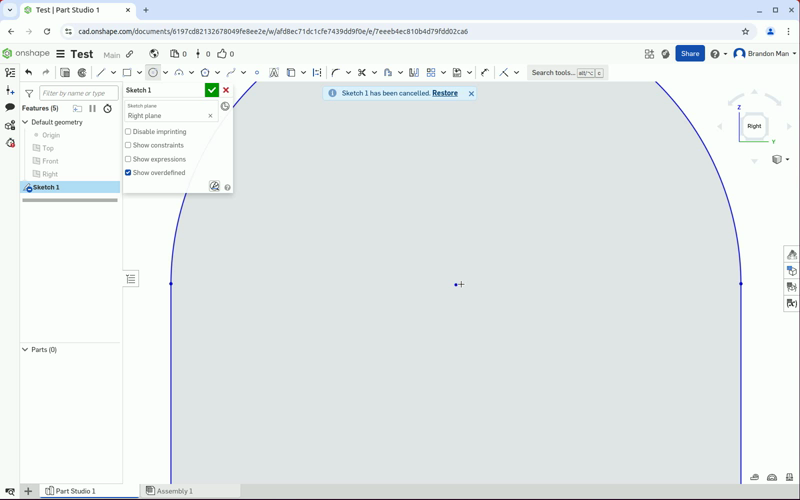
scroll(6)
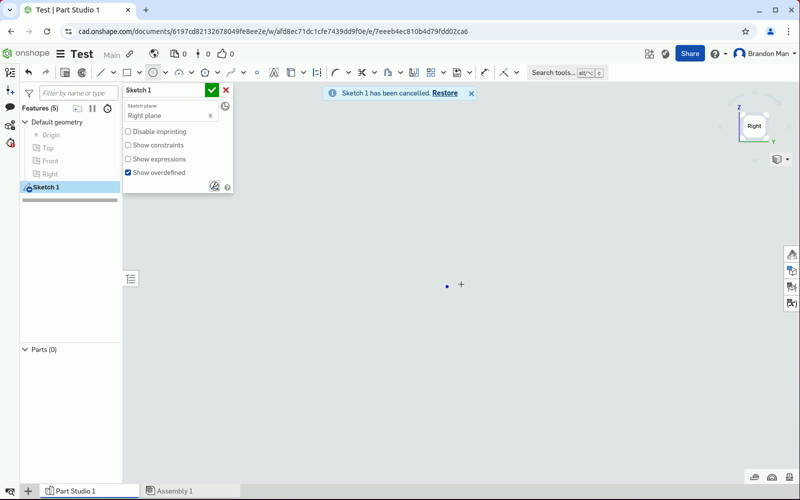
click(461, 283)
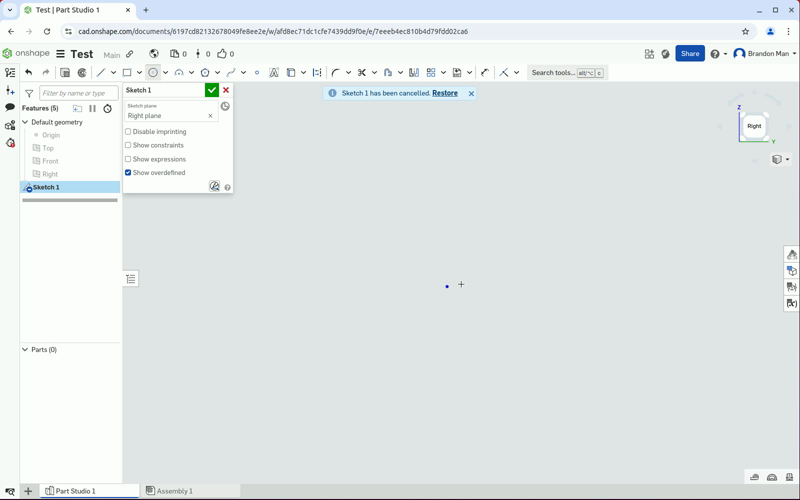
scroll(-6)
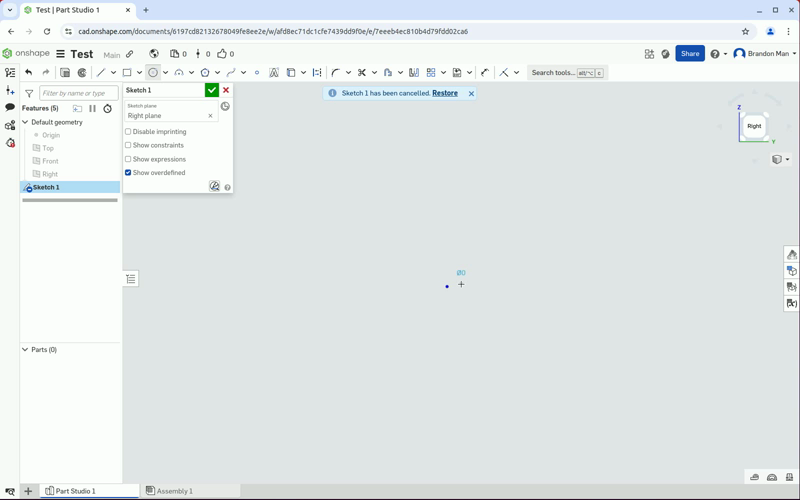
scroll(-6)
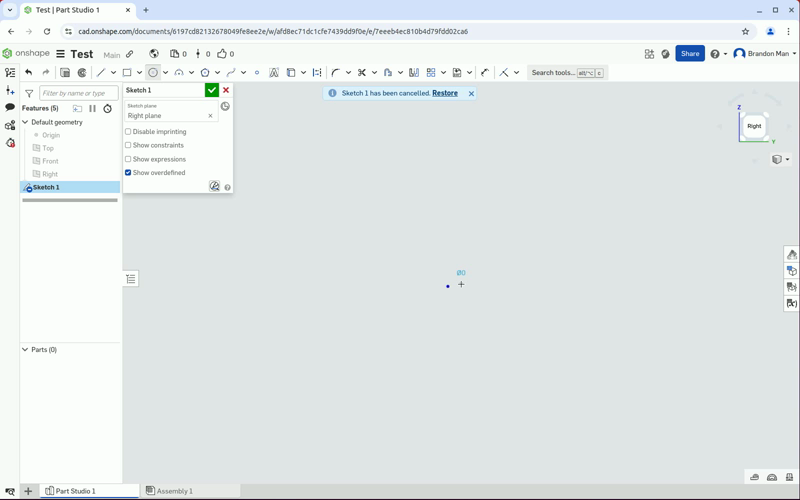
scroll(-6)
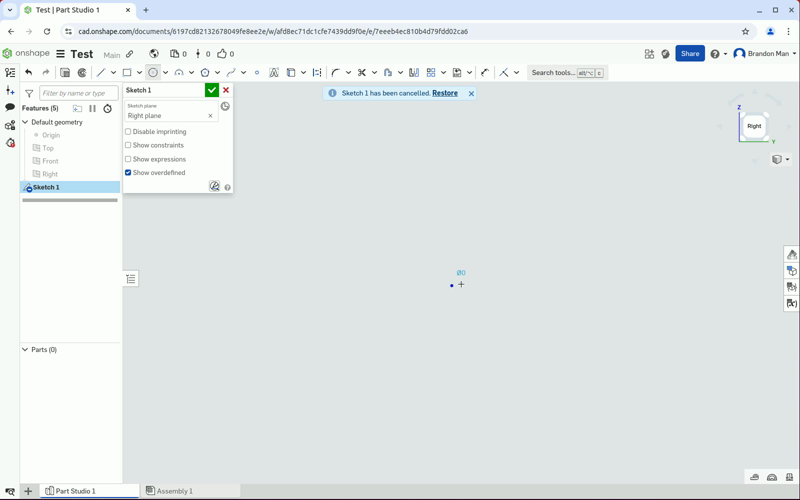
scroll(-6)
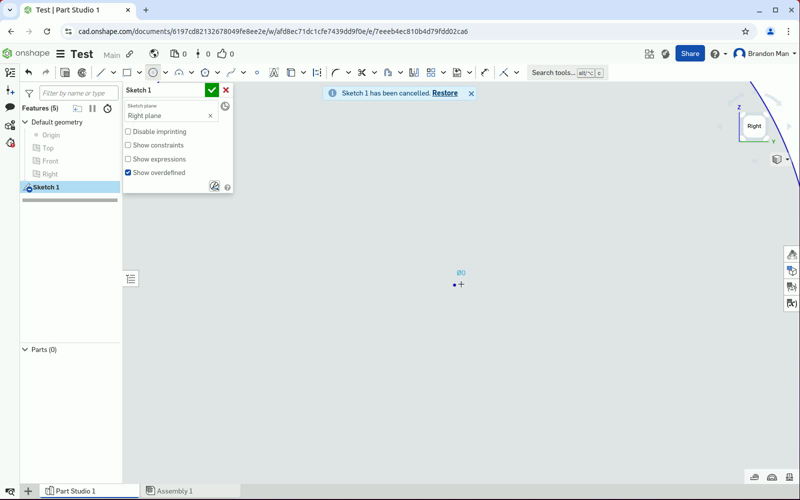
scroll(-6)
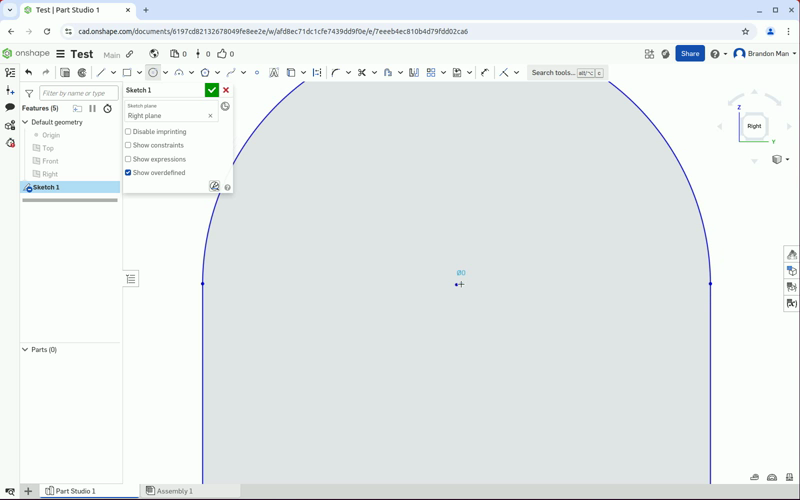
scroll(-6)
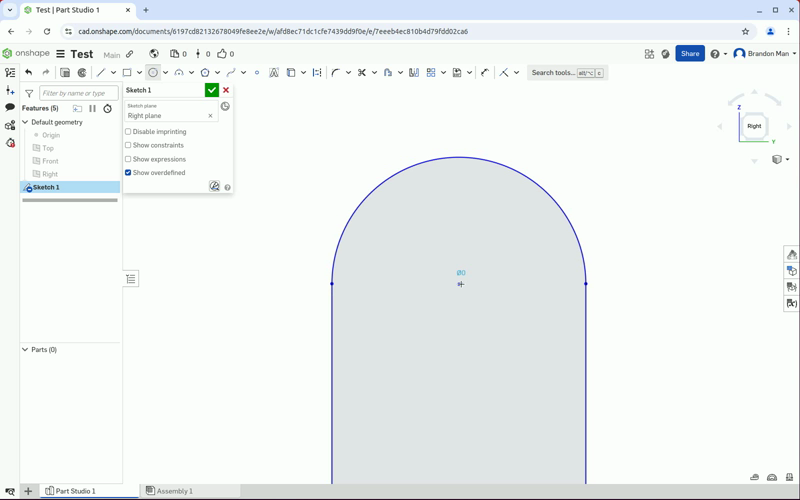
scroll(-6)
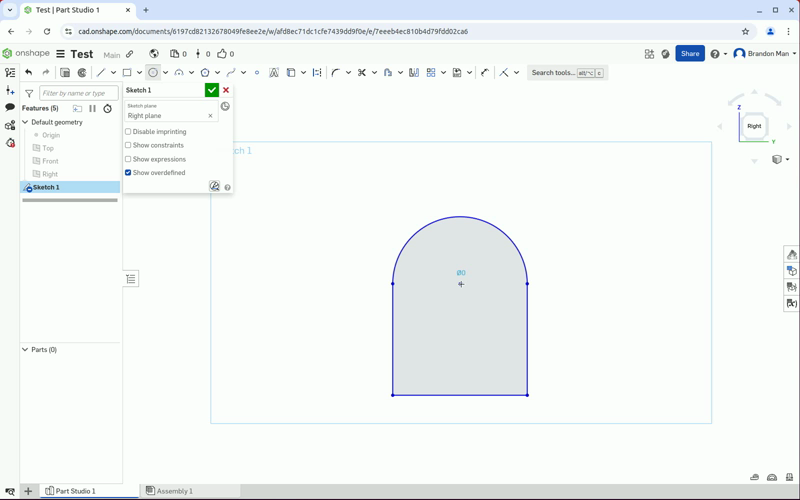
key_up(shift)
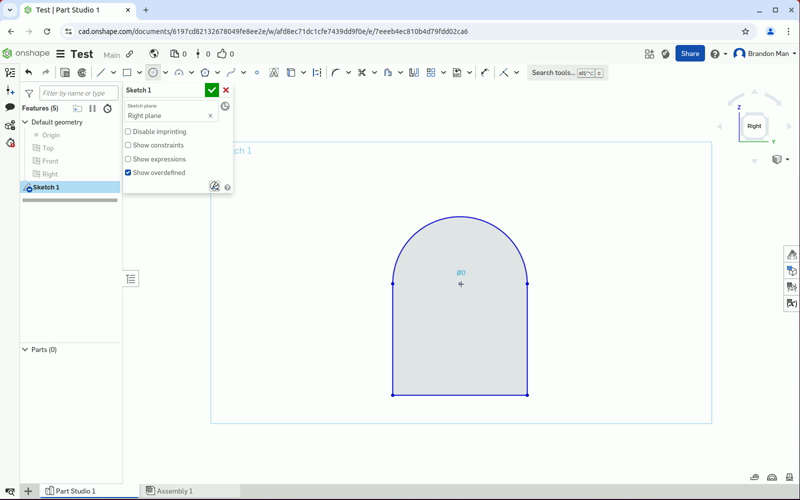
mouse_move(483, 283)
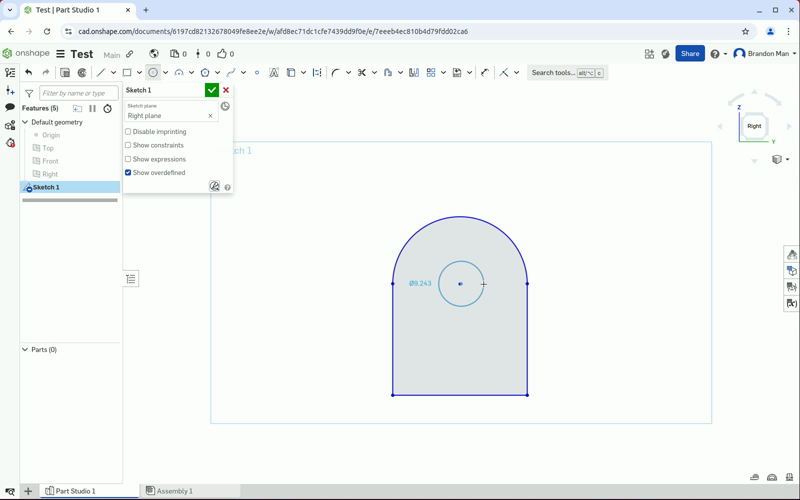
click(483, 283)
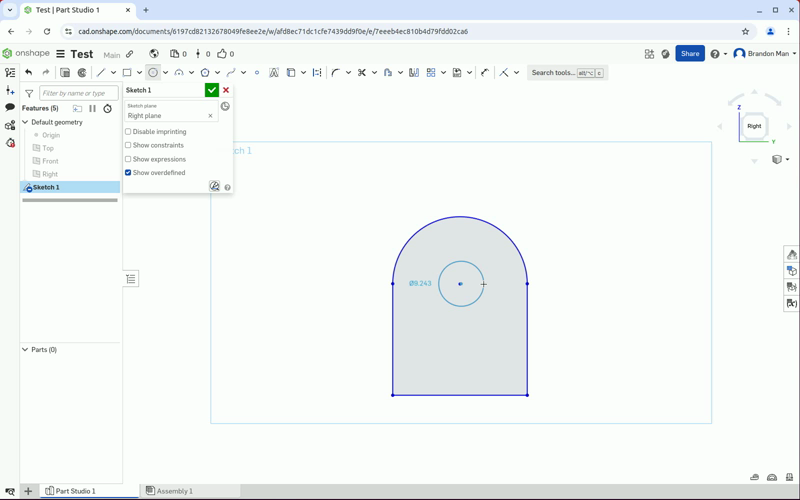
key(esc)
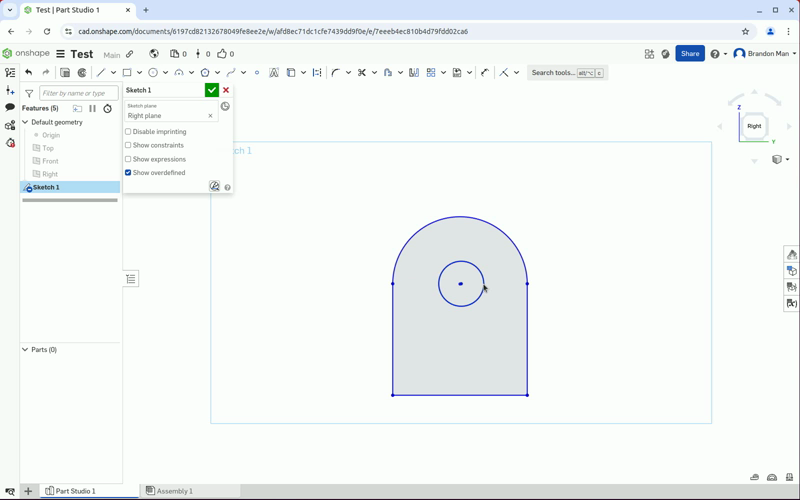
mouse_move(438, 336)
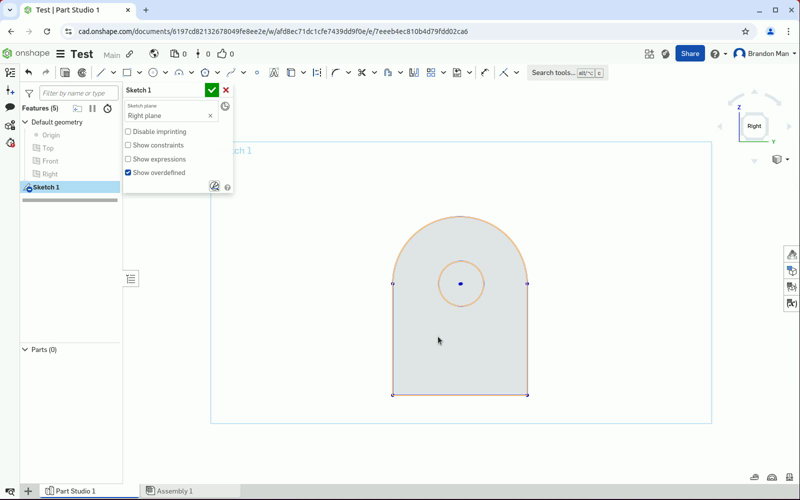
click(438, 336)
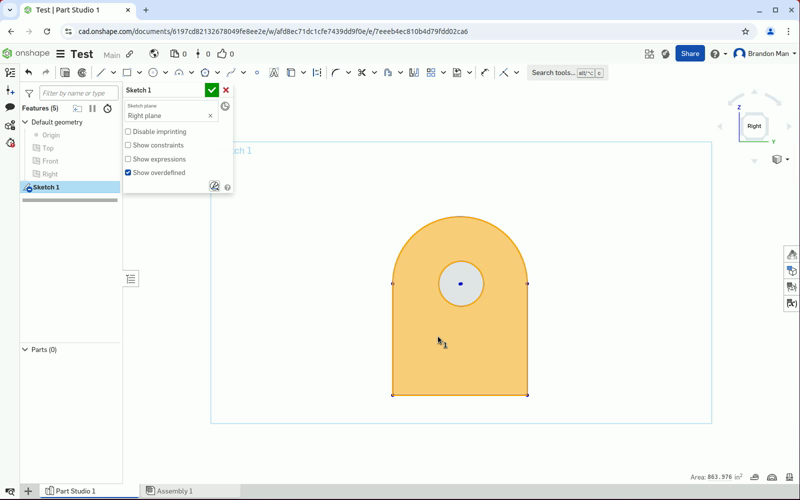
mouse_move(73, 352)
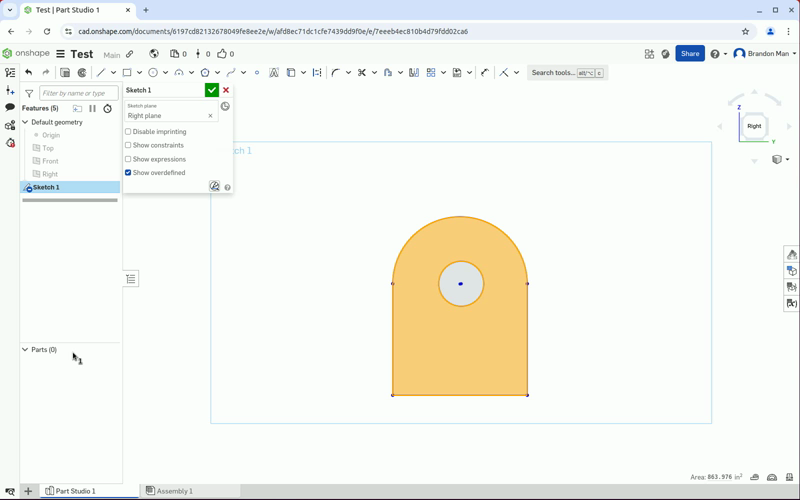
key(shift+y)
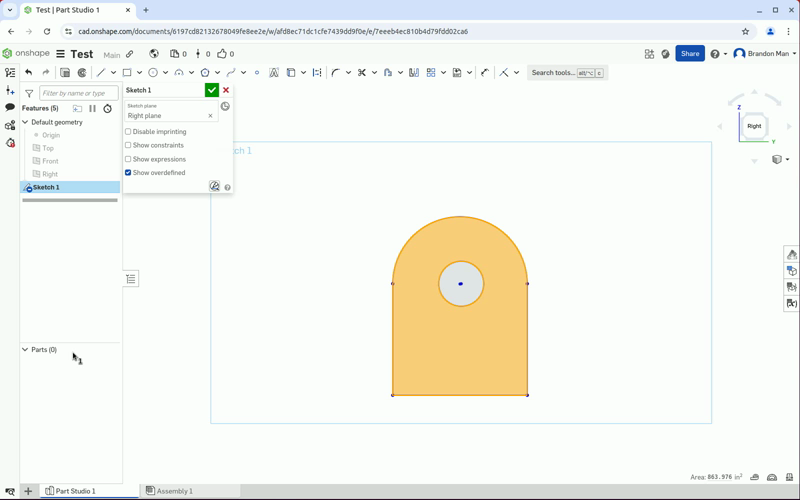
key(shift+e)
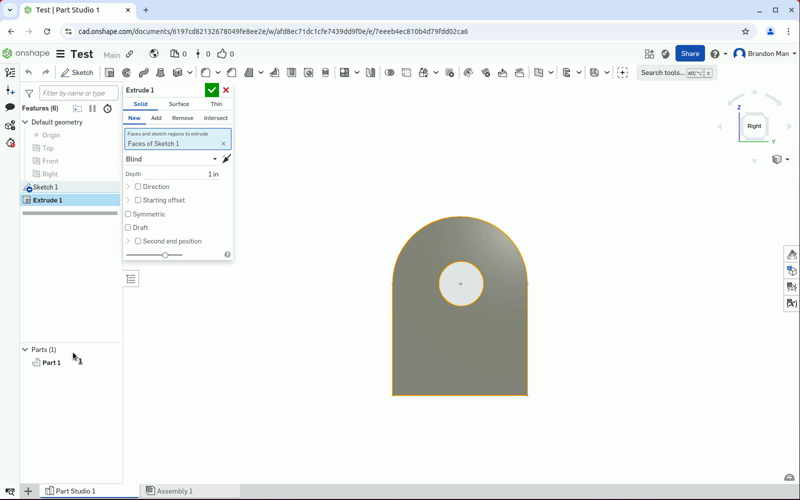
mouse_move(143, 106)
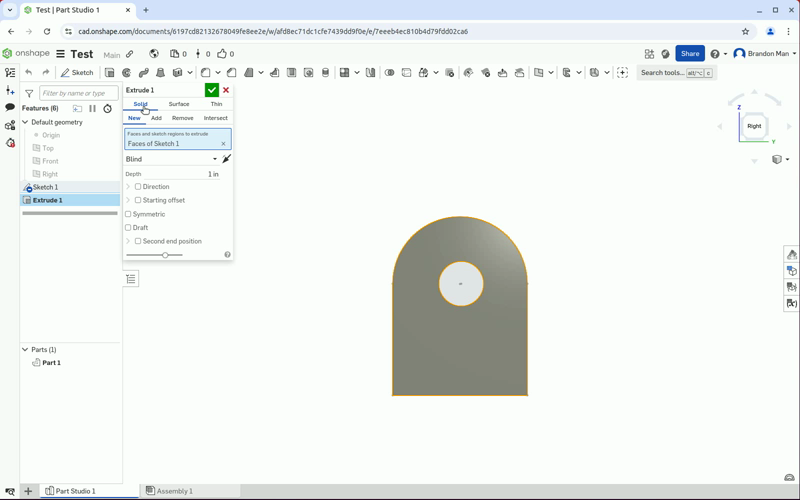
click(143, 106)
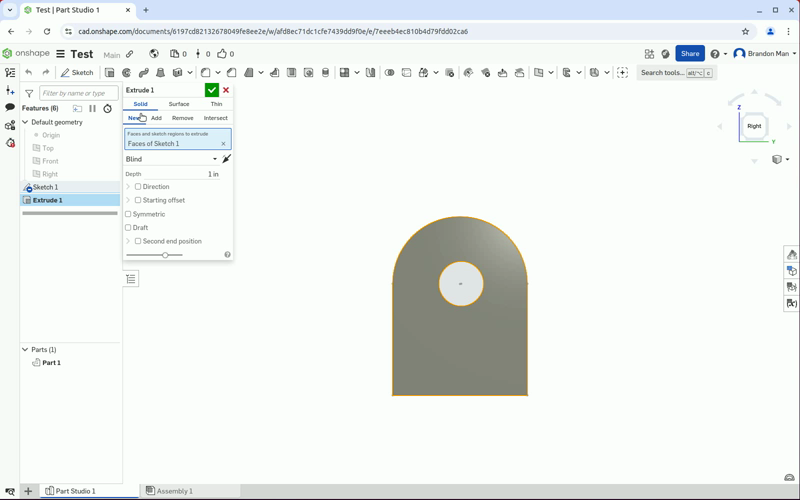
mouse_move(137, 120)
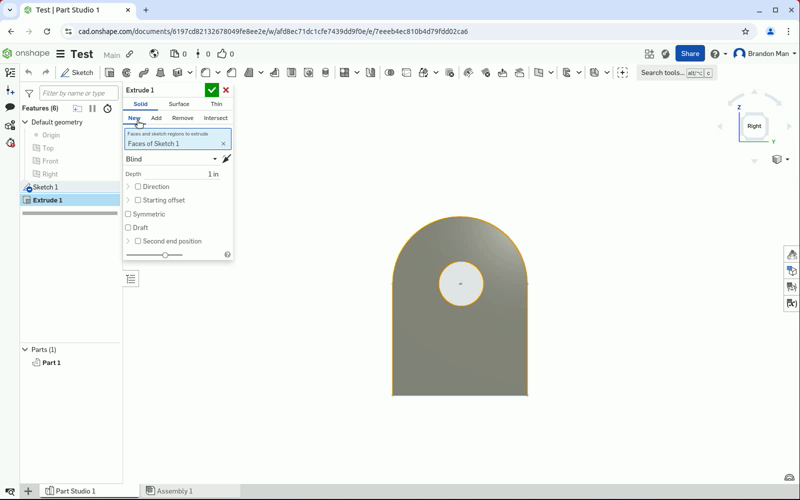
click(137, 120)
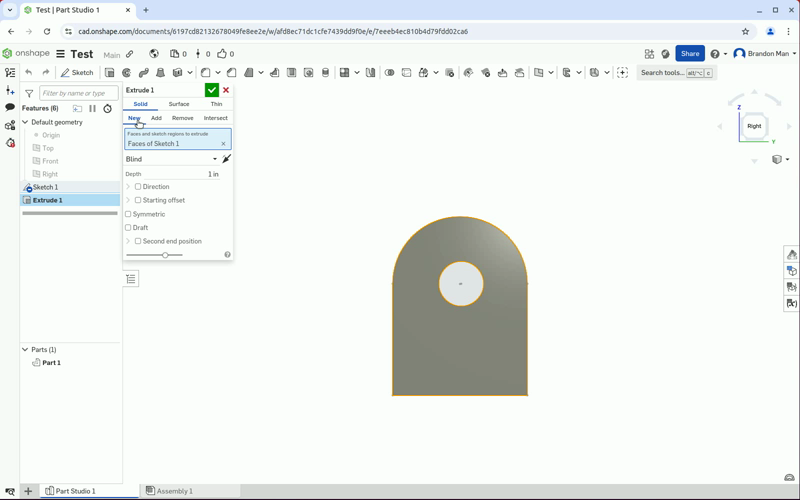
key(tab, 4)
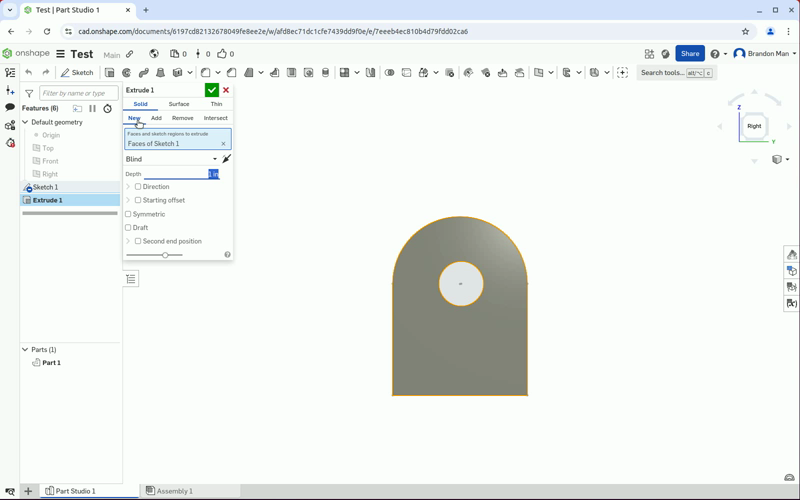
text(27.922)
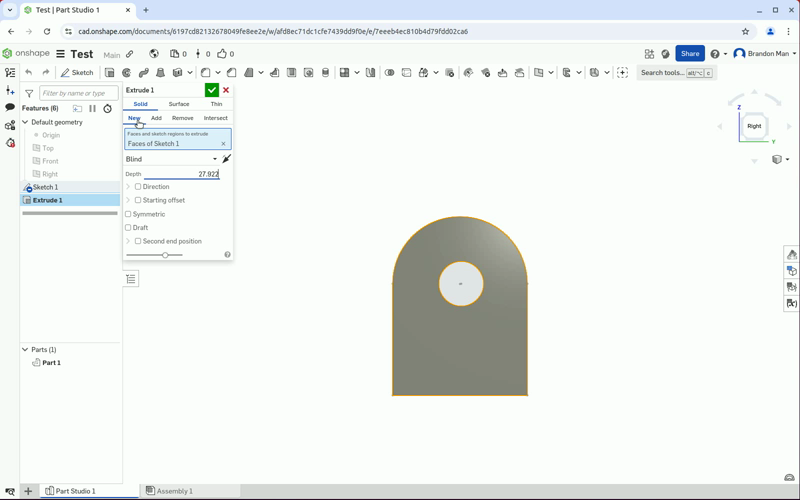
key(tab, 3)
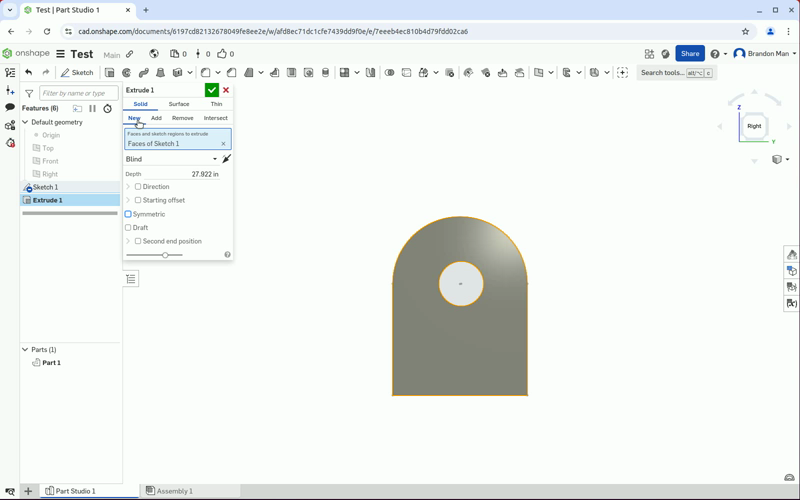
key(space)
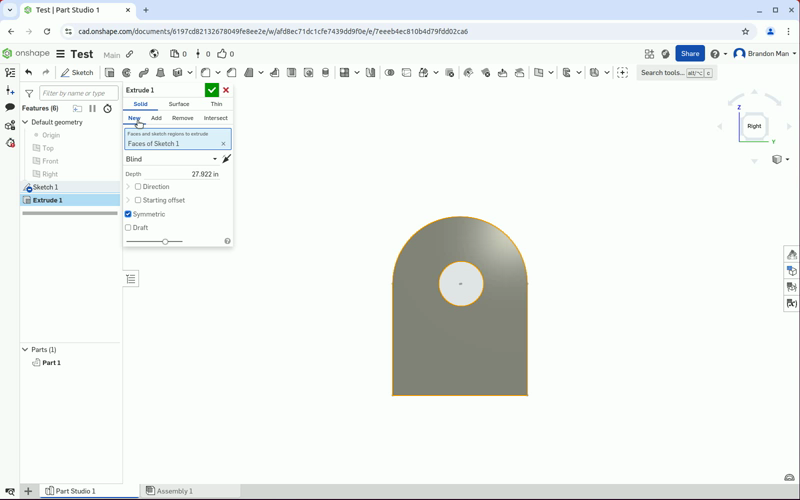
key(enter)
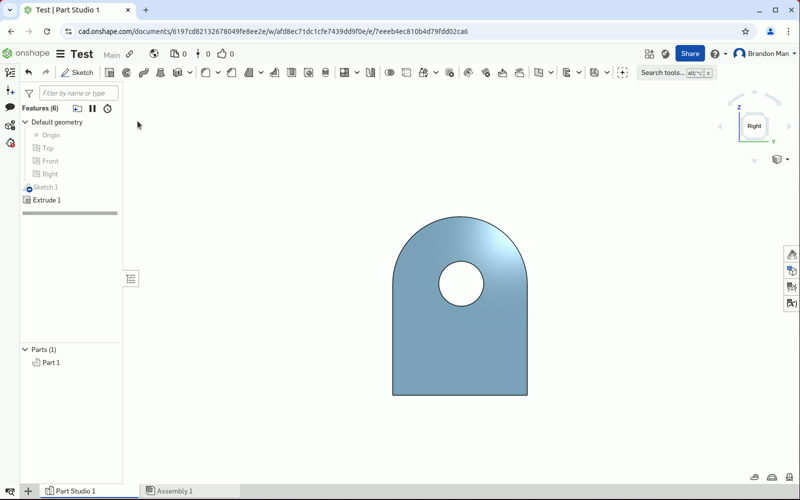
key(shift+h)
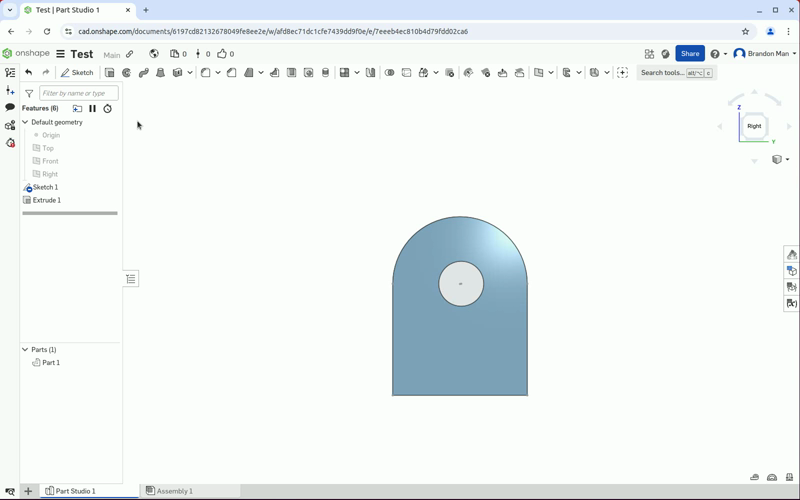
key(shift+h)
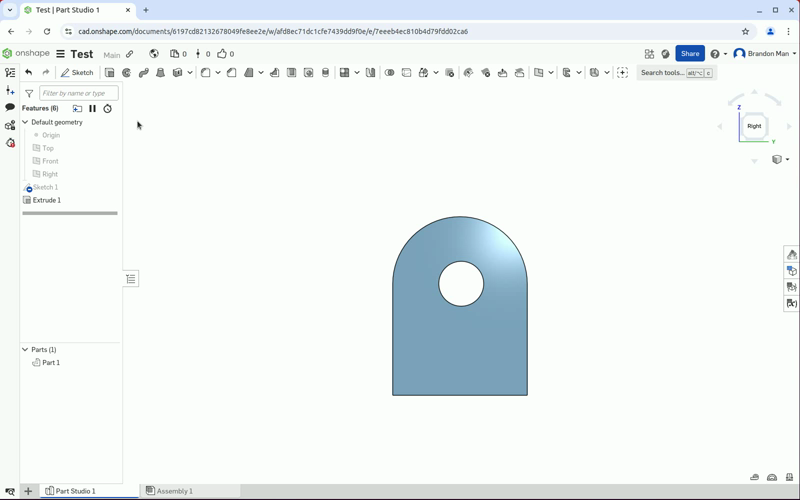
mouse_move(73, 189)
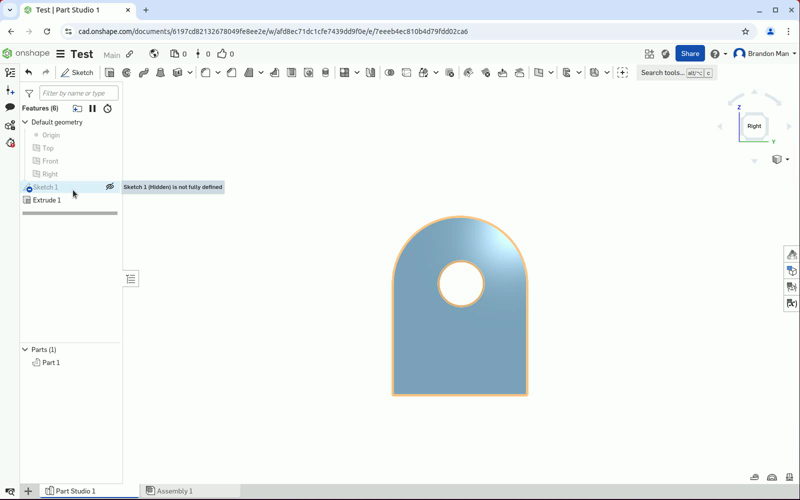
click(73, 189)
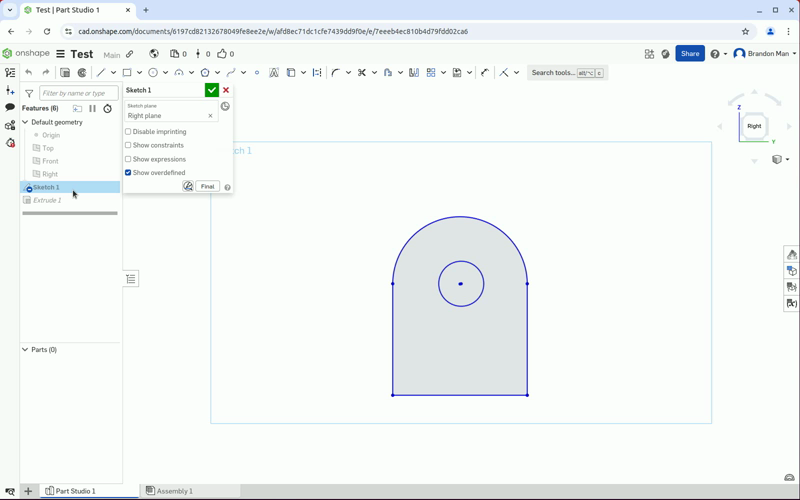
mouse_move(229, 92)
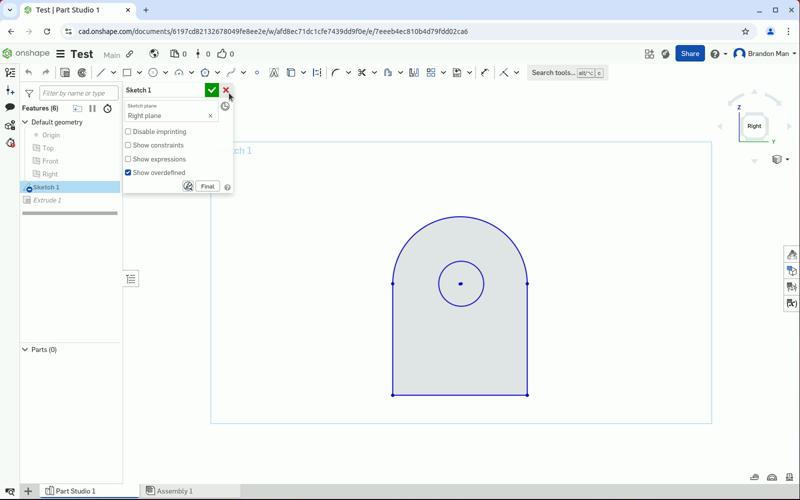
click(229, 92)
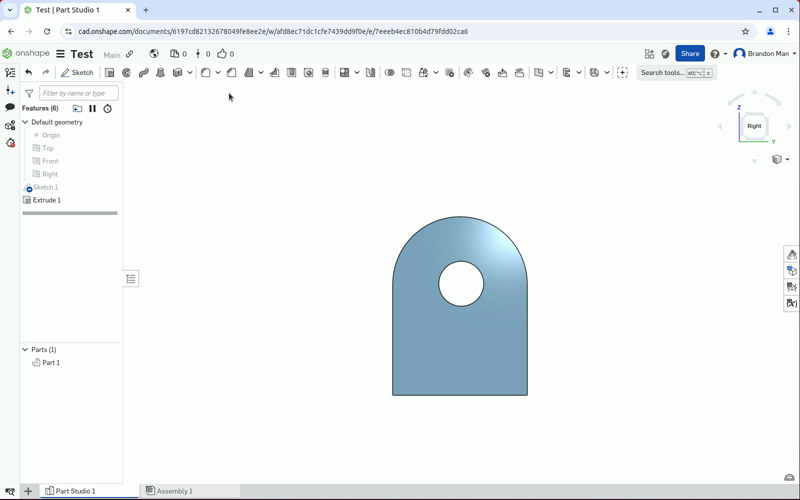
mouse_move(73, 352)
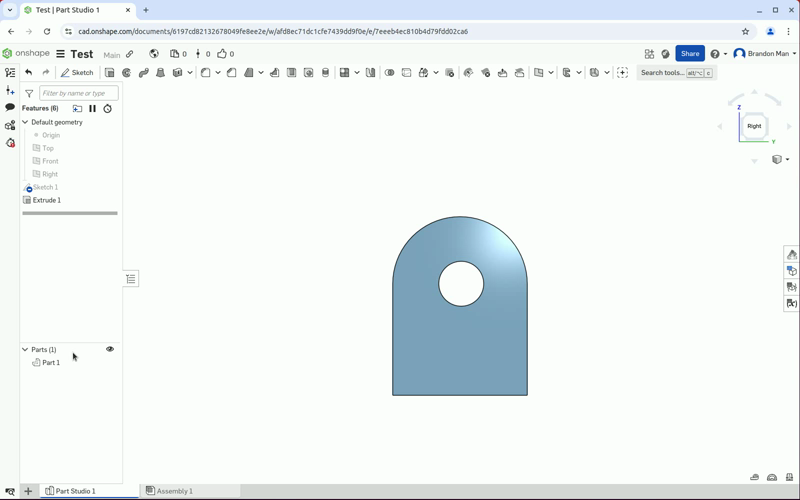
key(y)
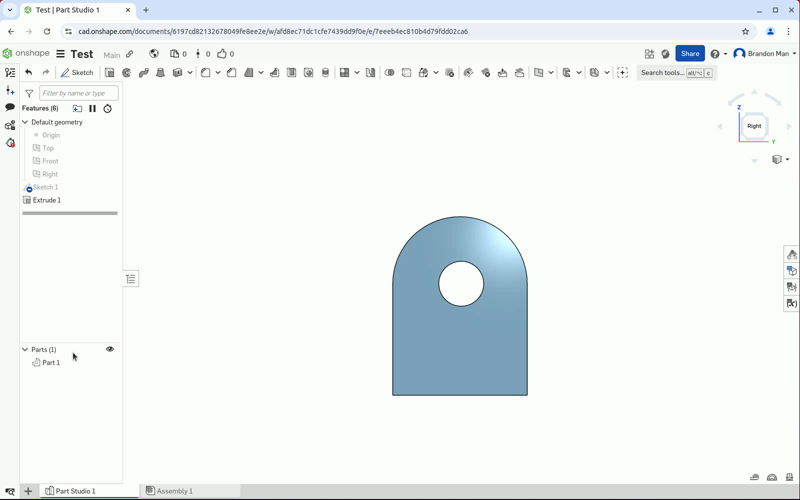
key(shift+p)
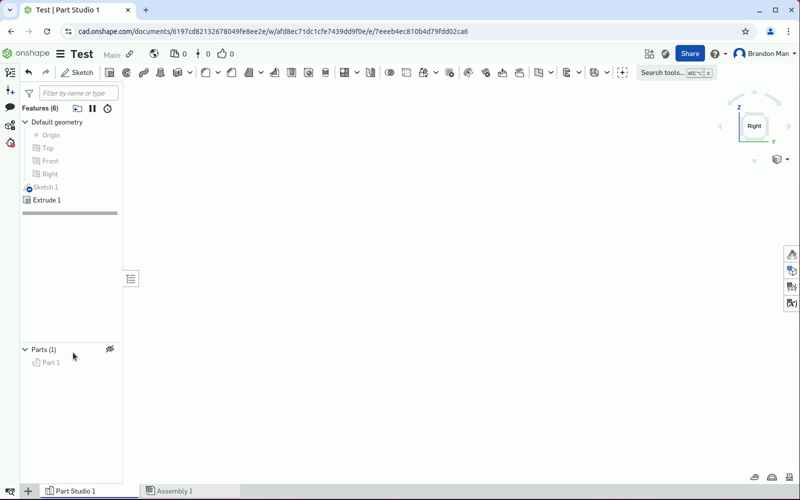
key(space)
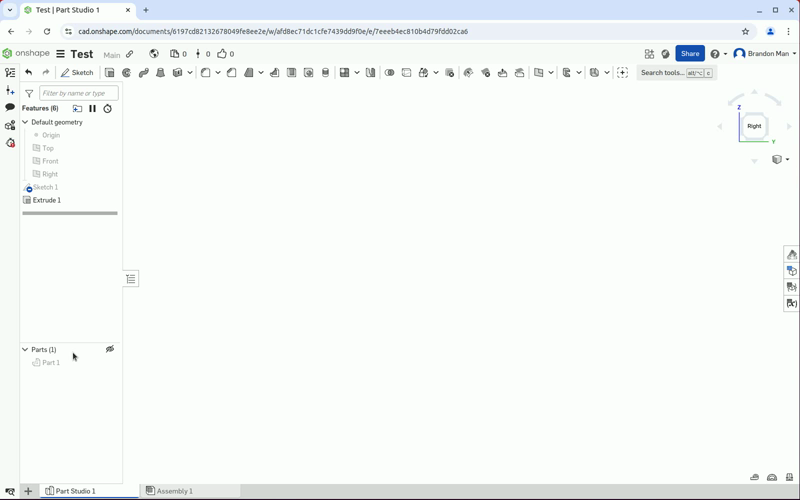
key_down(shift)
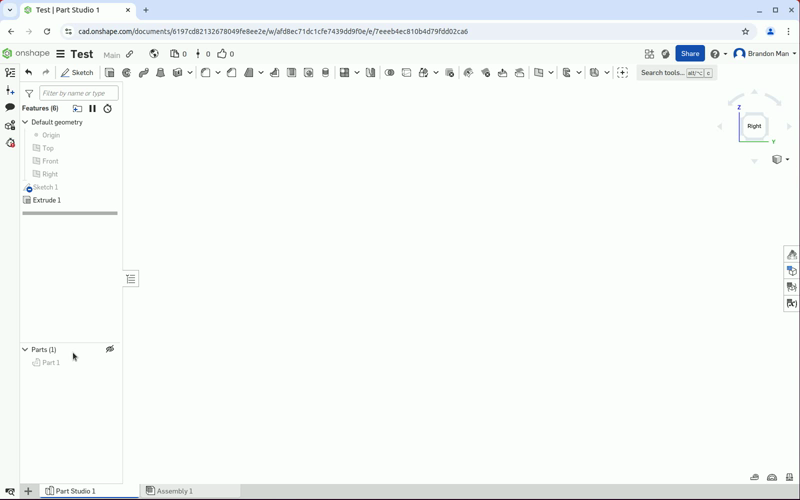
key(right)
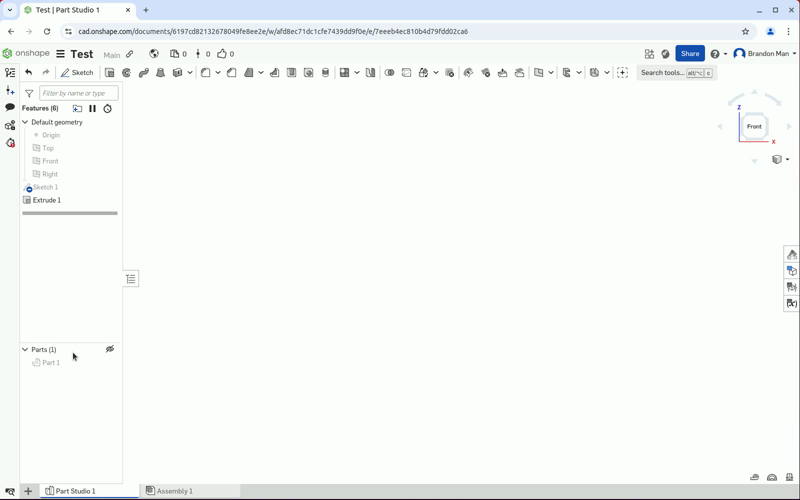
key_up(shift)
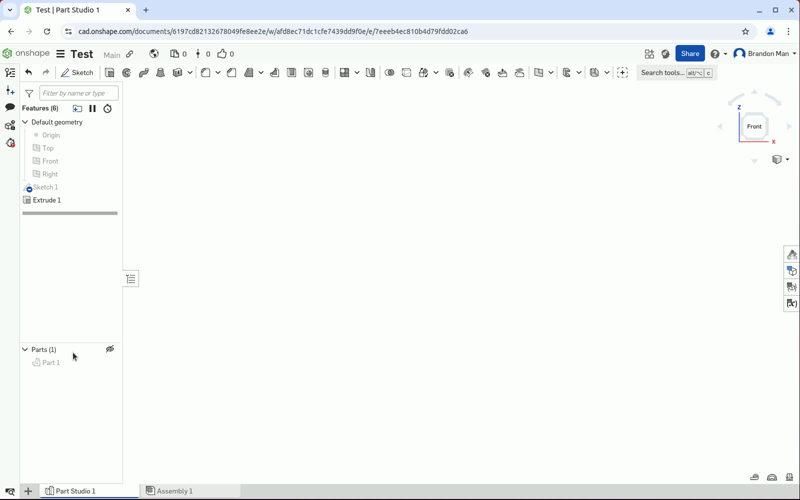
mouse_move(73, 352)
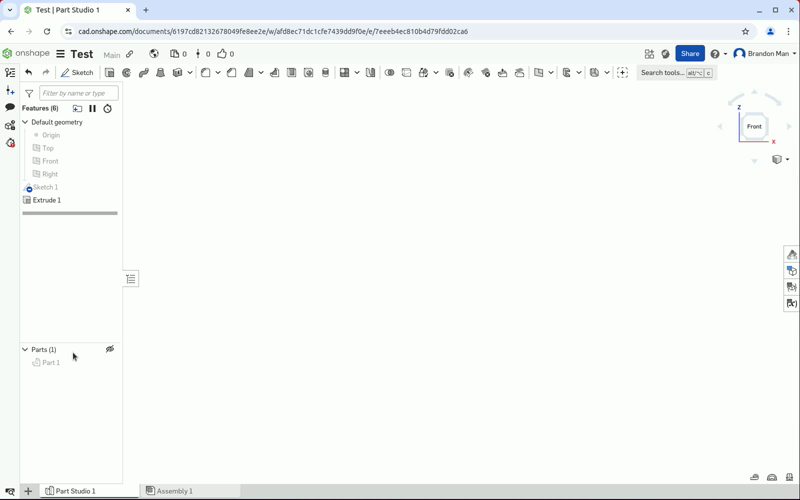
key(shift+y)
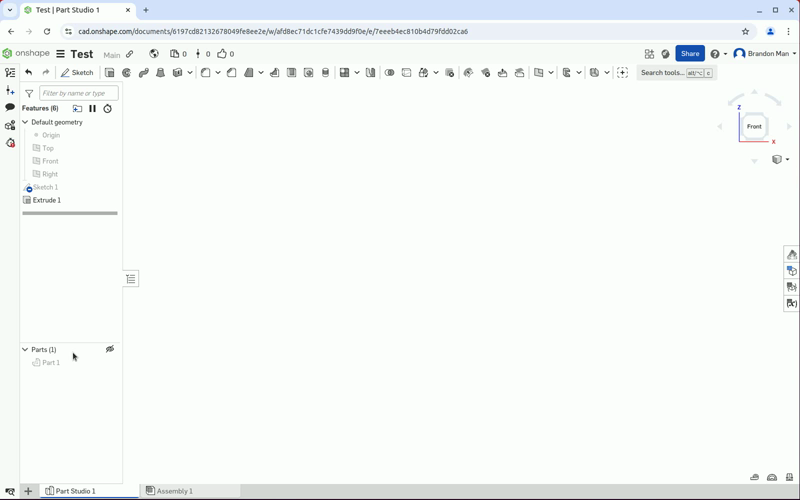
key(shift+s)
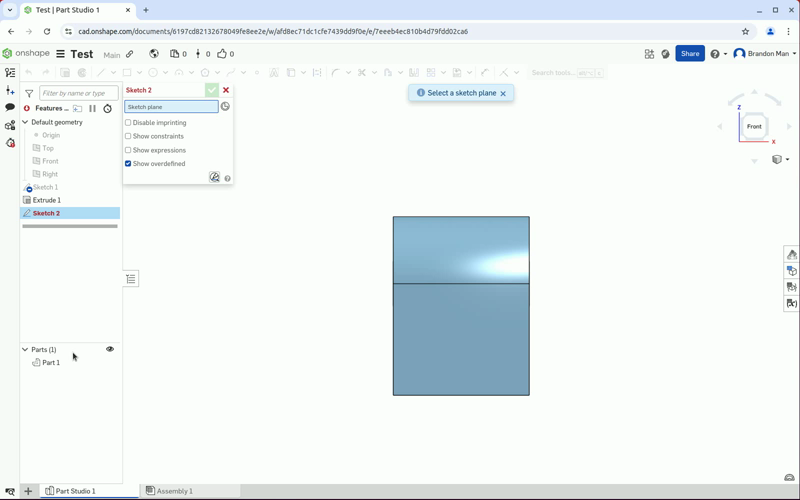
mouse_move(73, 163)
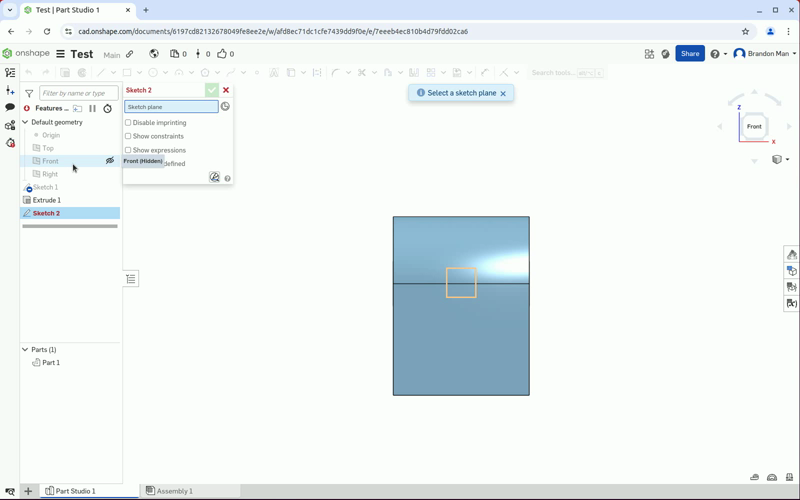
click(73, 163)
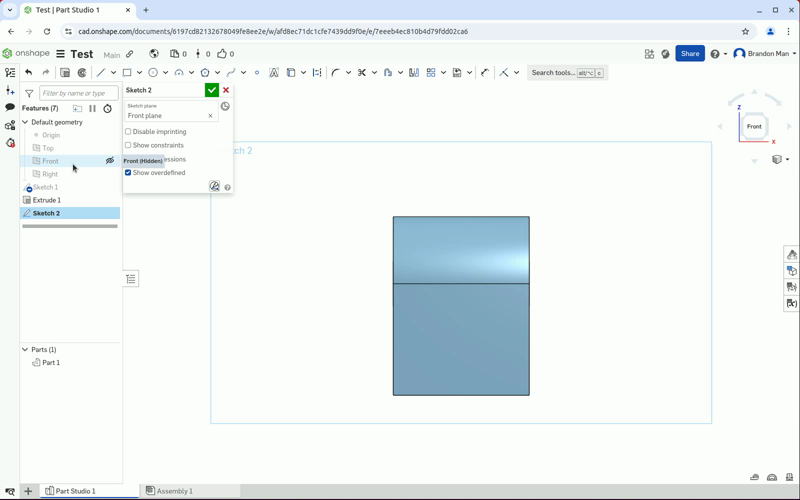
mouse_move(73, 352)
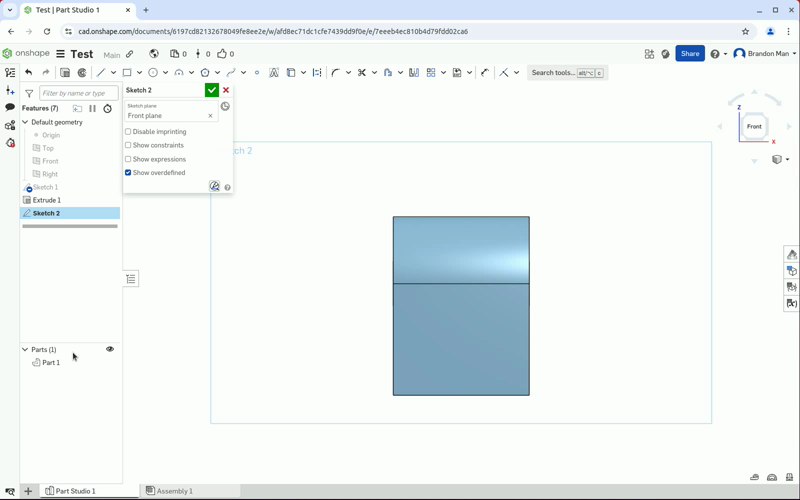
key(y)
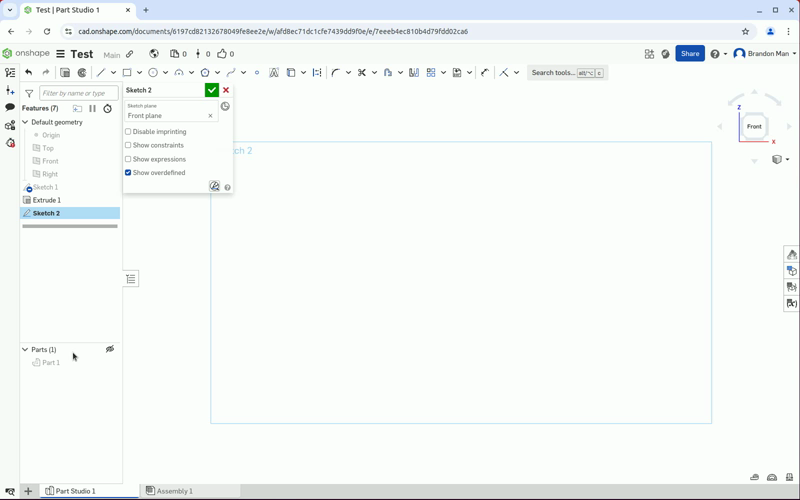
key(l)
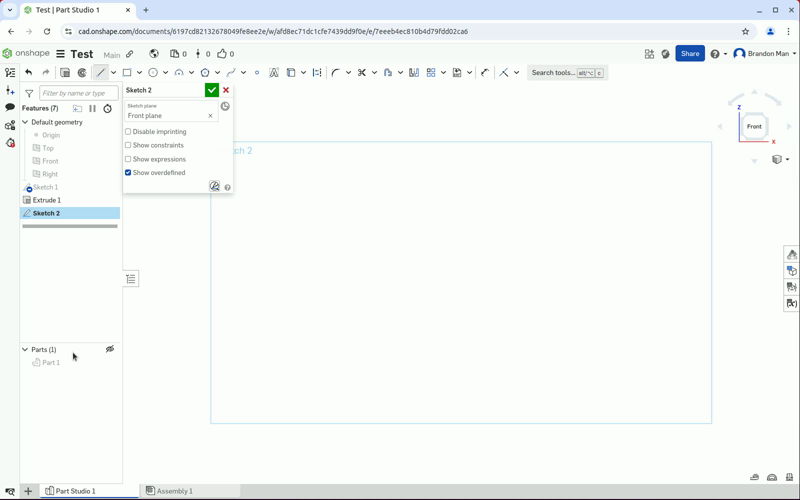
key_down(shift)
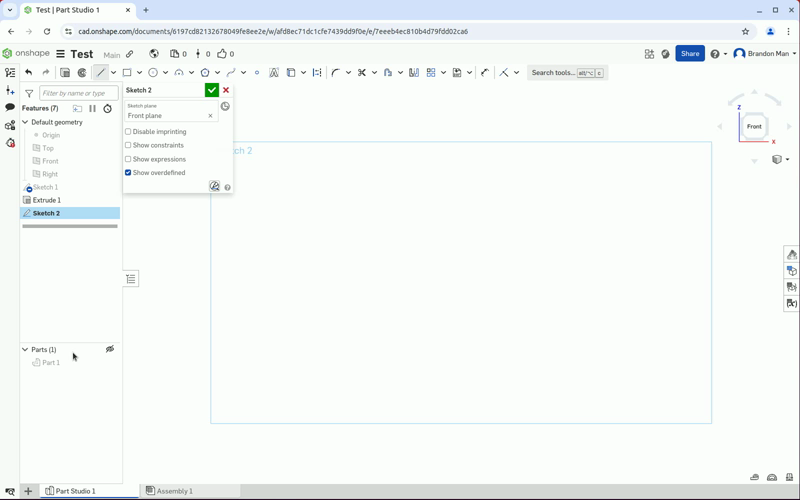
mouse_move(445, 346)
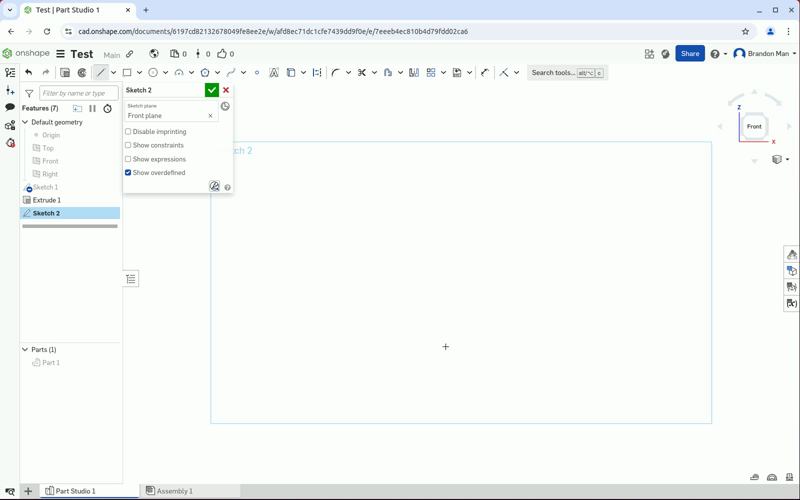
click(445, 346)
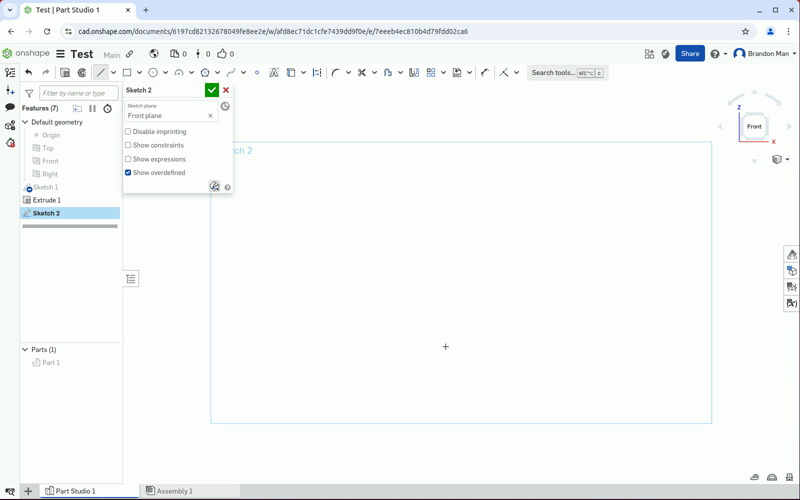
key_up(shift)
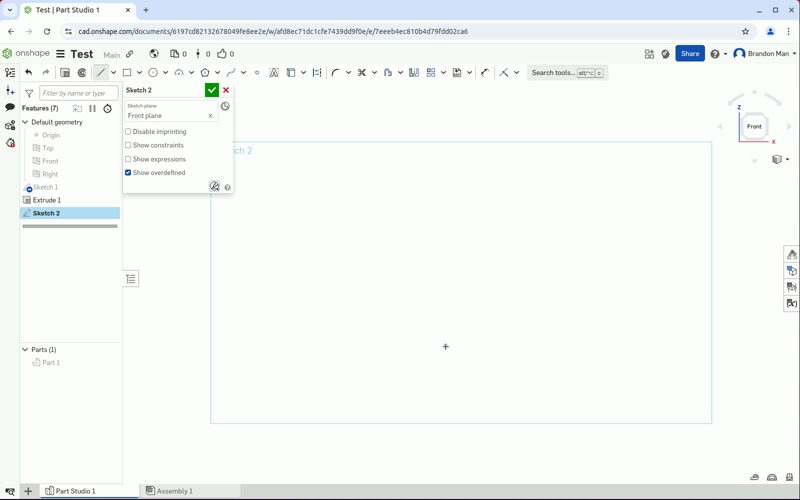
key_down(shift)
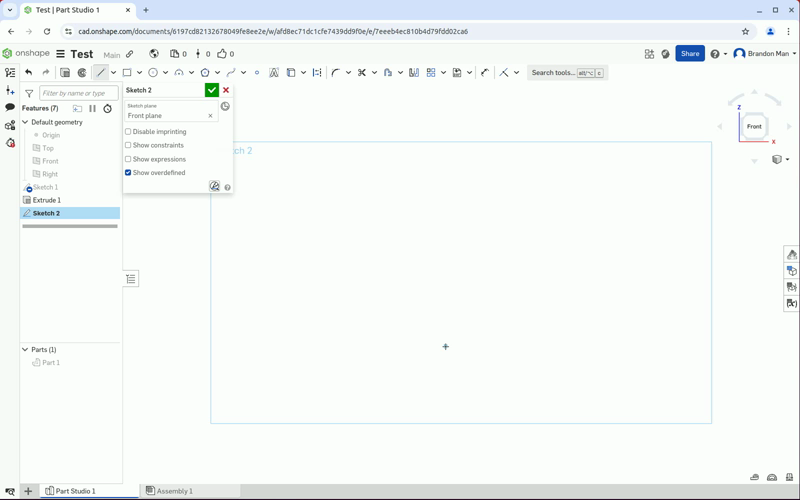
mouse_move(475, 346)
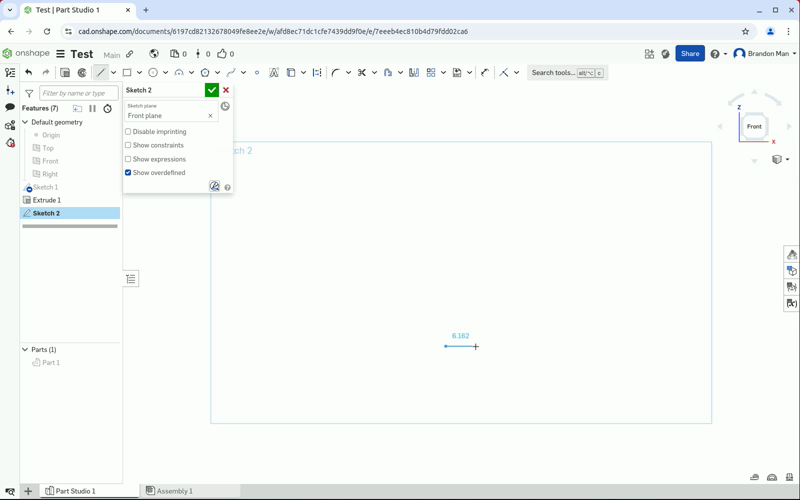
mouse_move(476, 346)
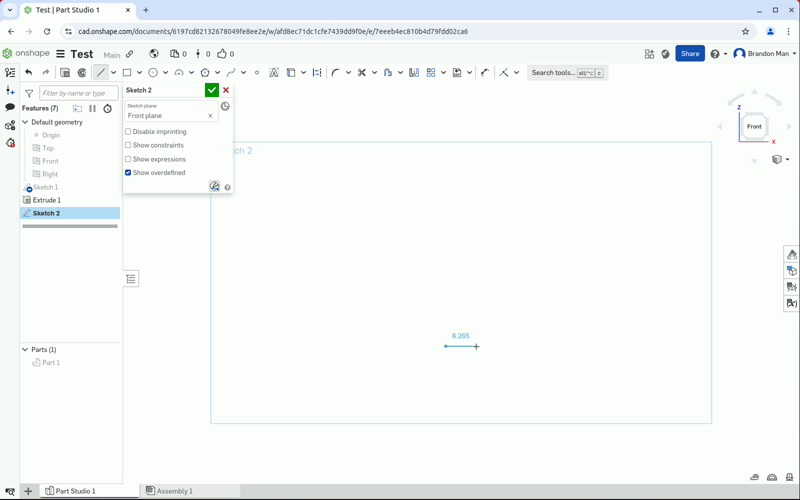
click(476, 346)
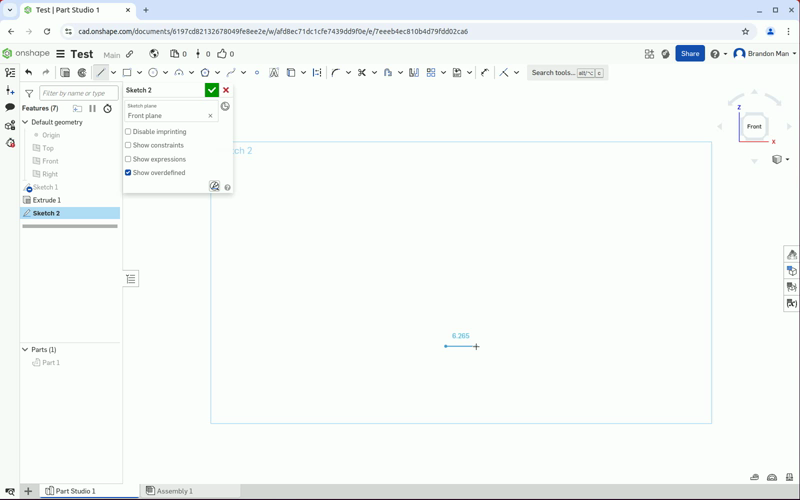
key_up(shift)
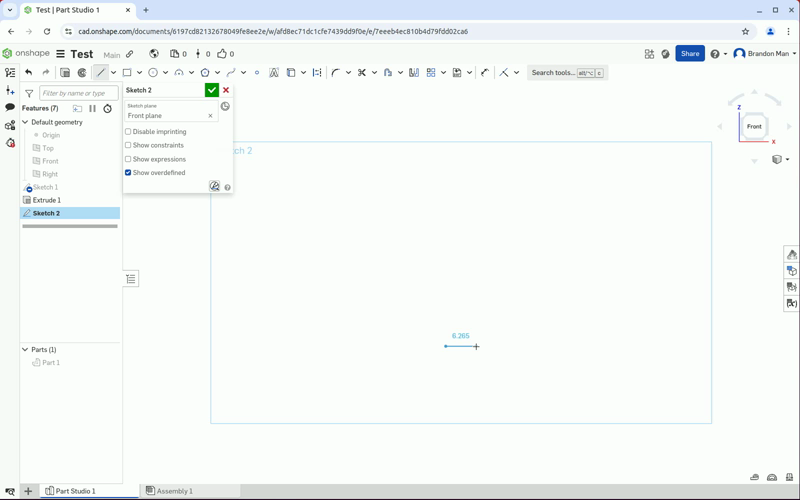
key_down(shift)
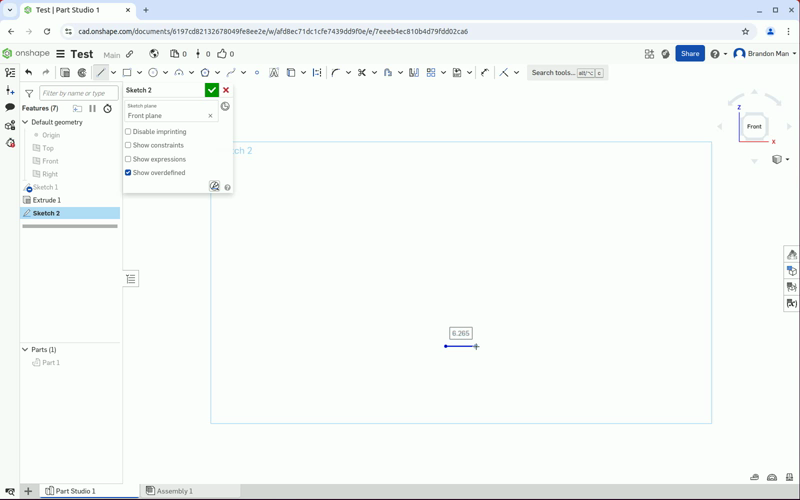
mouse_move(476, 207)
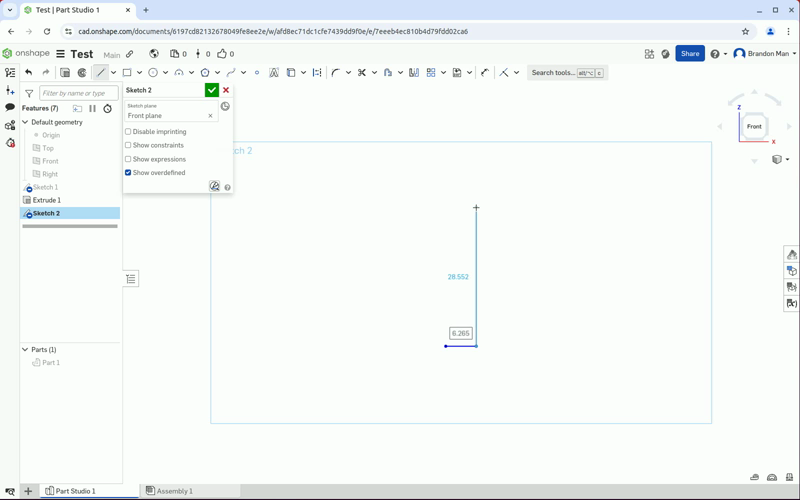
click(476, 207)
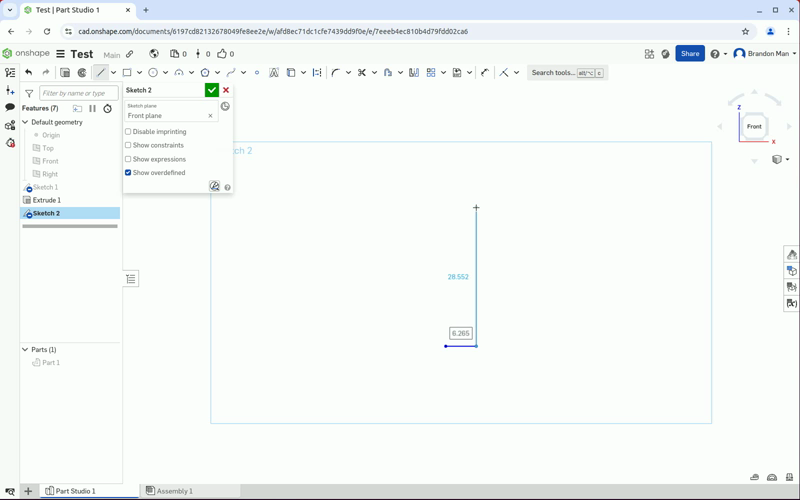
key_up(shift)
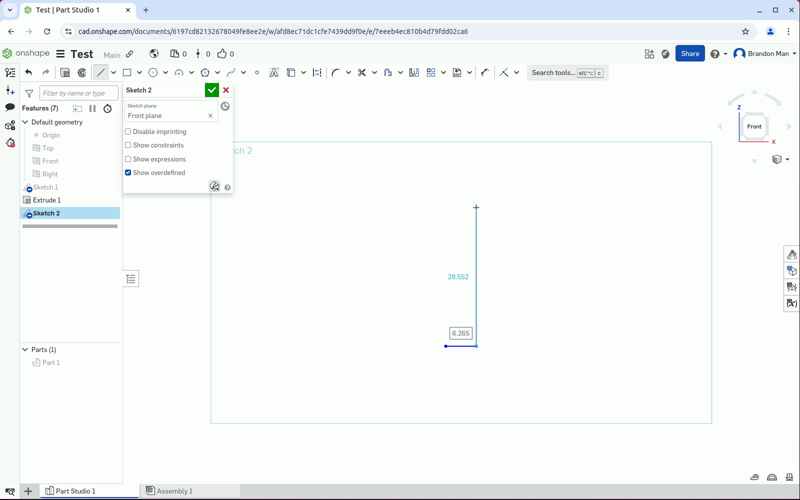
key_down(shift)
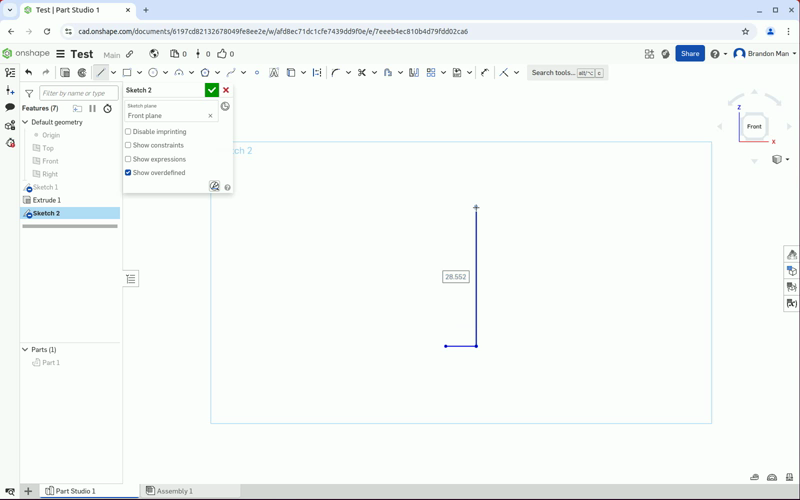
mouse_move(506, 207)
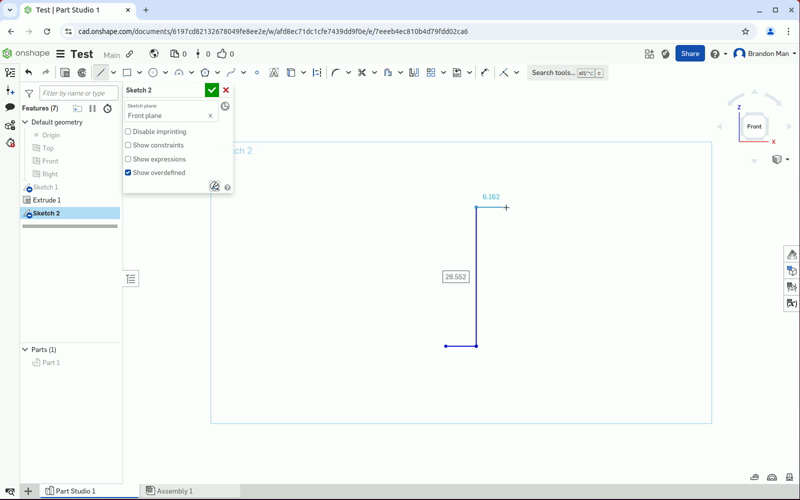
mouse_move(445, 207)
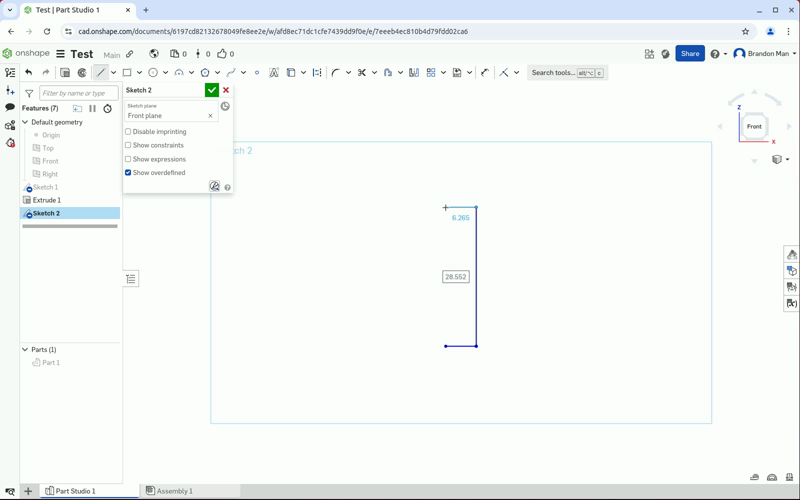
click(445, 207)
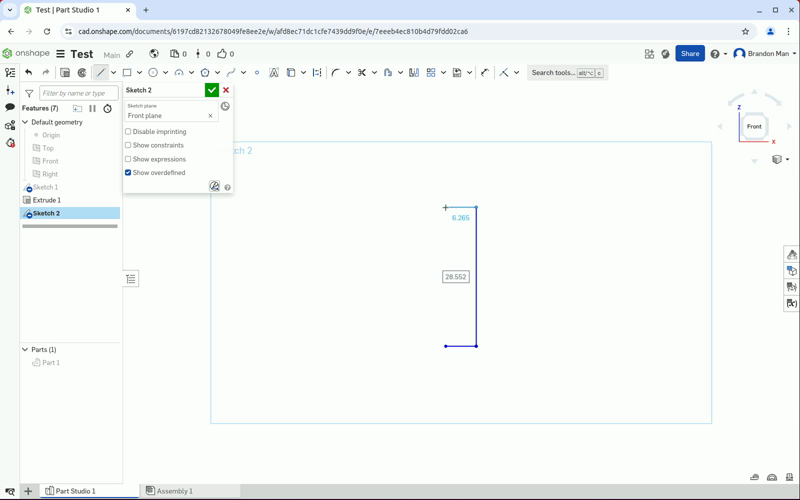
key_up(shift)
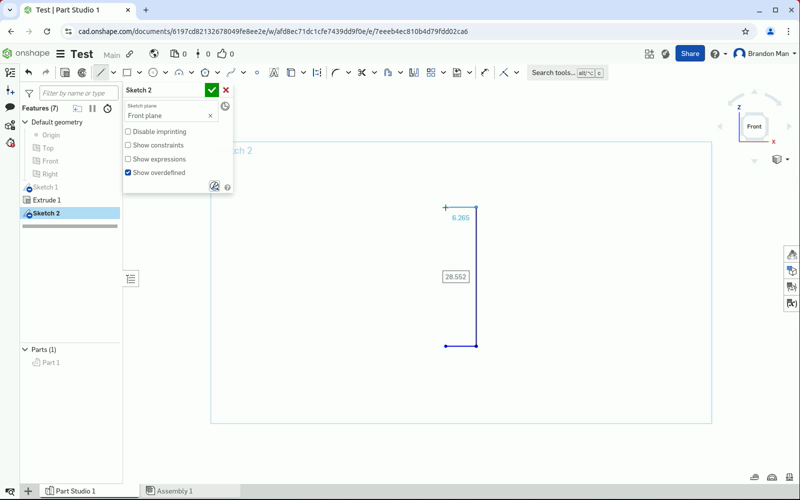
key_down(shift)
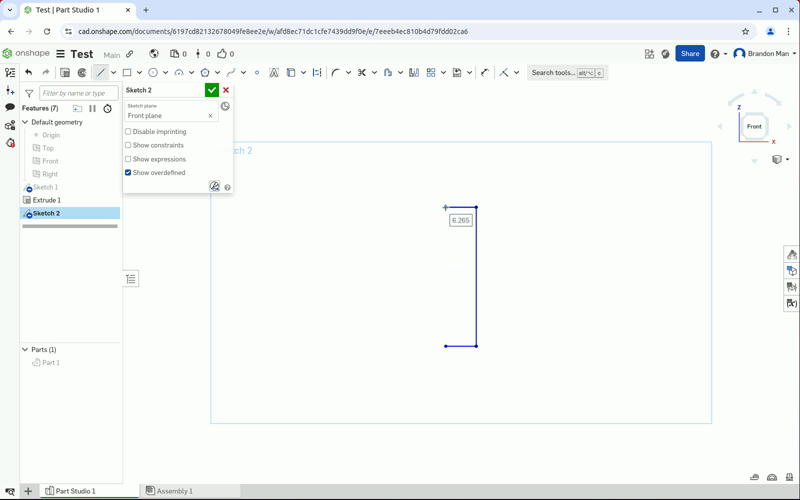
mouse_move(445, 346)
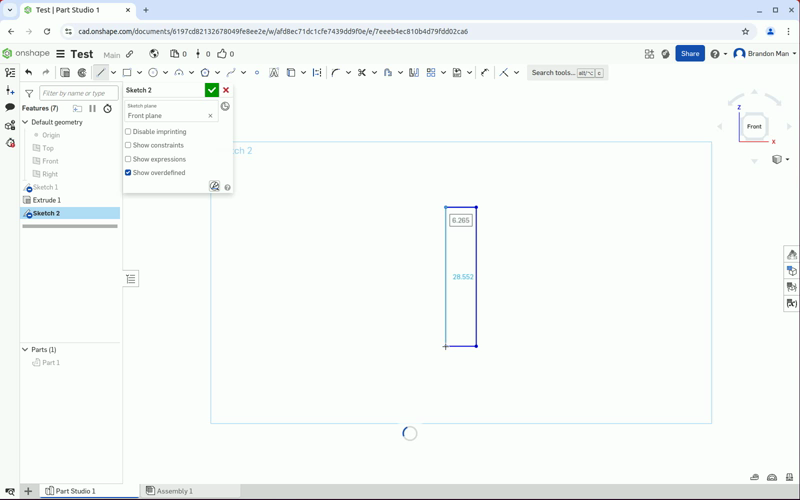
key_up(shift)
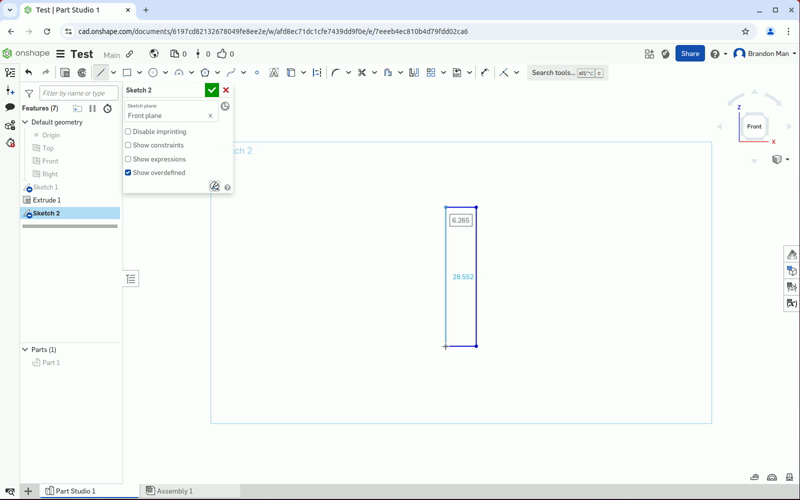
click(445, 346)
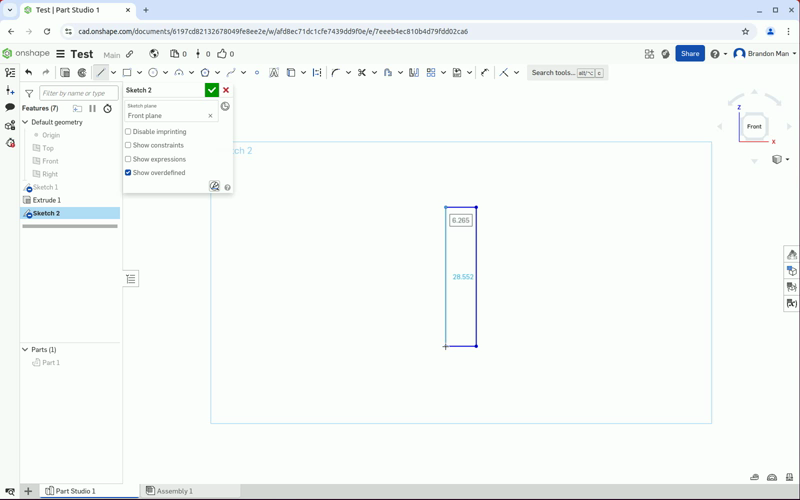
key(esc)
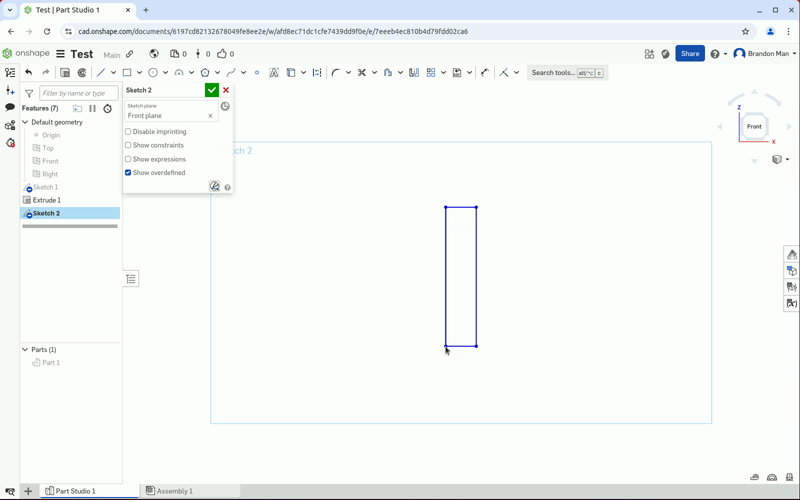
mouse_move(467, 317)
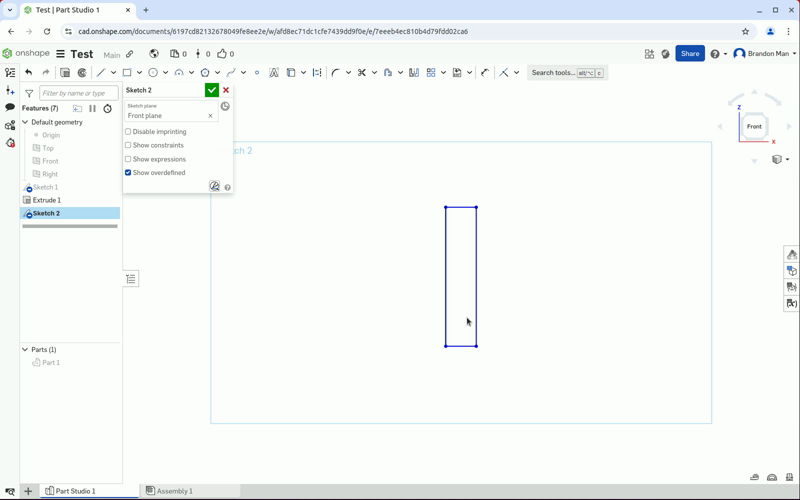
click(467, 317)
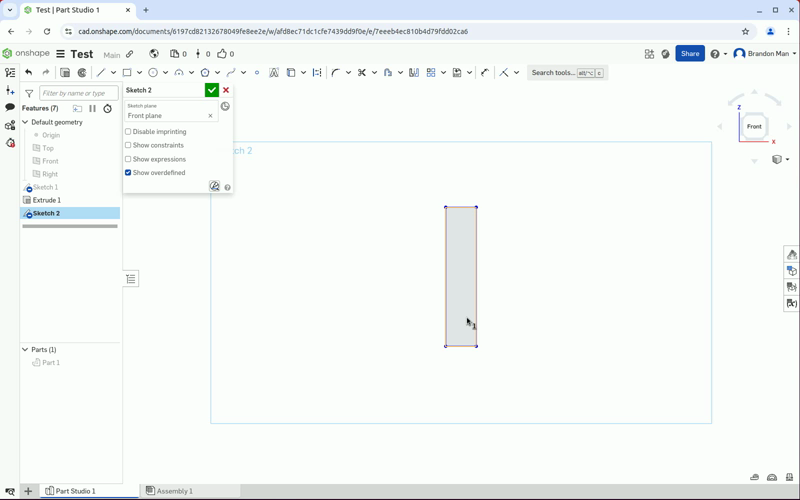
mouse_move(73, 352)
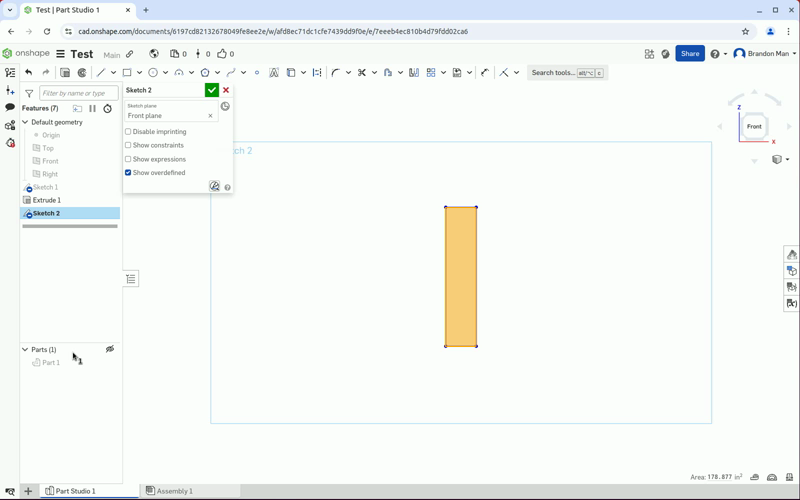
key(shift+y)
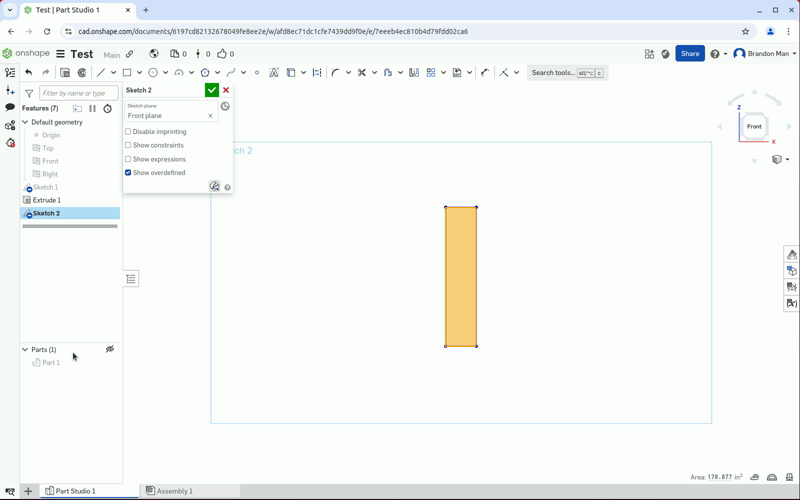
key(shift+e)
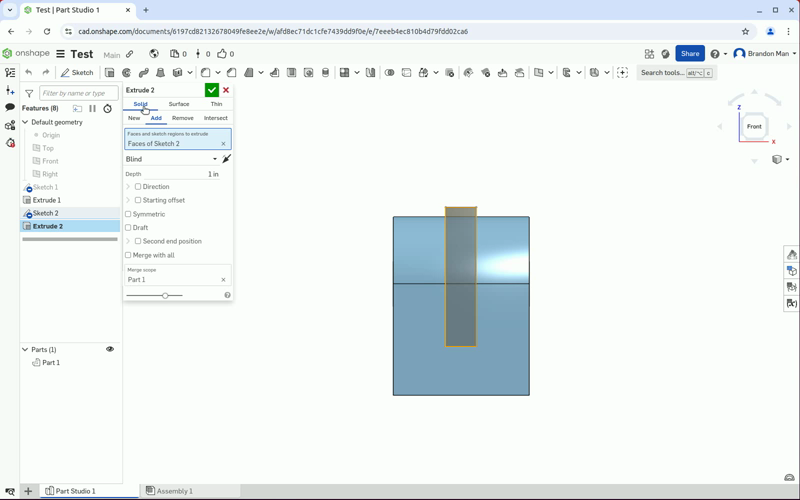
mouse_move(143, 106)
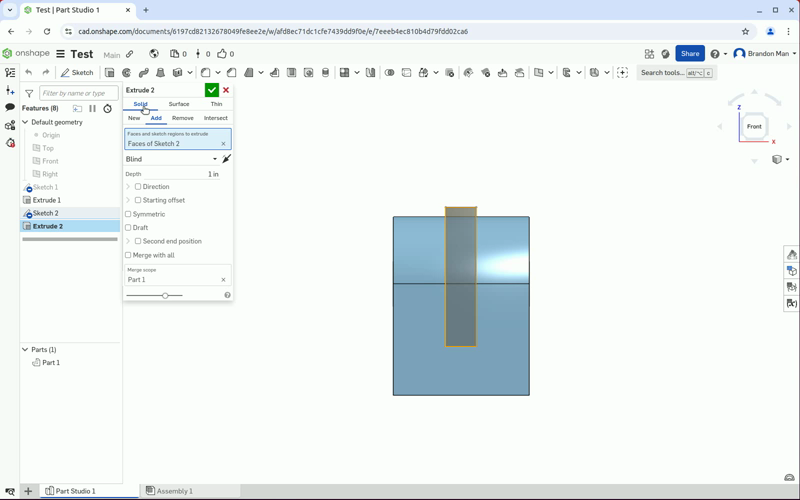
click(143, 106)
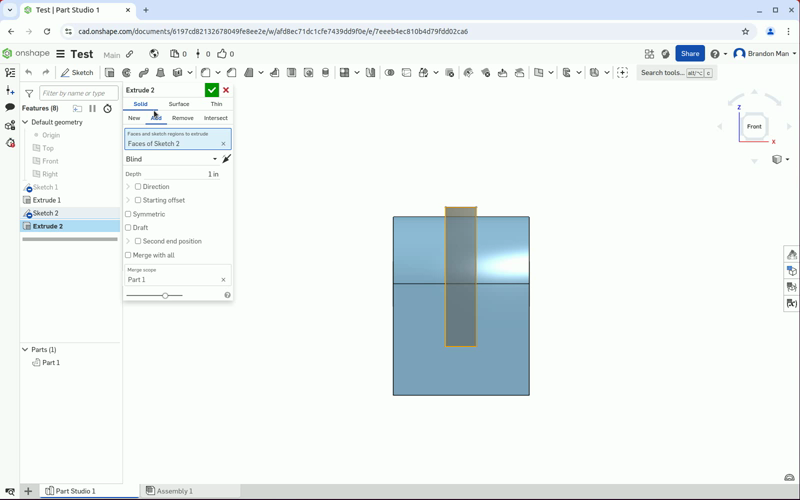
mouse_move(186, 120)
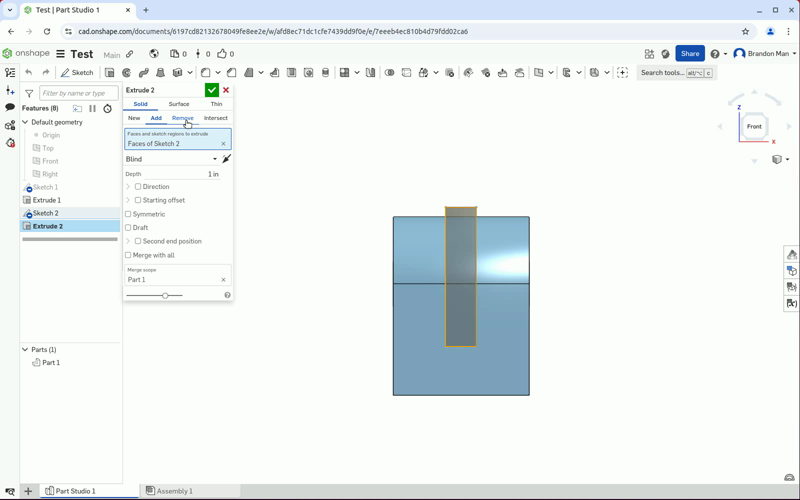
click(186, 120)
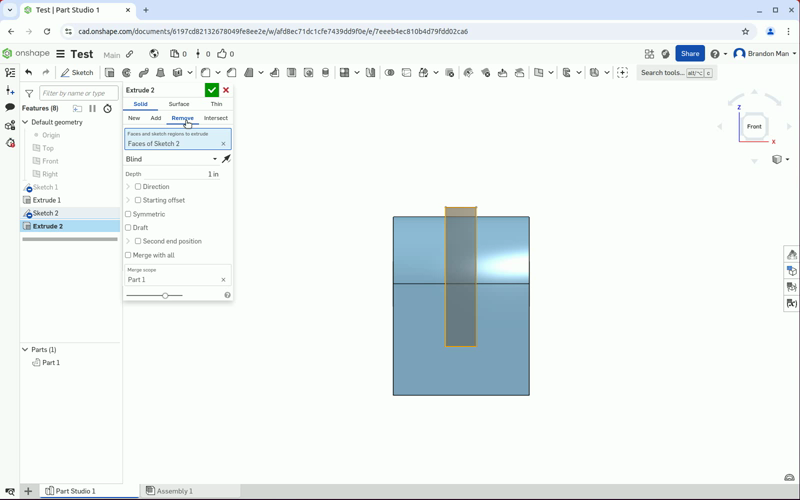
key(tab, 4)
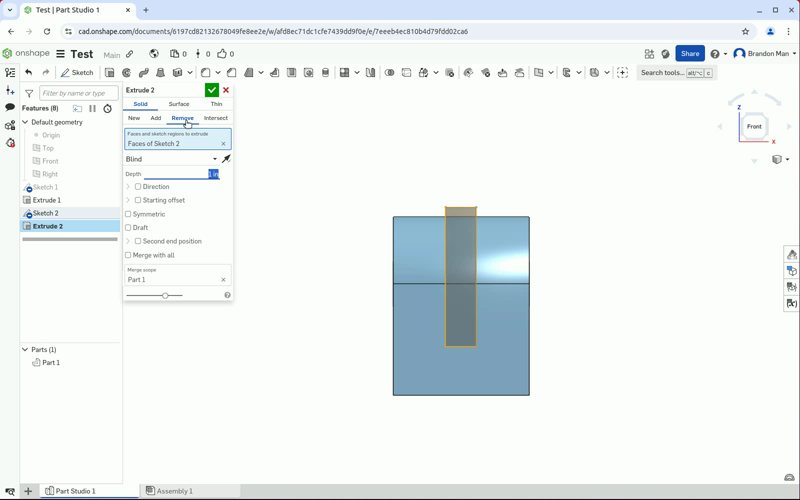
text(60.66)
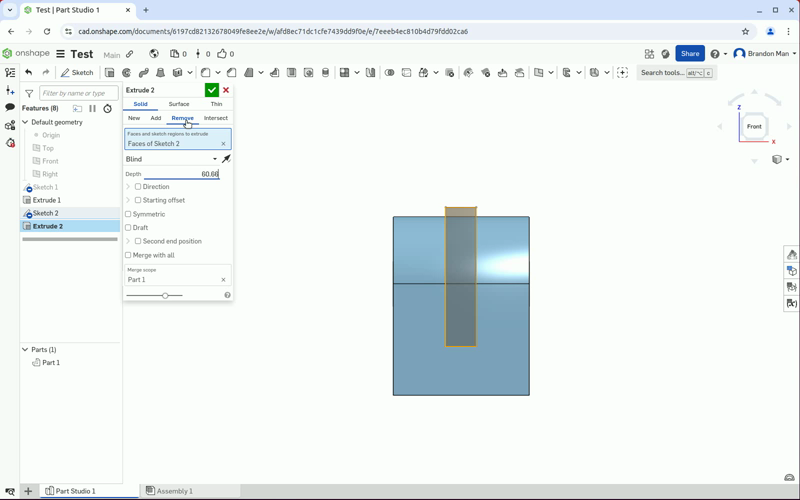
key(tab, 3)
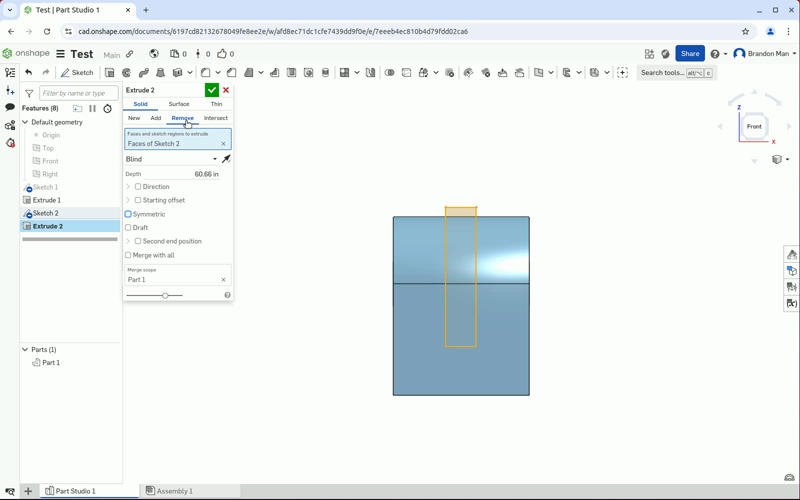
key(space)
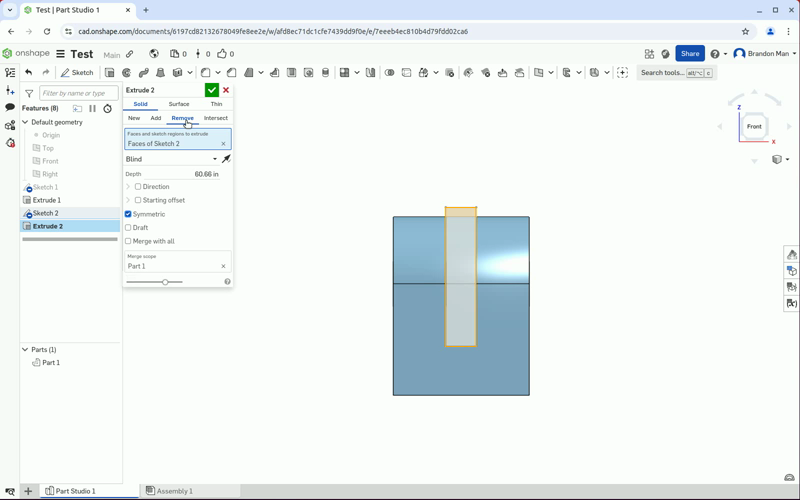
key(tab, 2)
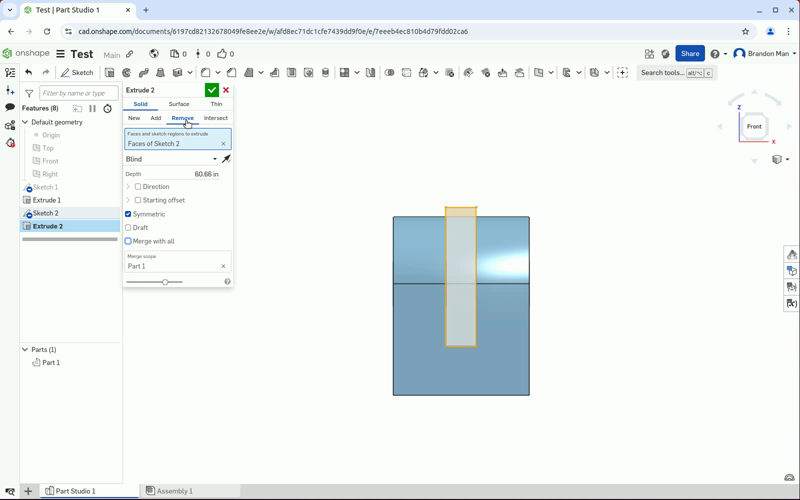
key(space)
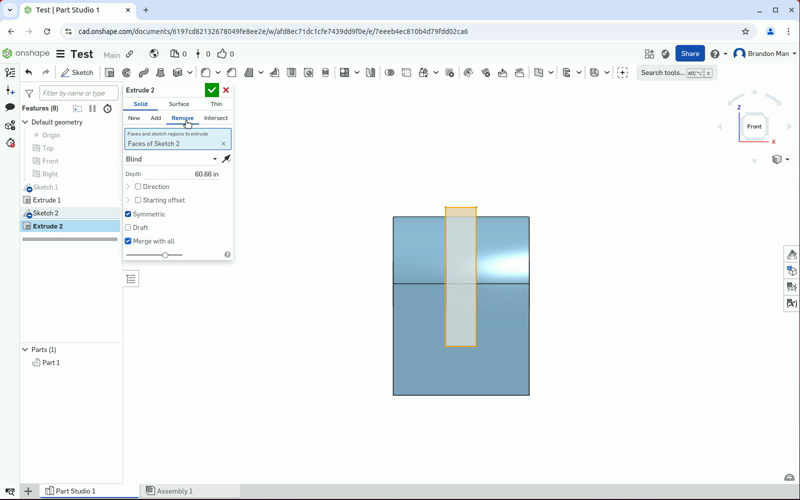
key(enter)
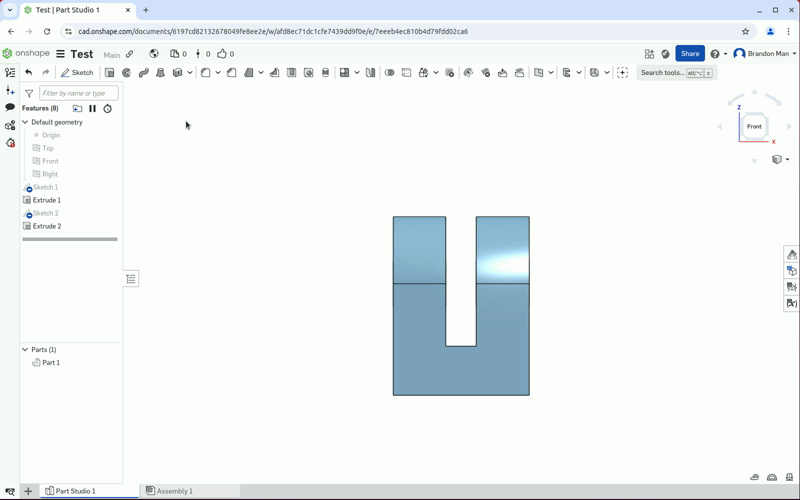
key(shift+h)
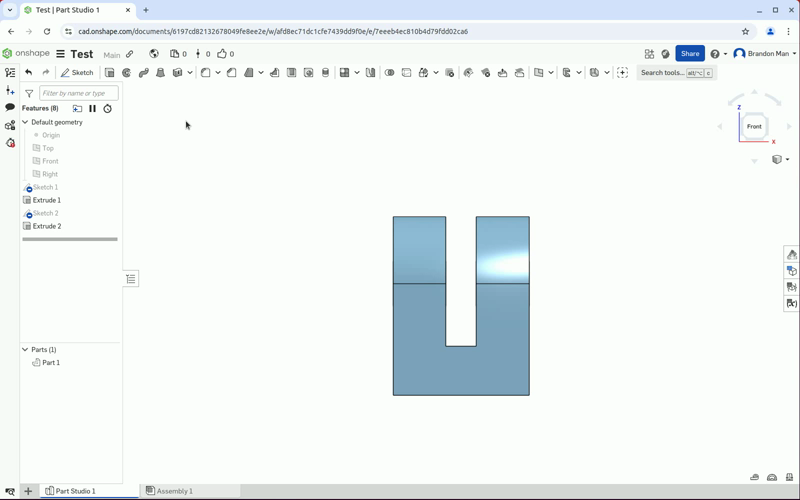
key(shift+h)
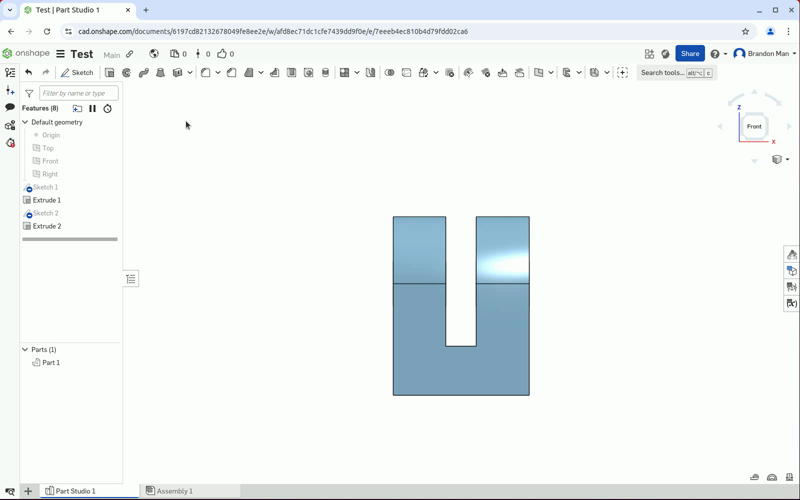
mouse_move(73, 189)
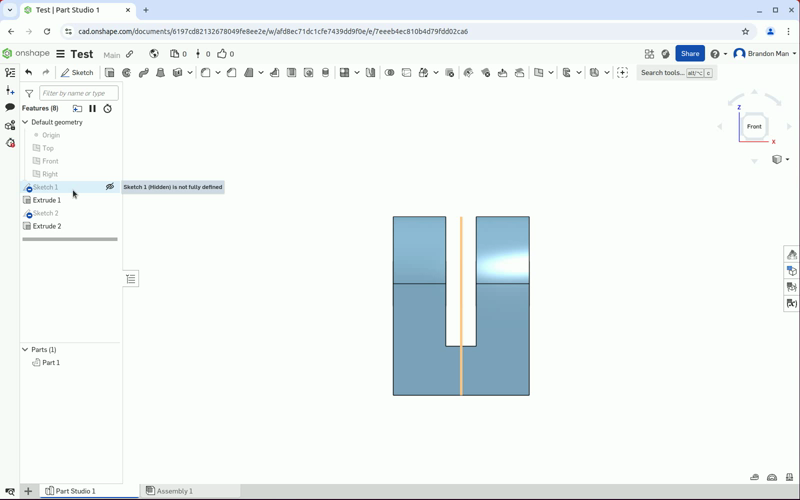
click(73, 189)
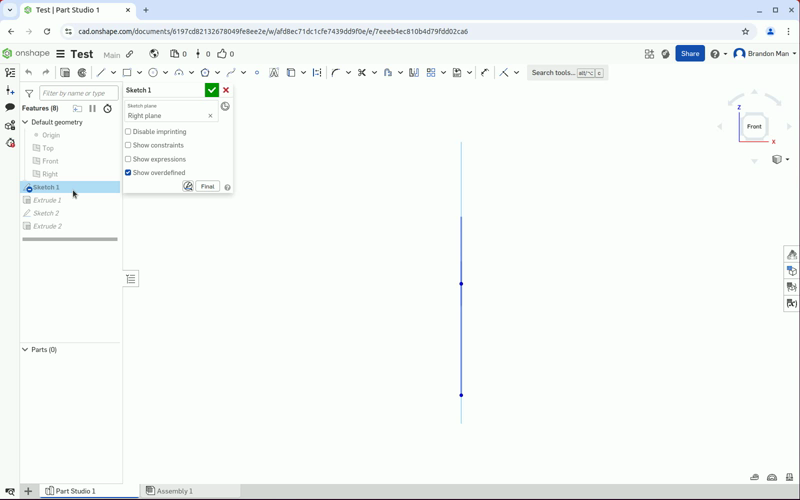
mouse_move(229, 92)
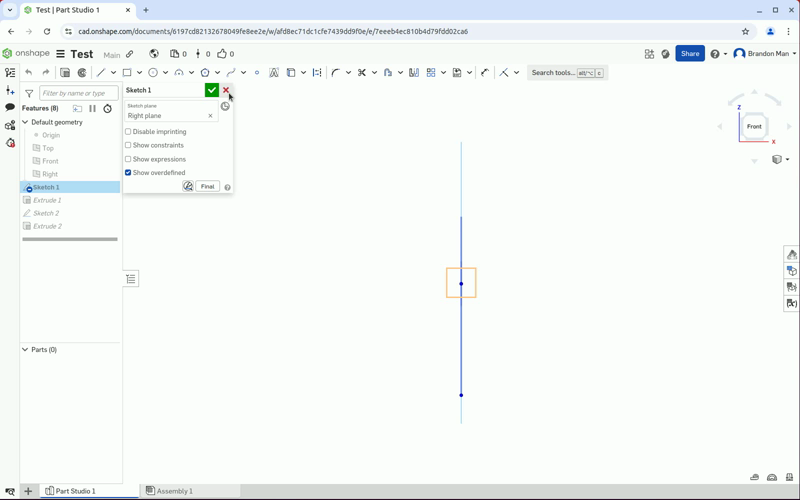
click(229, 92)
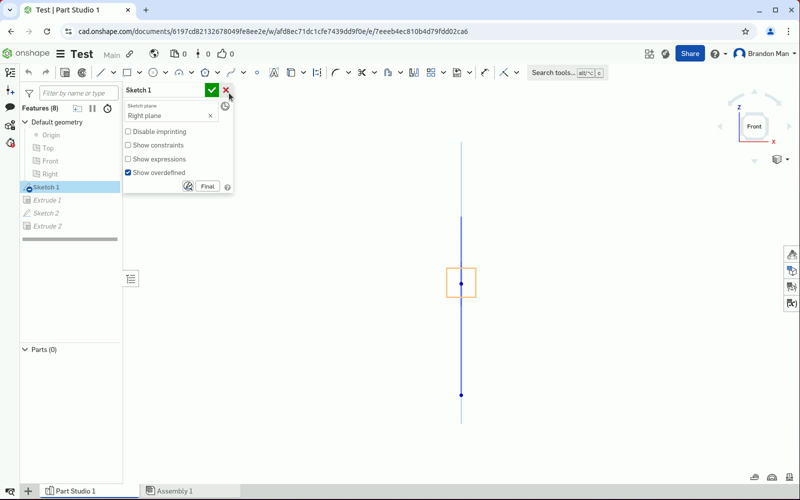
key(shift+s)
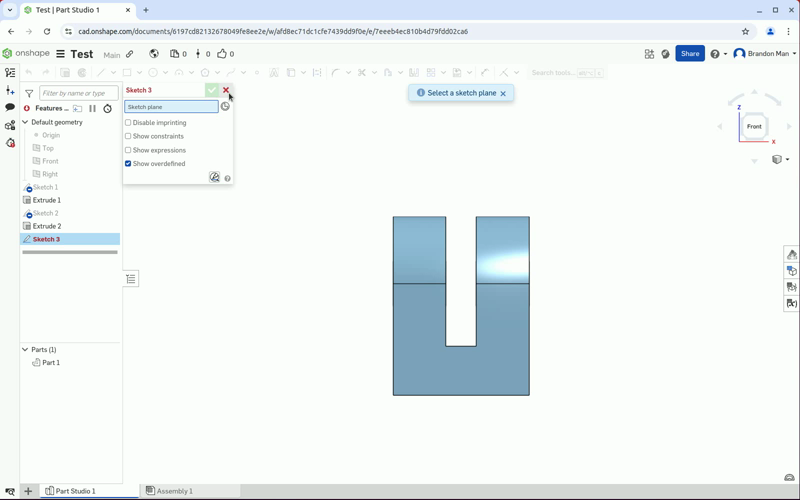
mouse_move(73, 163)
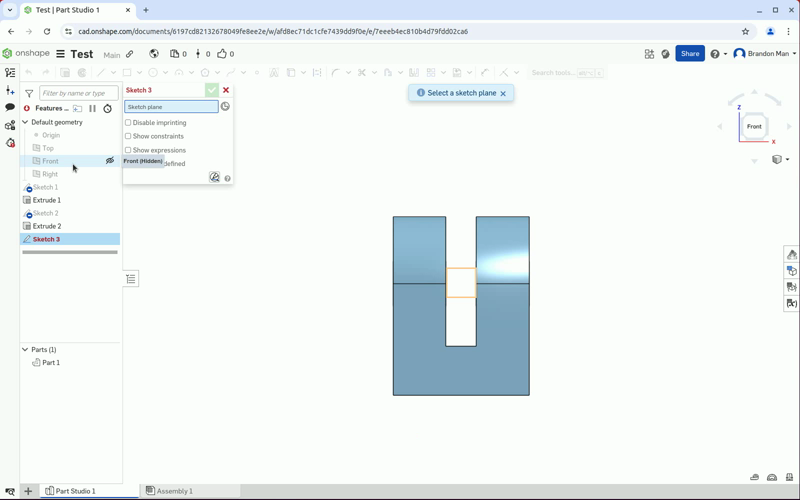
click(73, 163)
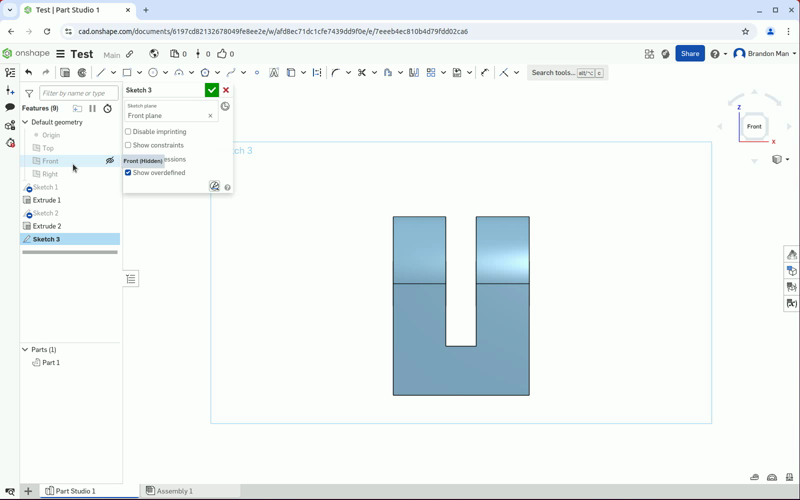
mouse_move(73, 352)
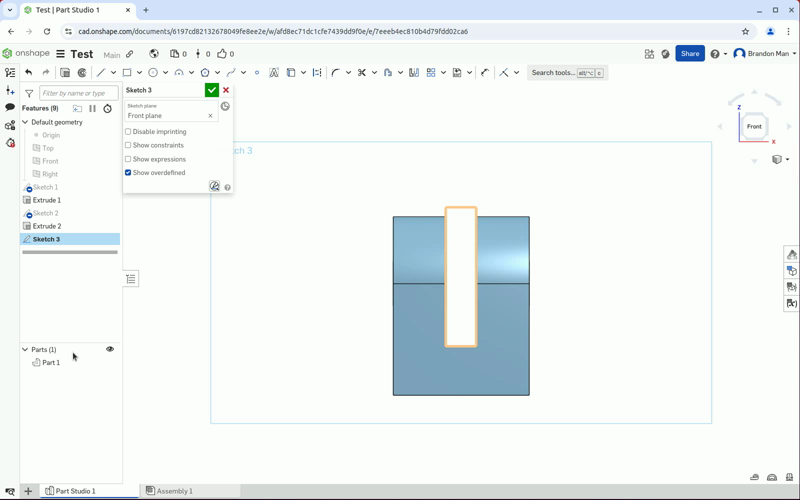
key(y)
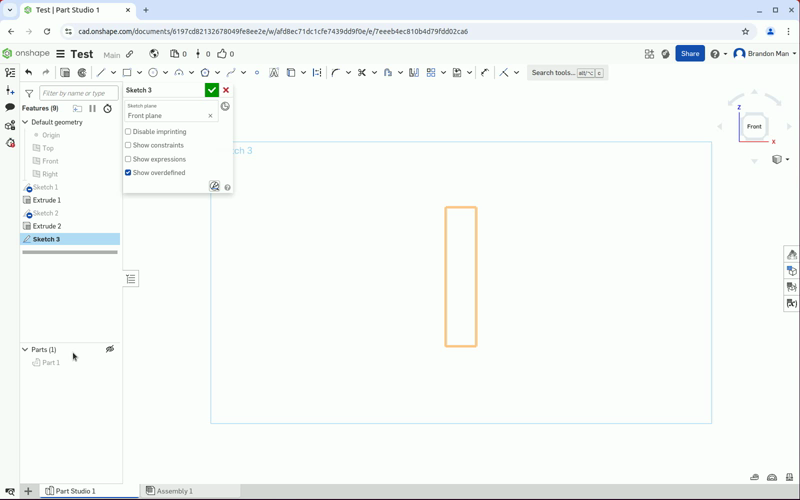
key(l)
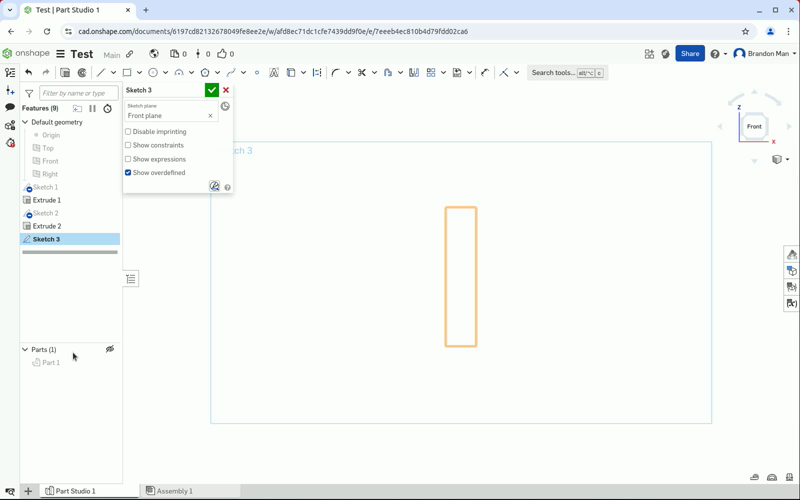
key_down(shift)
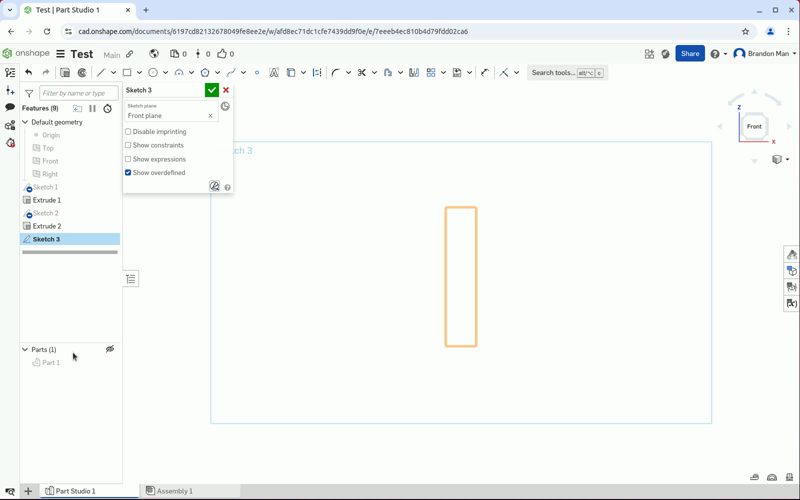
mouse_move(383, 346)
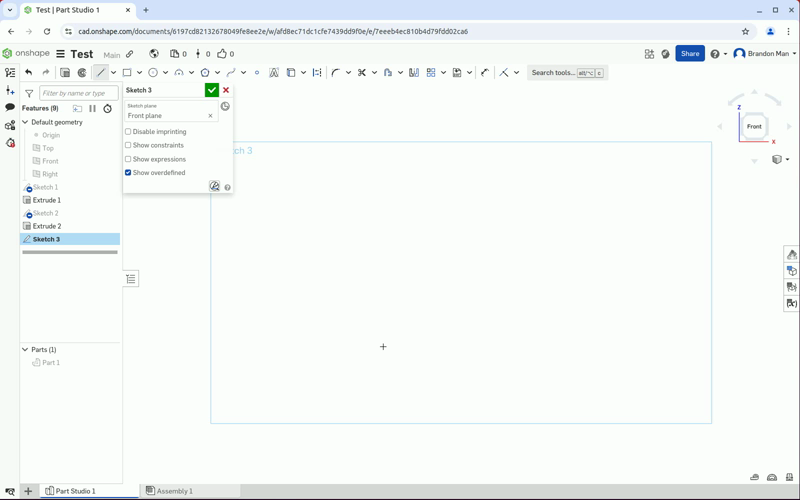
click(383, 346)
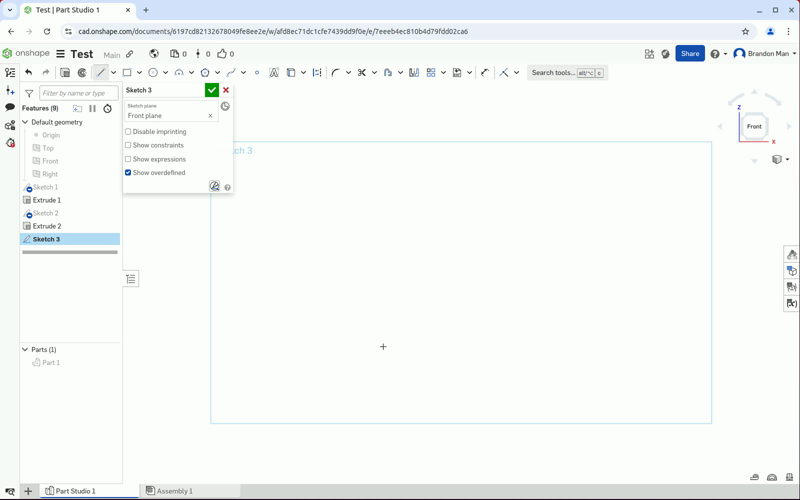
key_up(shift)
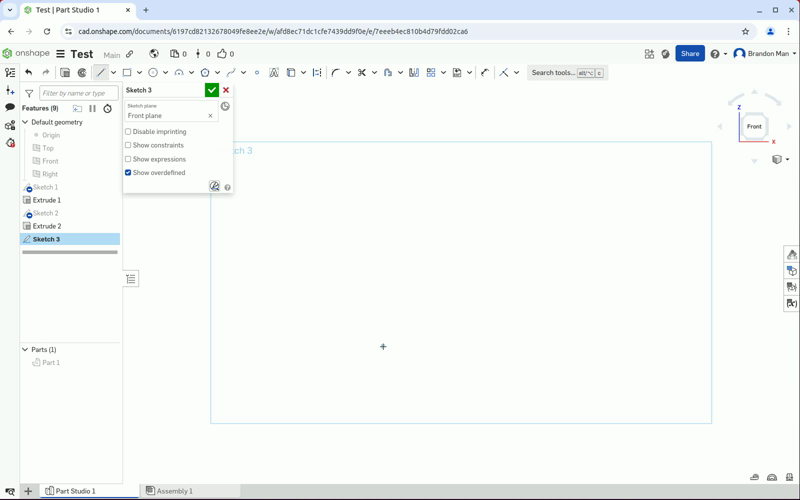
key_down(shift)
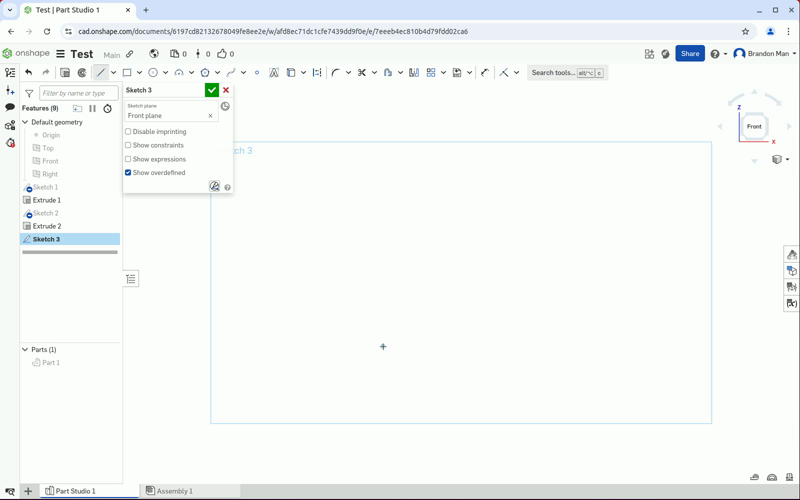
mouse_move(413, 346)
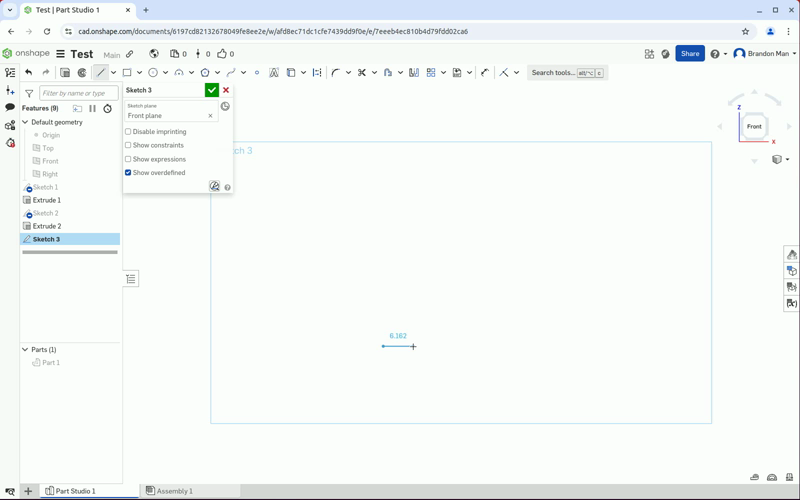
mouse_move(418, 346)
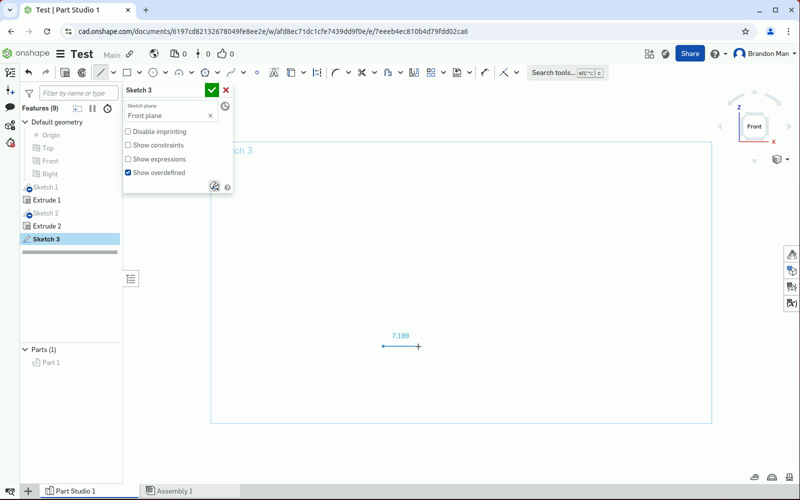
click(418, 346)
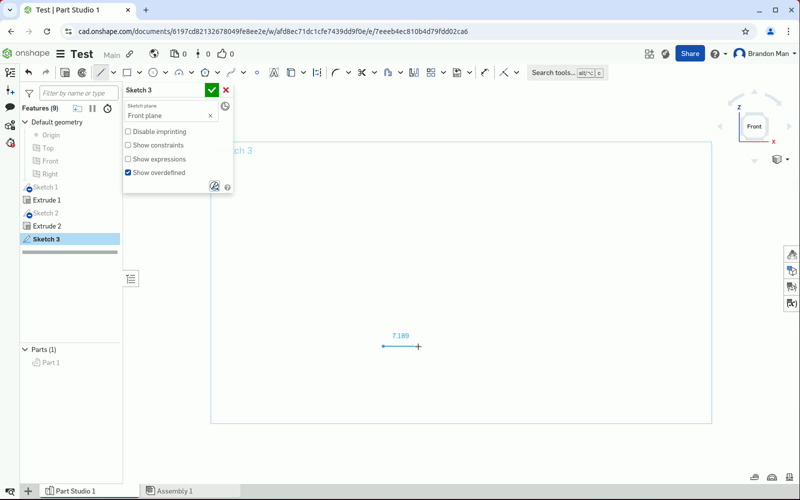
key_up(shift)
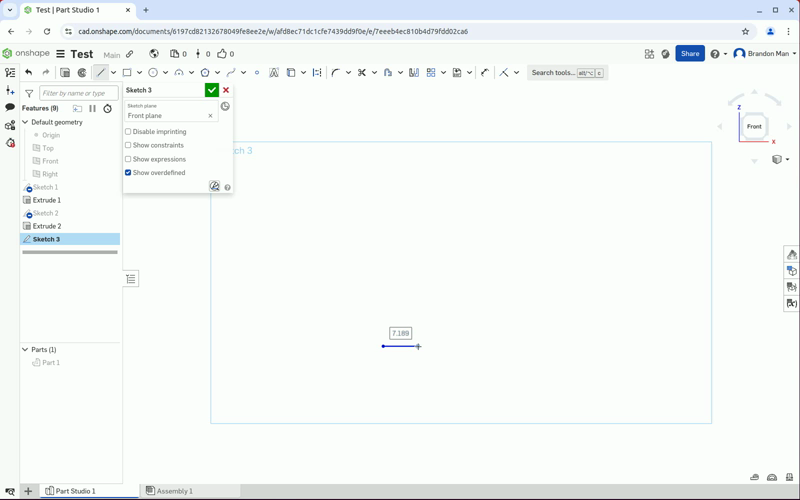
key_down(shift)
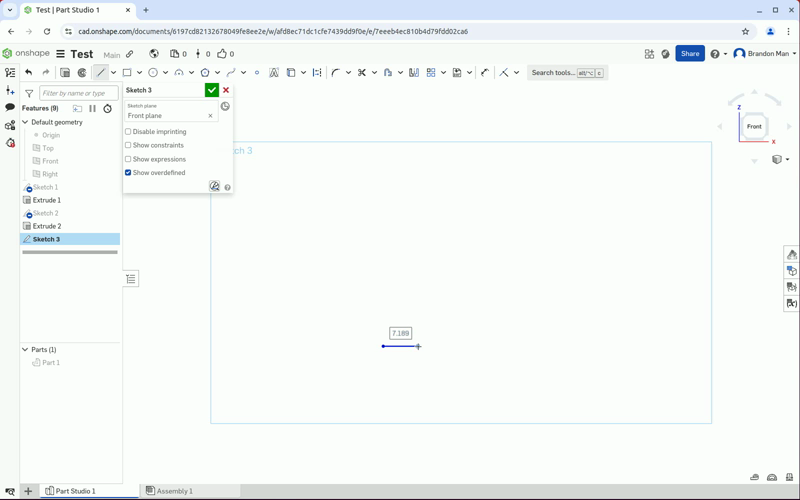
mouse_move(418, 207)
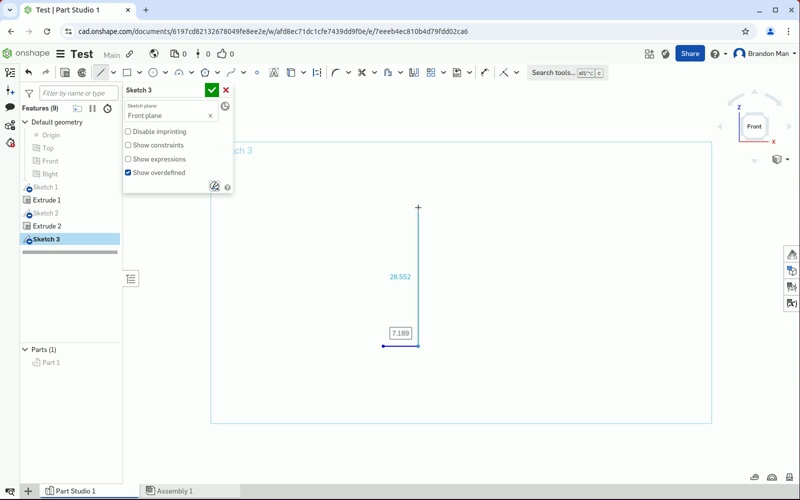
click(418, 207)
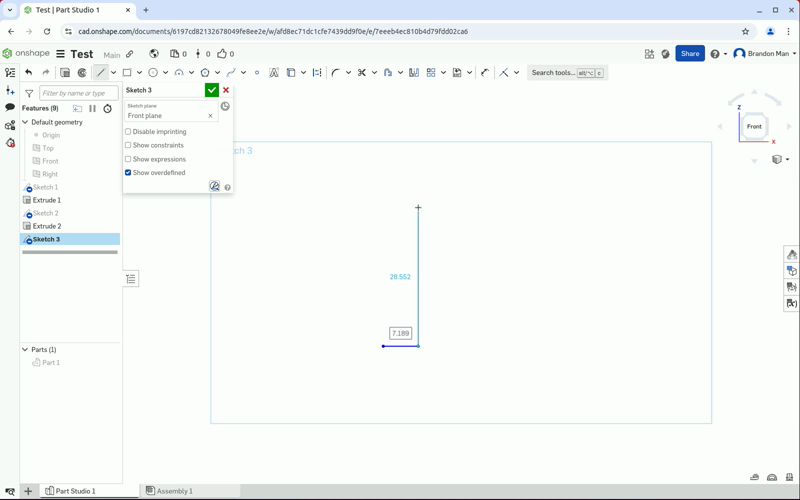
key_up(shift)
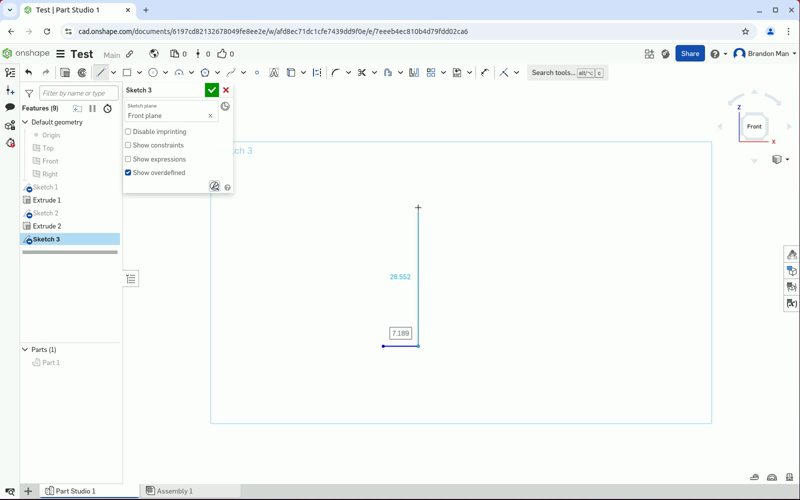
key_down(shift)
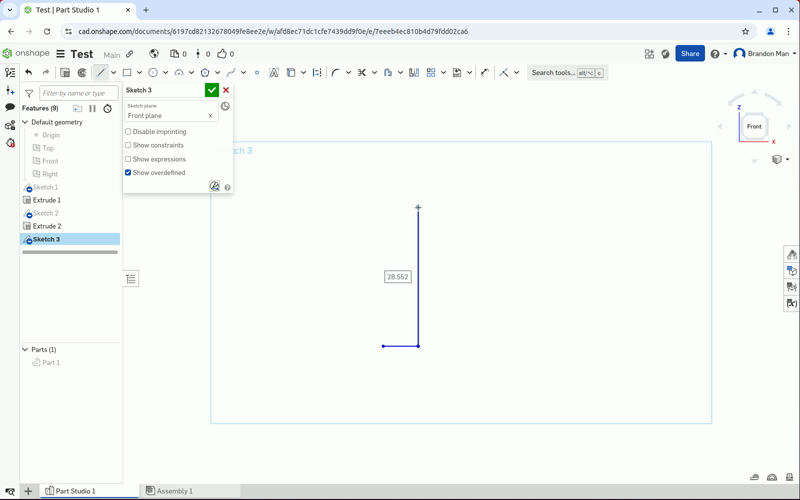
mouse_move(448, 207)
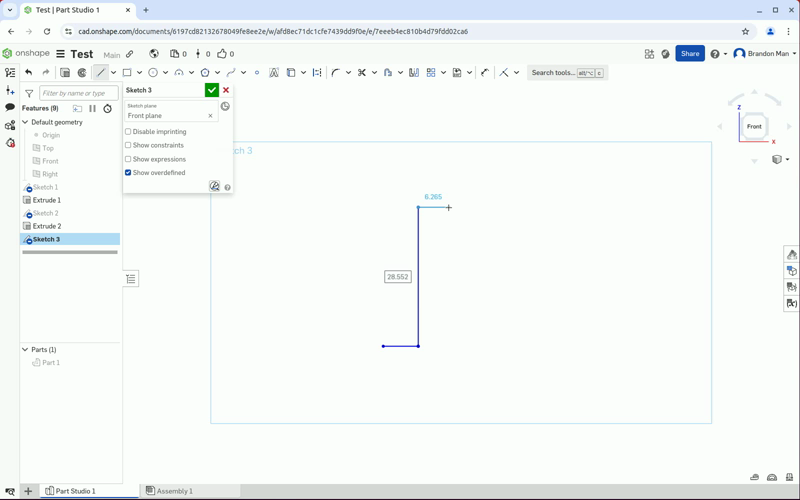
mouse_move(383, 207)
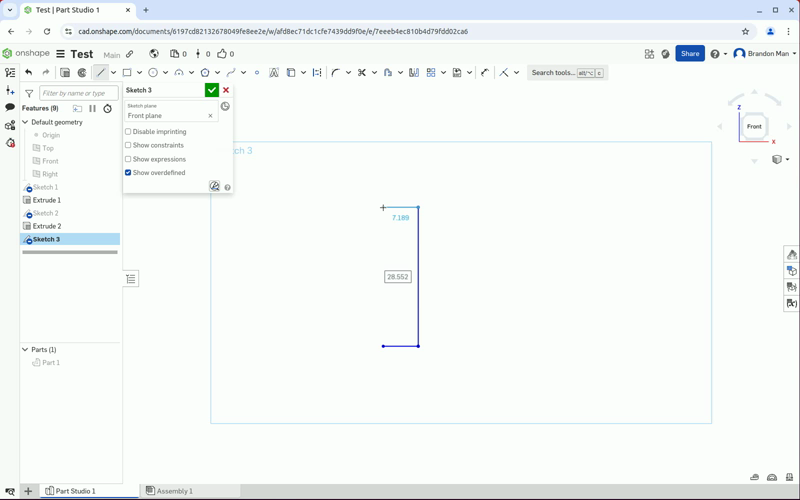
click(383, 207)
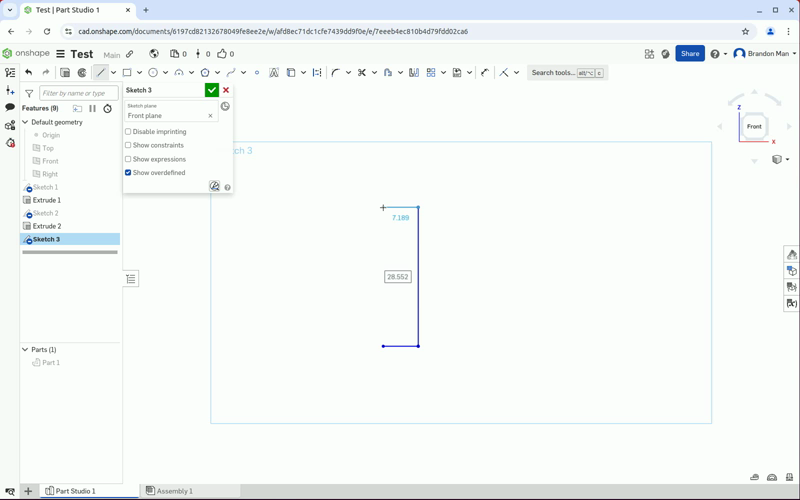
key_up(shift)
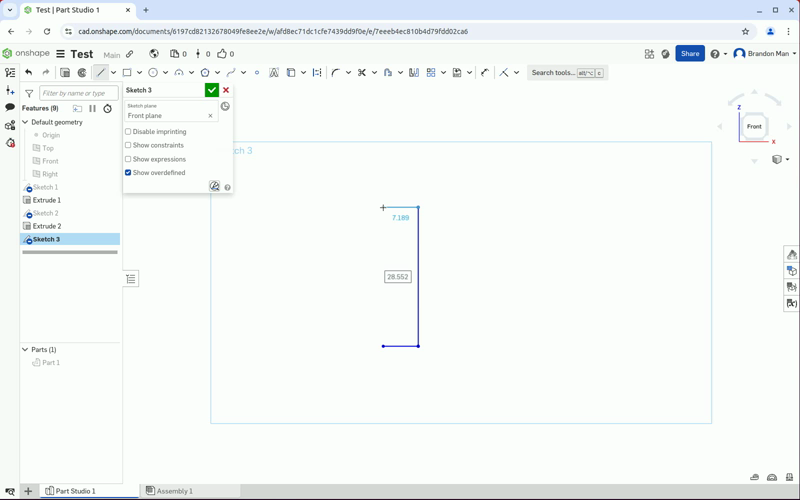
key_down(shift)
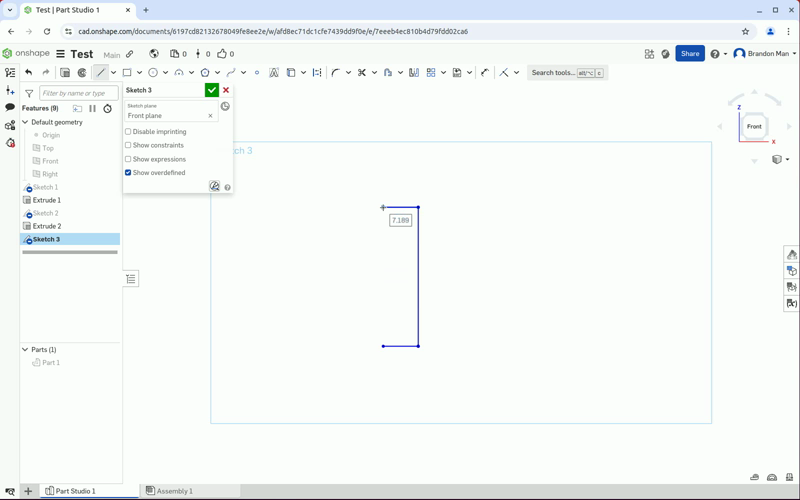
mouse_move(383, 346)
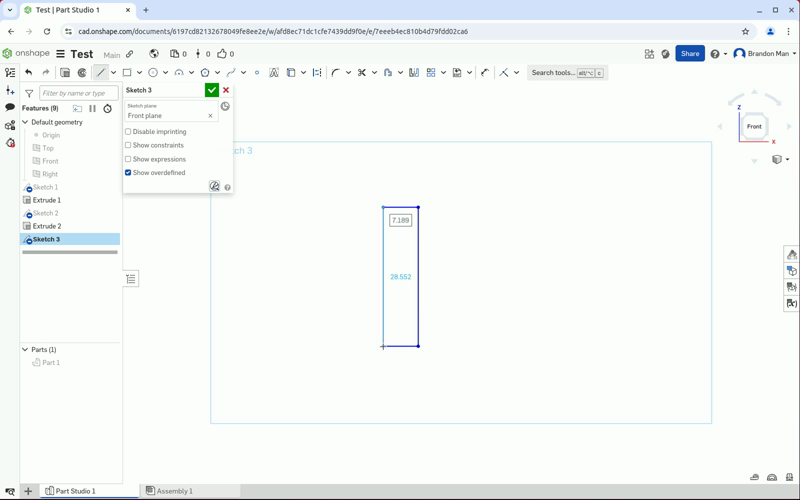
key_up(shift)
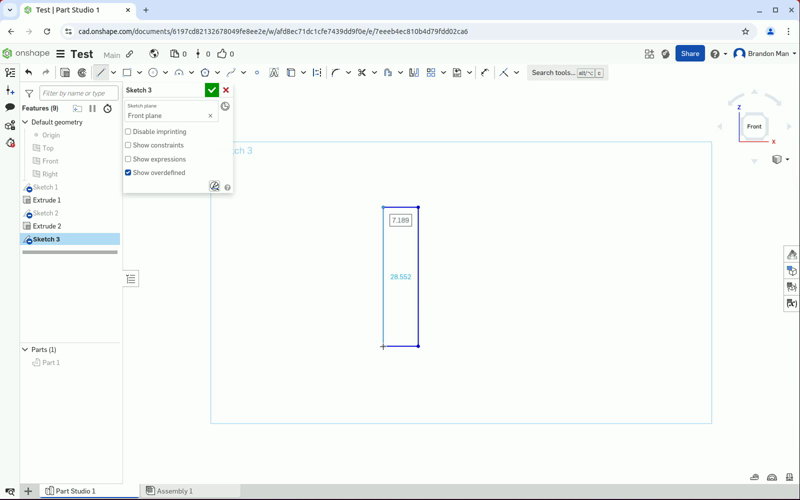
click(383, 346)
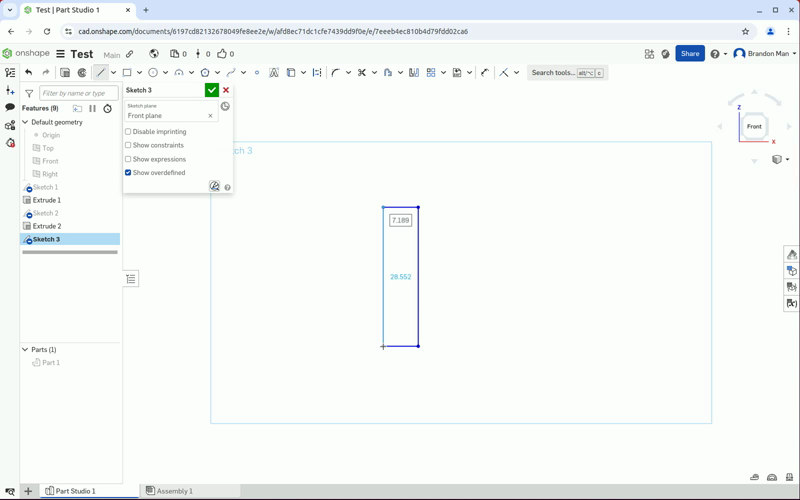
key(esc)
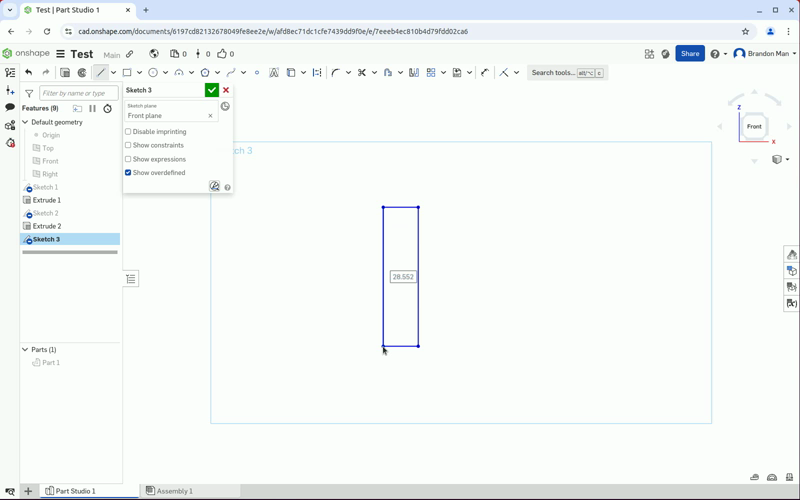
mouse_move(390, 341)
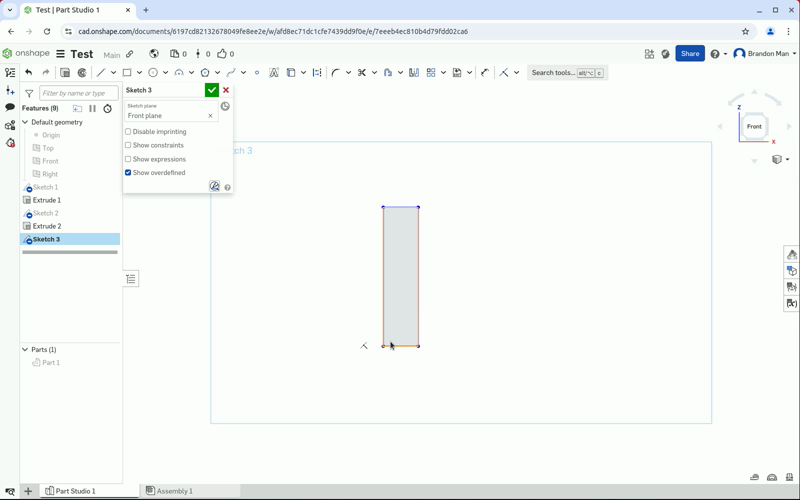
click(390, 341)
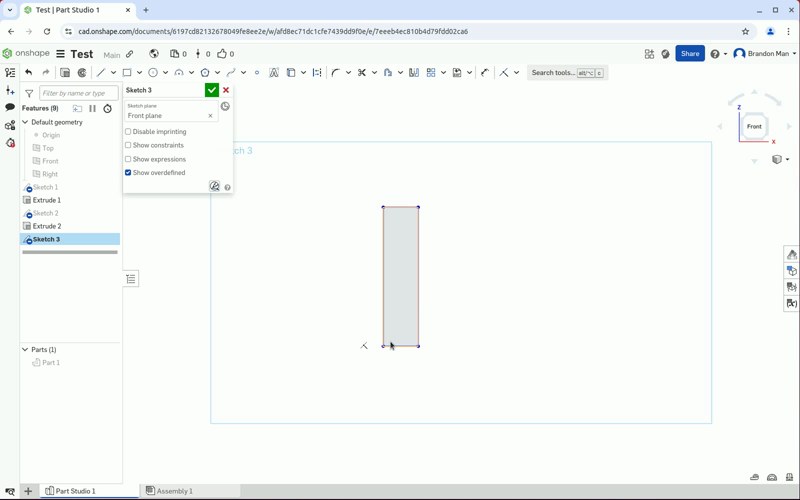
mouse_move(73, 352)
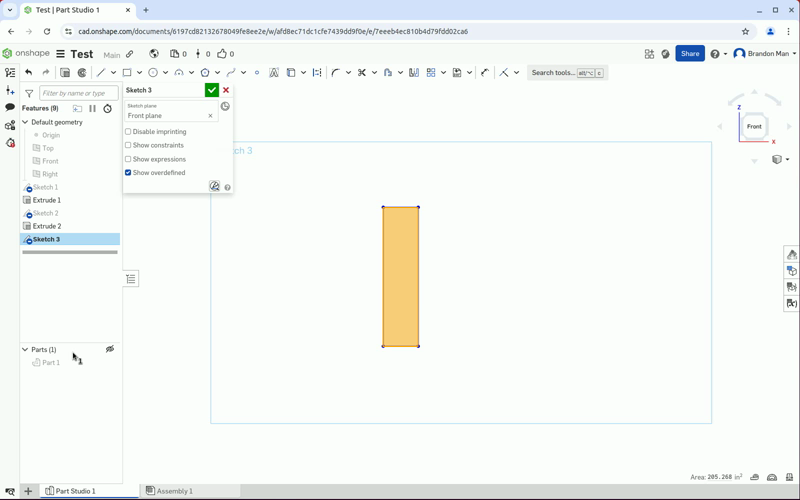
key(shift+y)
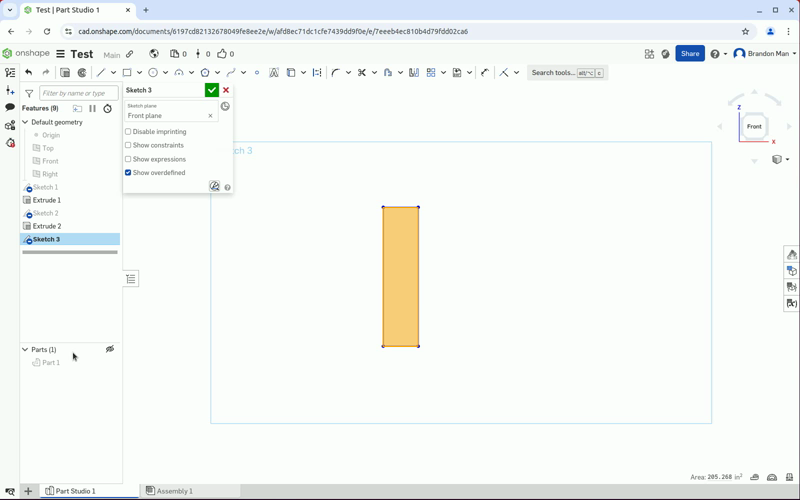
key(shift+e)
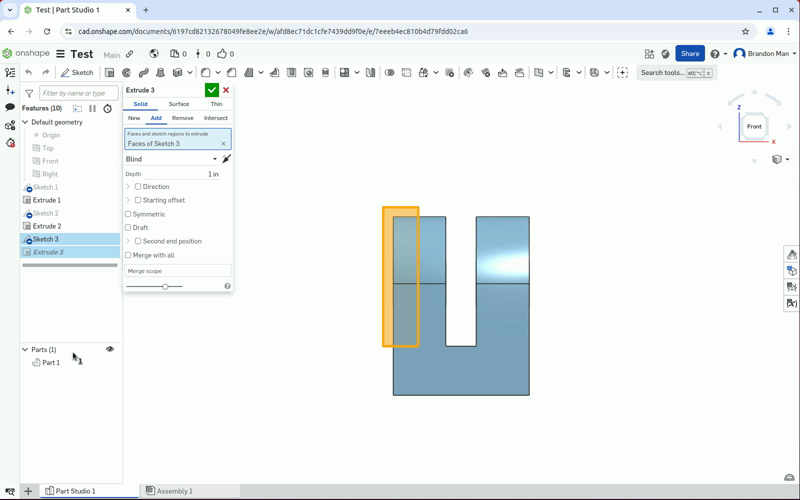
mouse_move(143, 106)
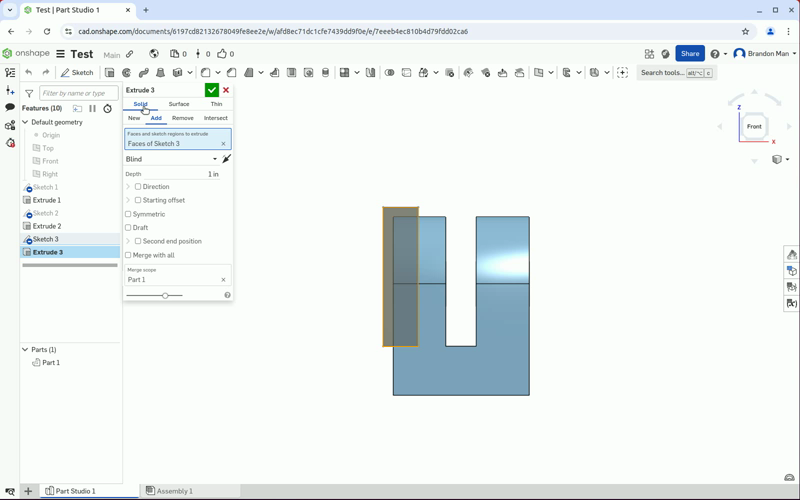
click(143, 106)
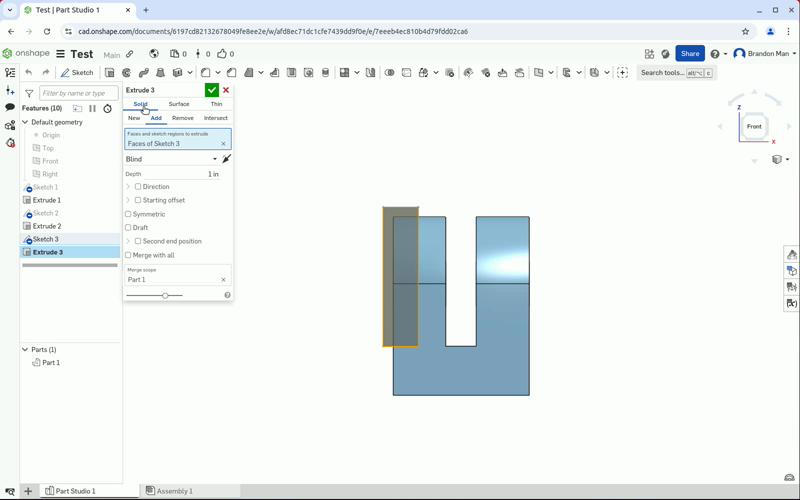
mouse_move(186, 120)
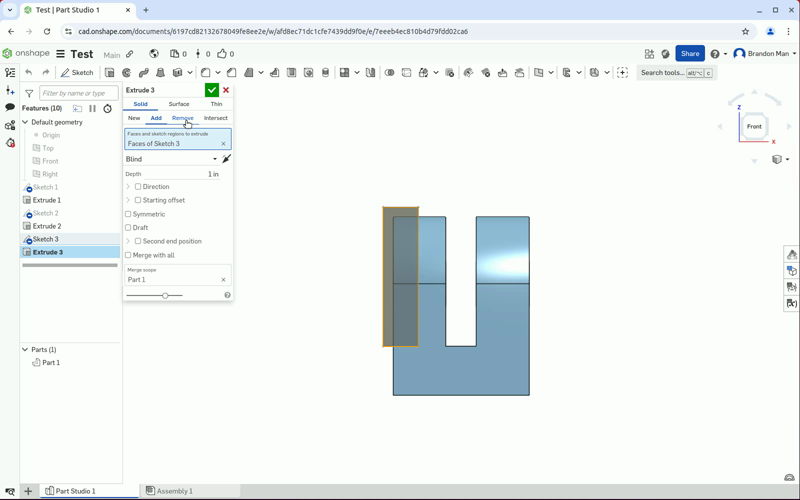
click(186, 120)
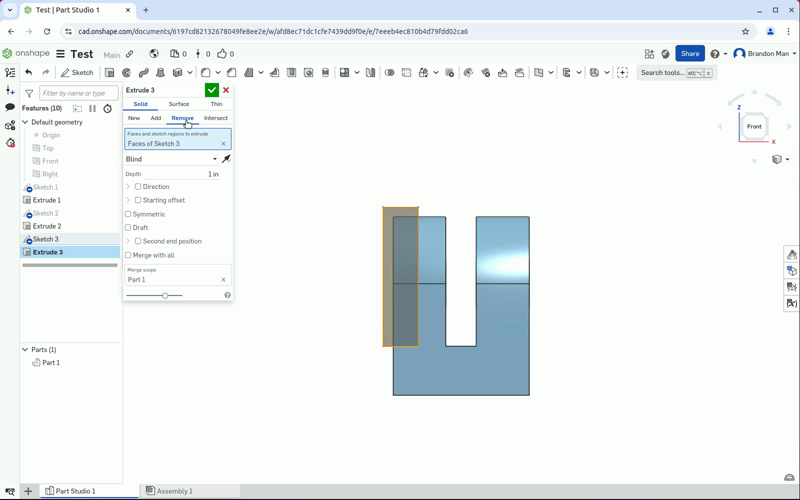
key(tab, 4)
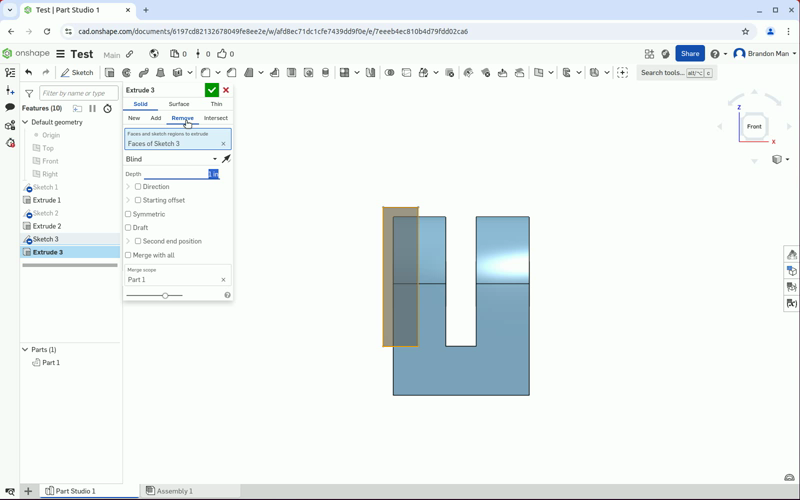
text(60.66)
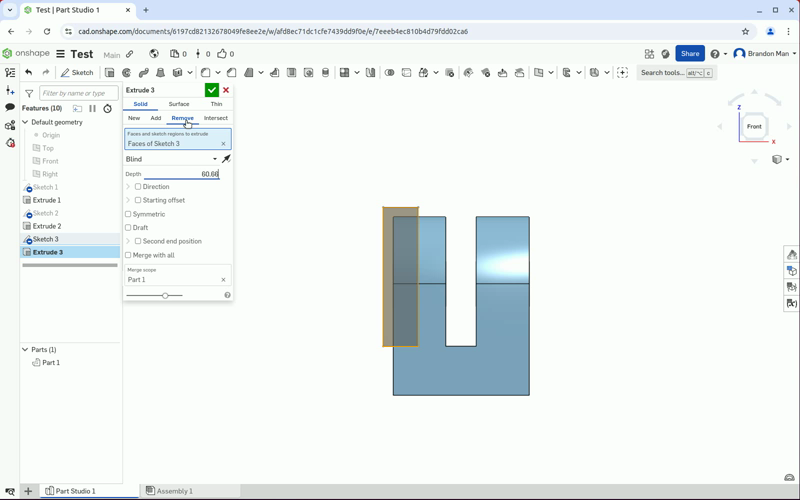
key(tab, 3)
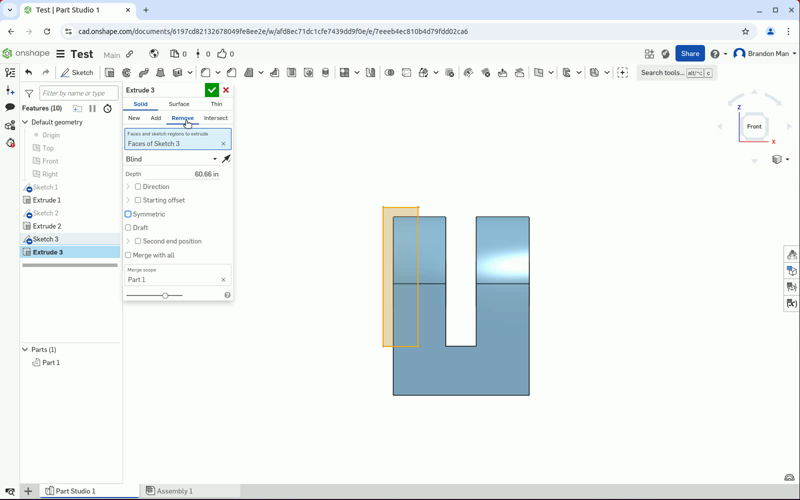
key(space)
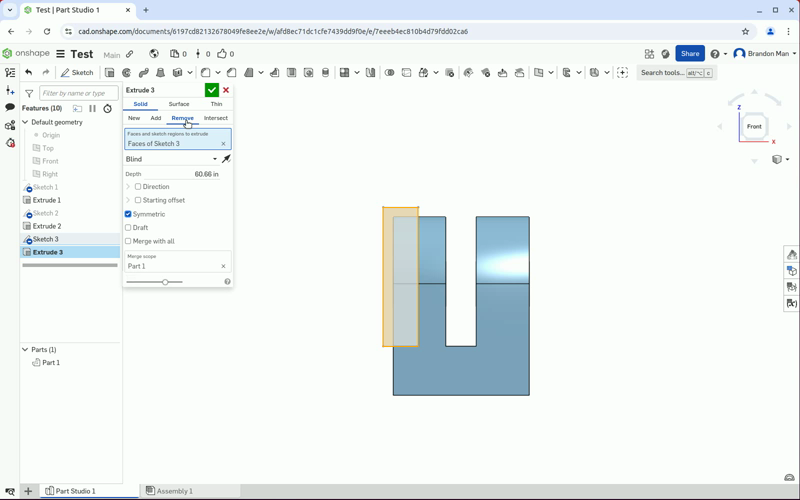
key(tab, 2)
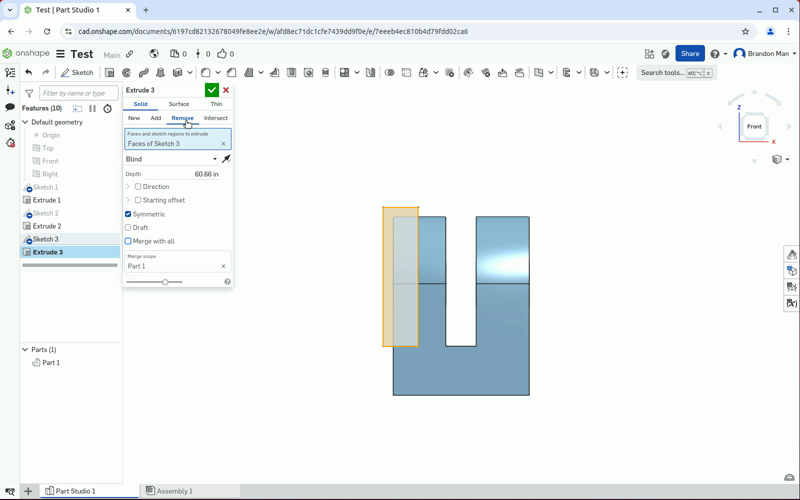
key(space)
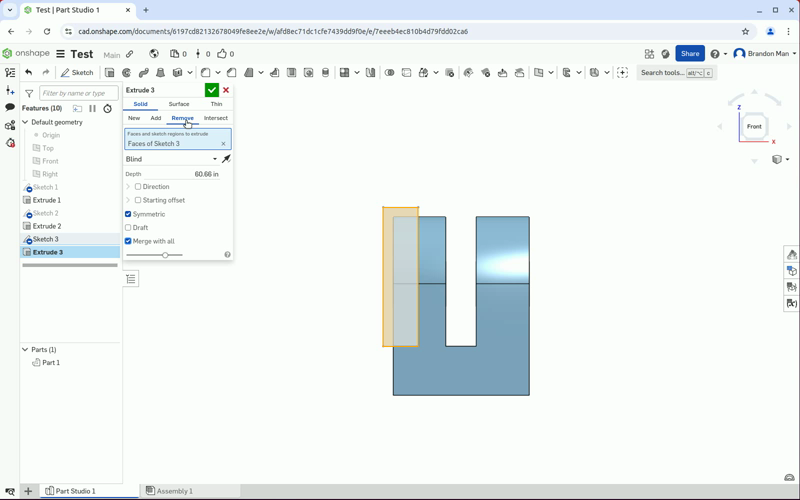
key(enter)
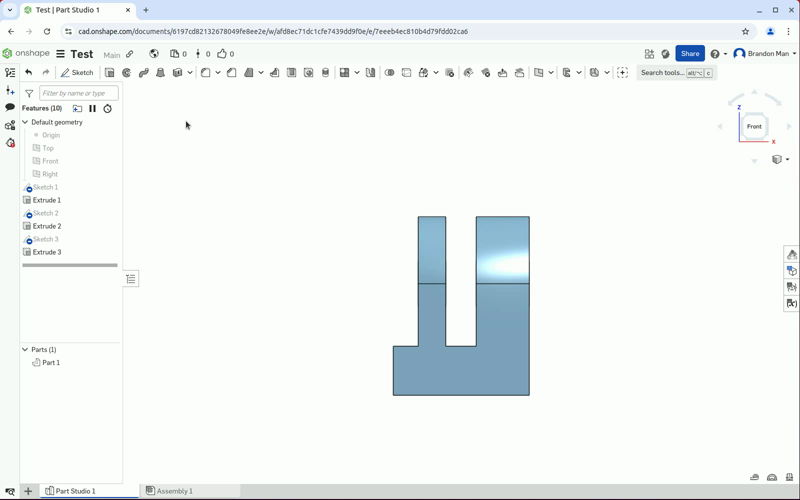
key(shift+h)
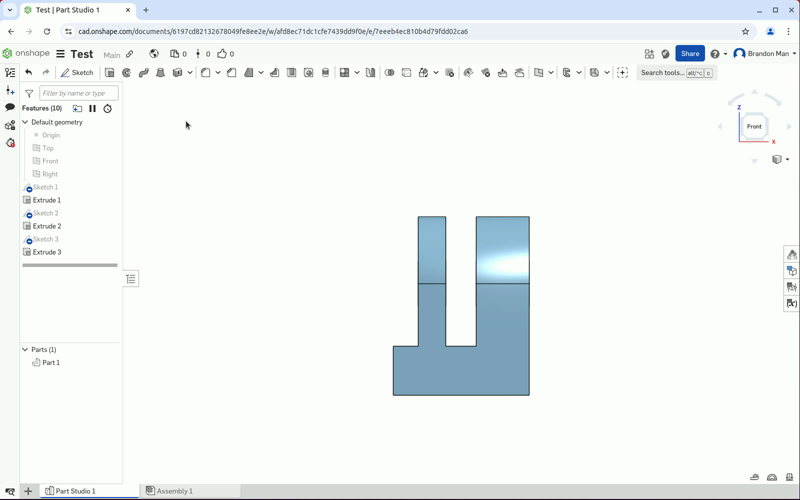
key(shift+h)
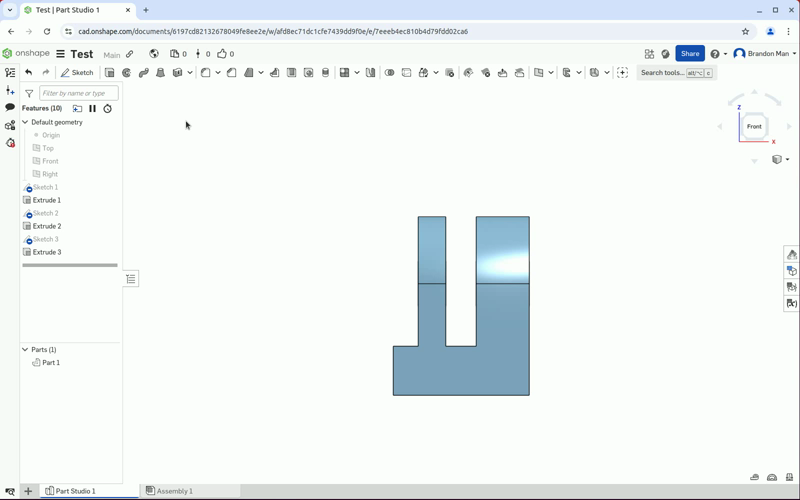
mouse_move(73, 189)
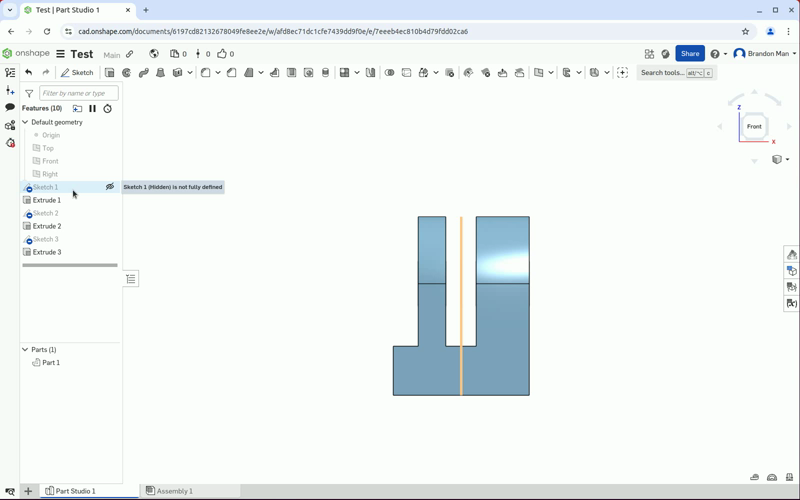
click(73, 189)
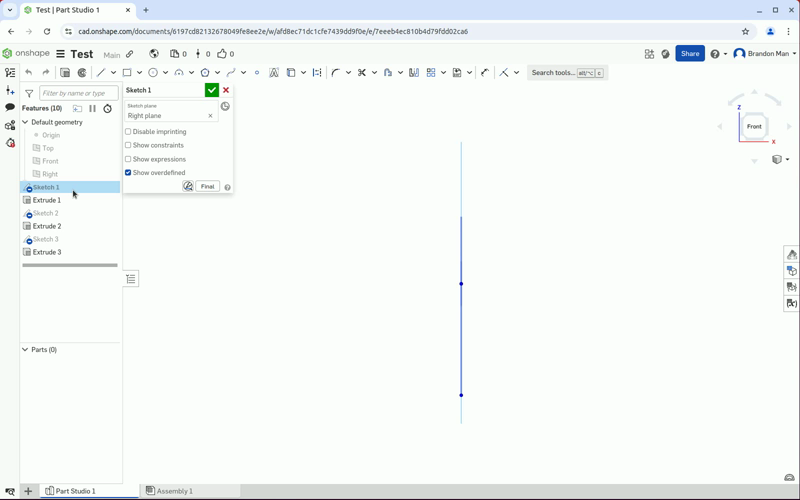
mouse_move(229, 92)
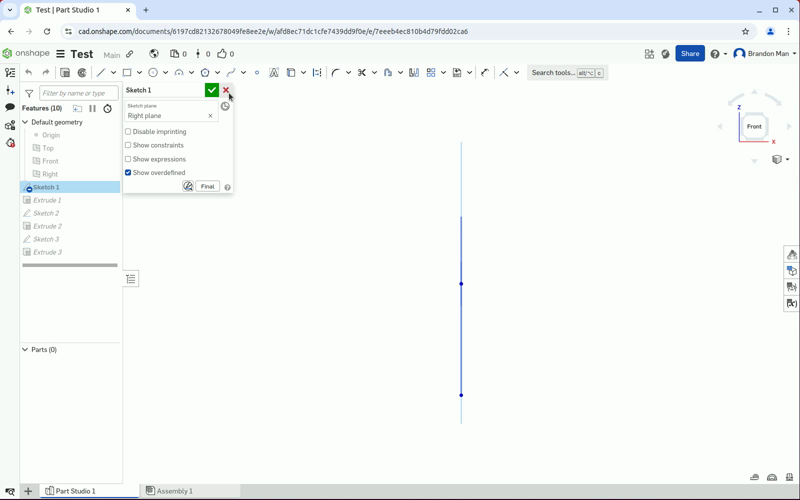
click(229, 92)
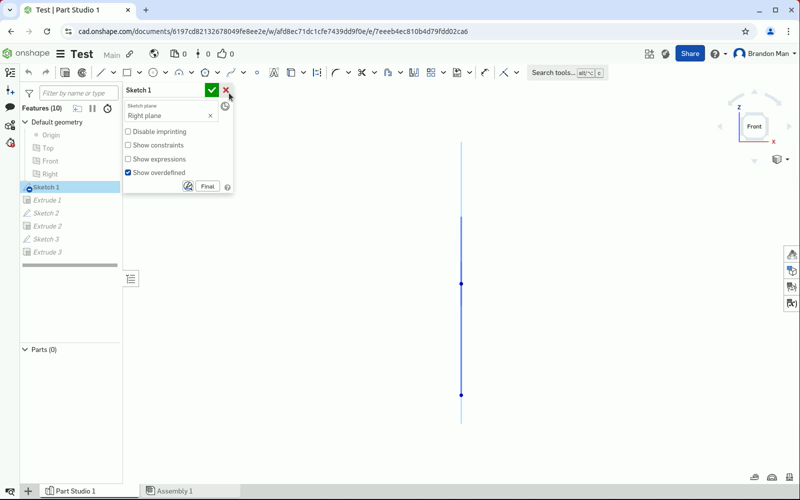
key(shift+s)
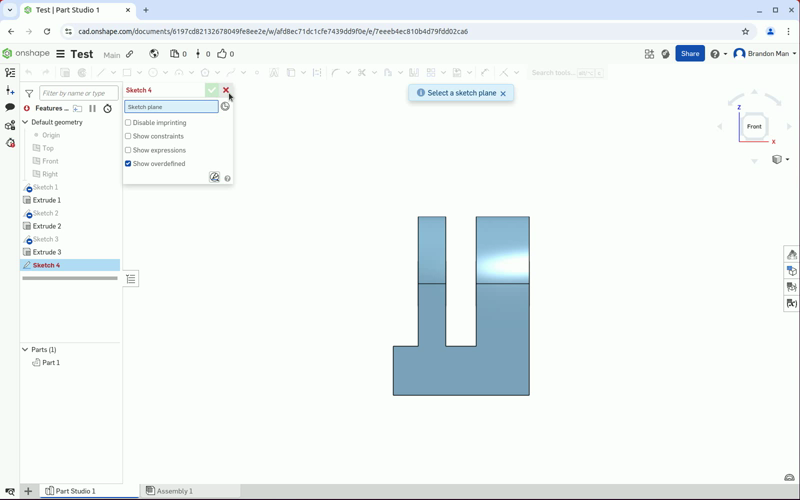
mouse_move(73, 163)
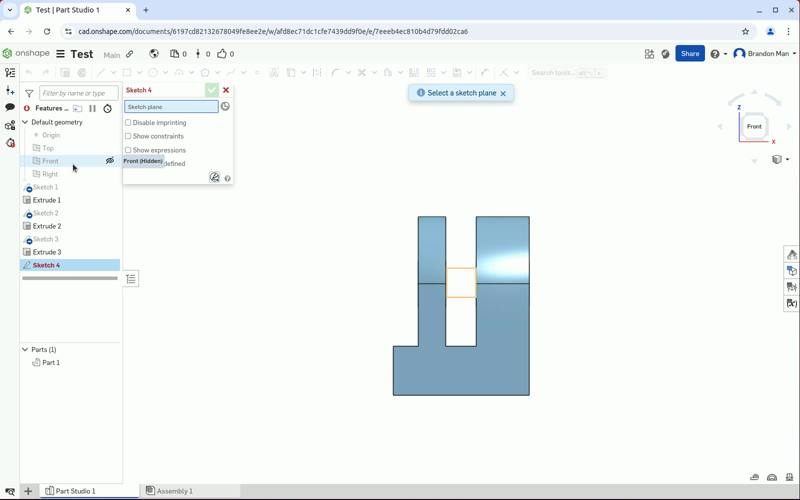
click(73, 163)
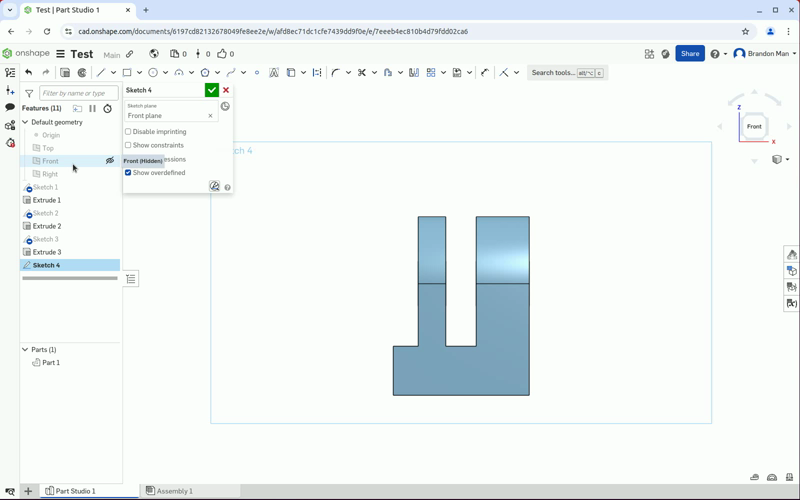
mouse_move(73, 352)
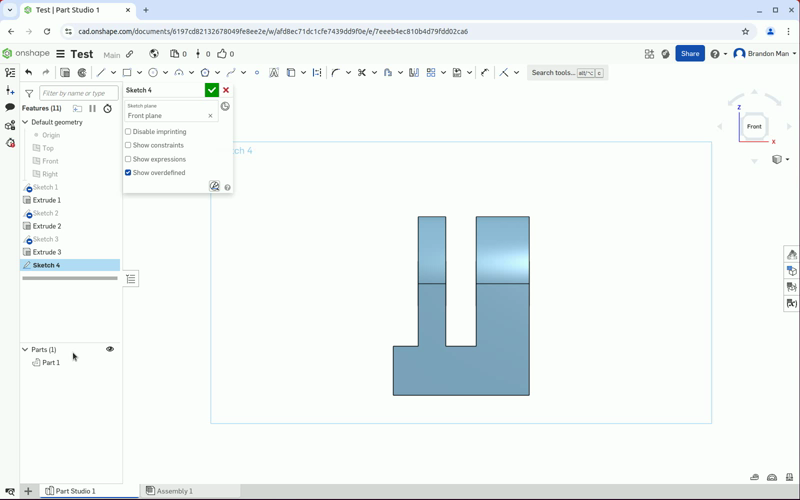
key(y)
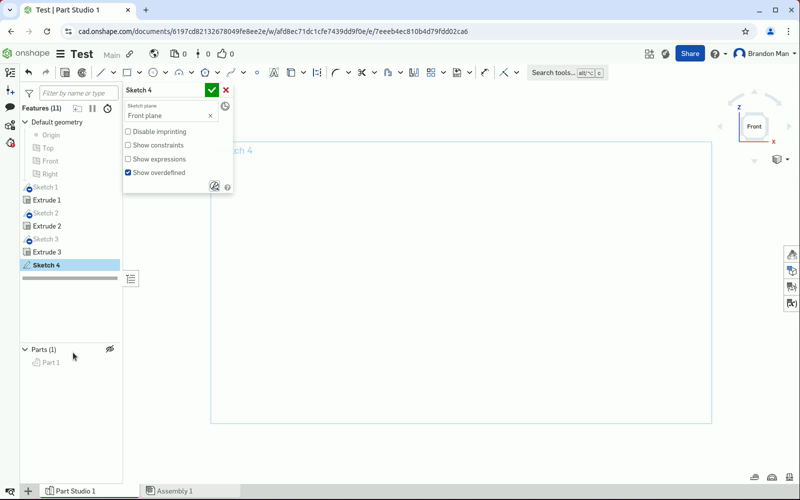
key(l)
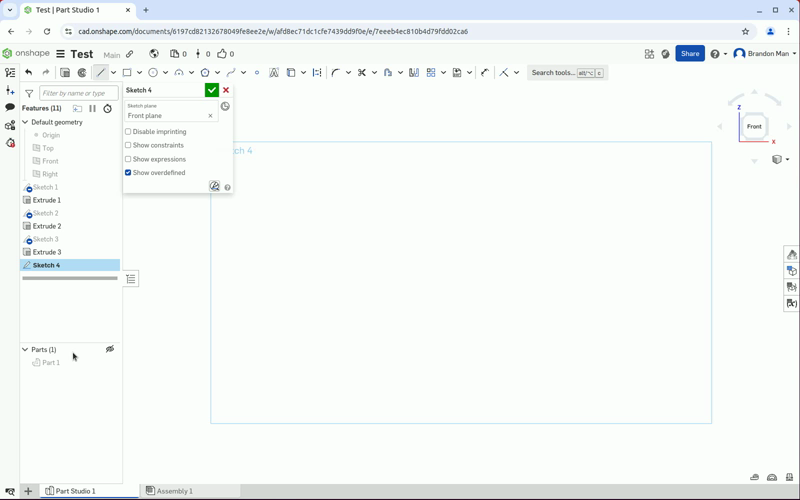
key_down(shift)
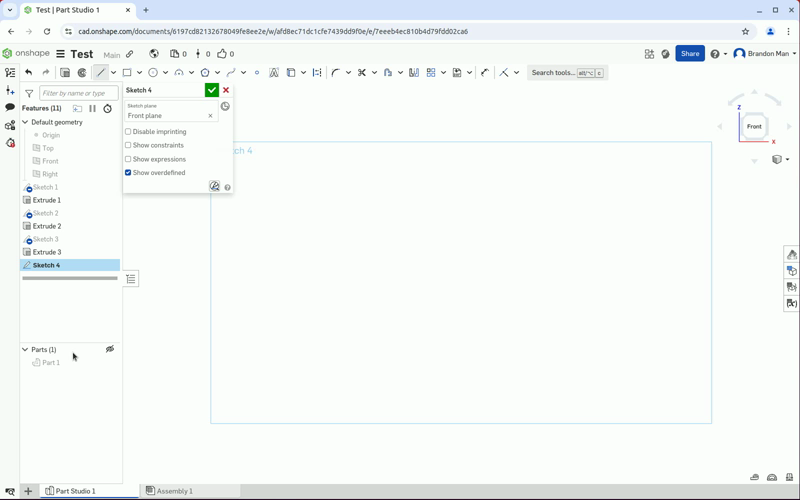
mouse_move(502, 346)
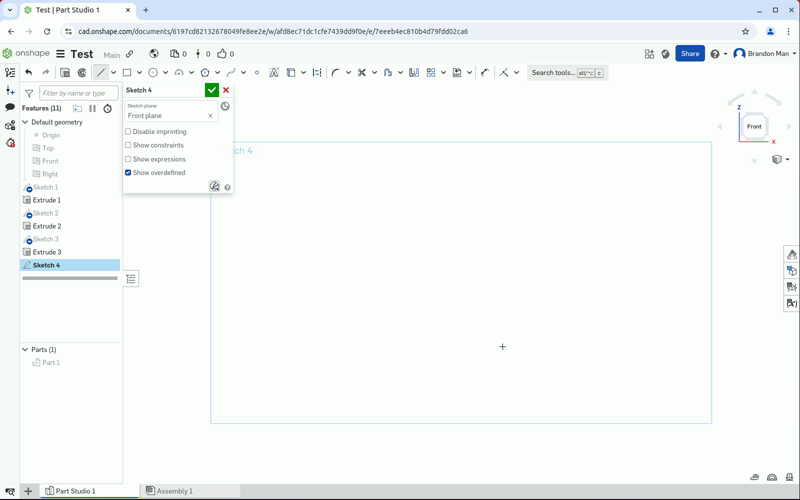
click(502, 346)
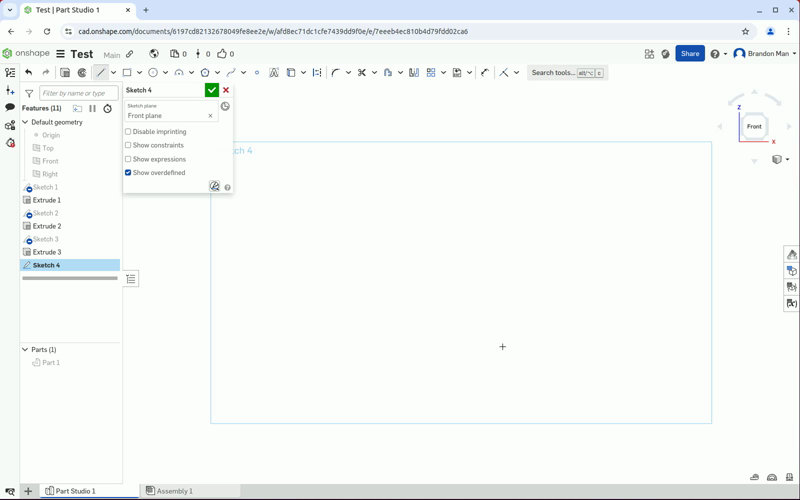
key_up(shift)
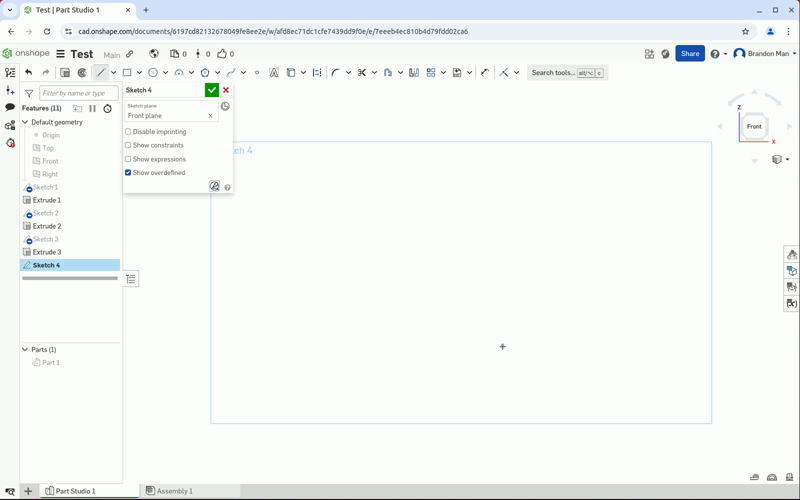
key_down(shift)
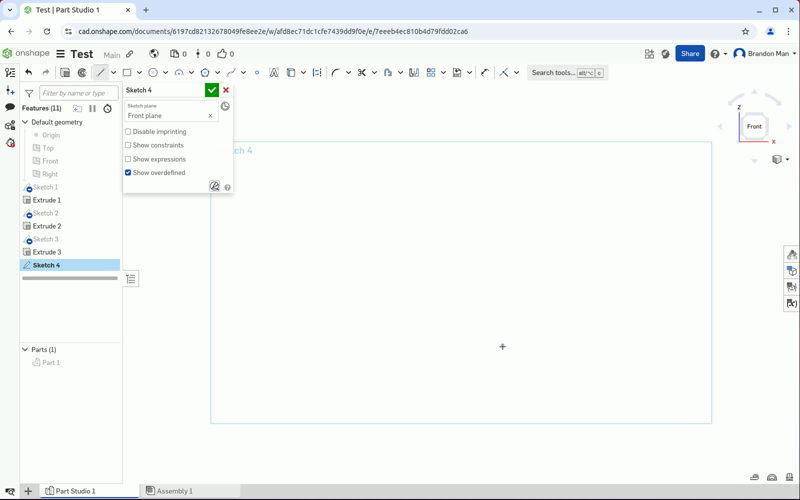
mouse_move(532, 346)
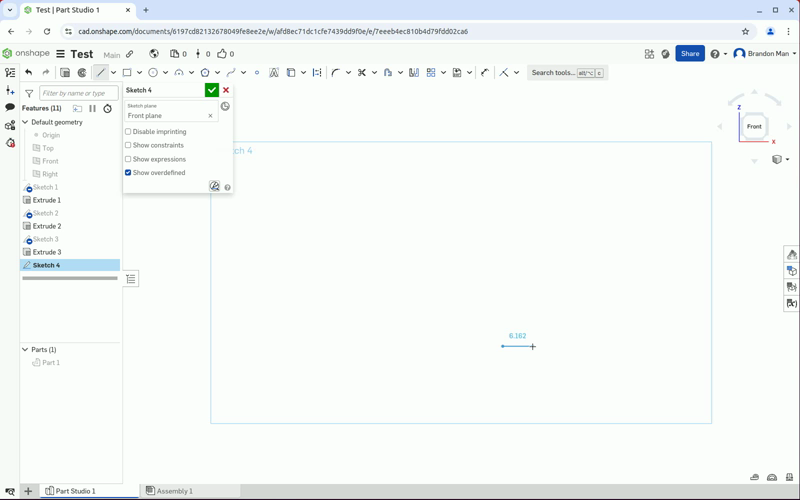
mouse_move(538, 346)
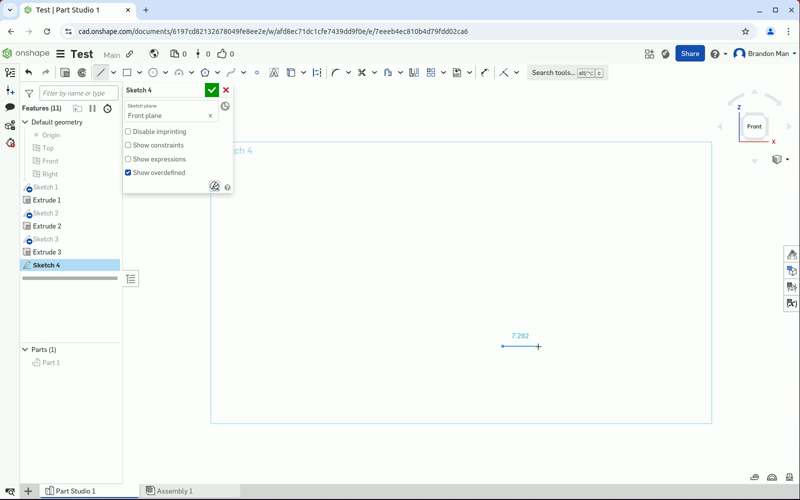
click(538, 346)
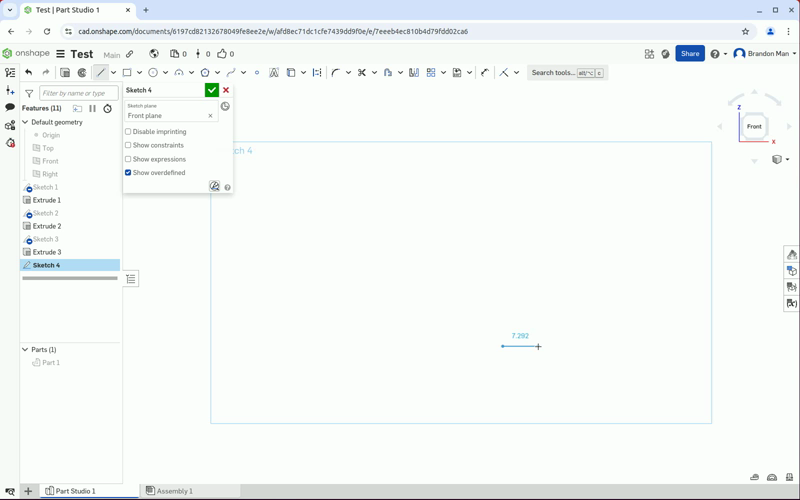
key_up(shift)
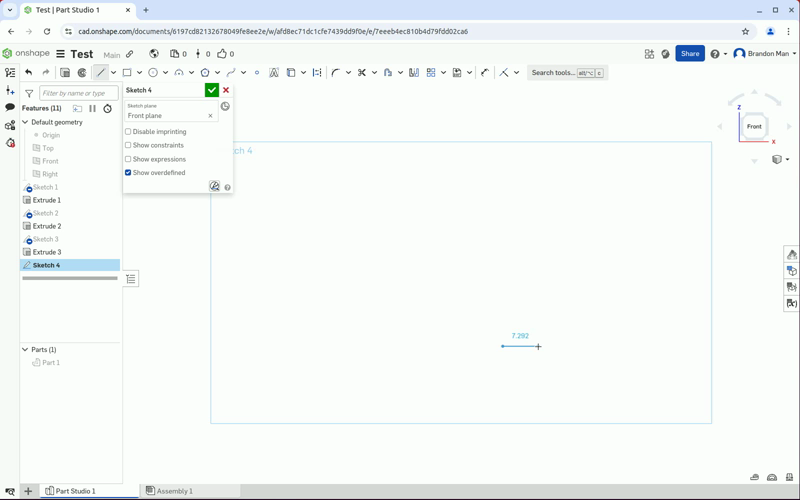
key_down(shift)
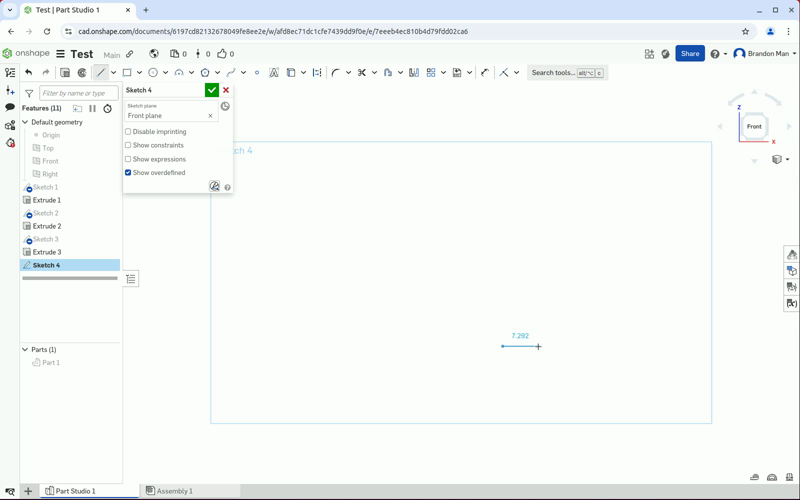
mouse_move(538, 207)
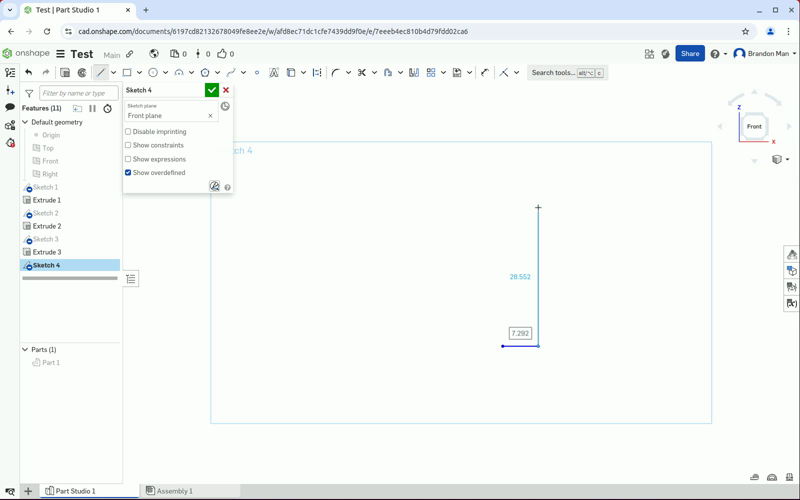
click(538, 207)
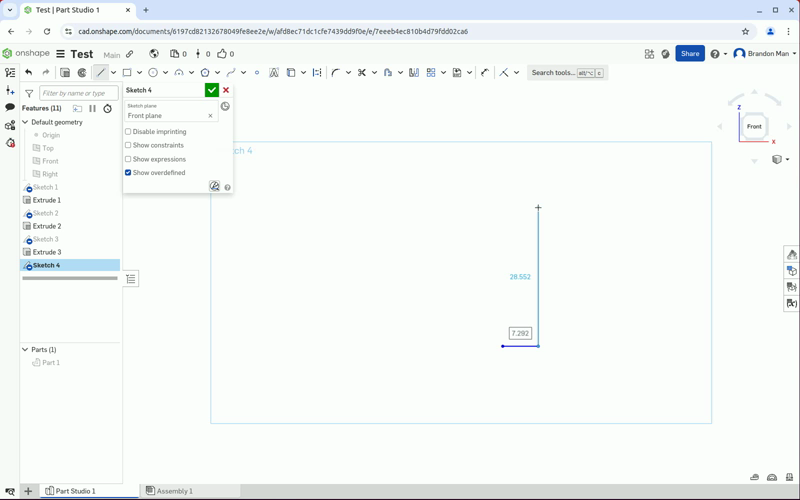
key_up(shift)
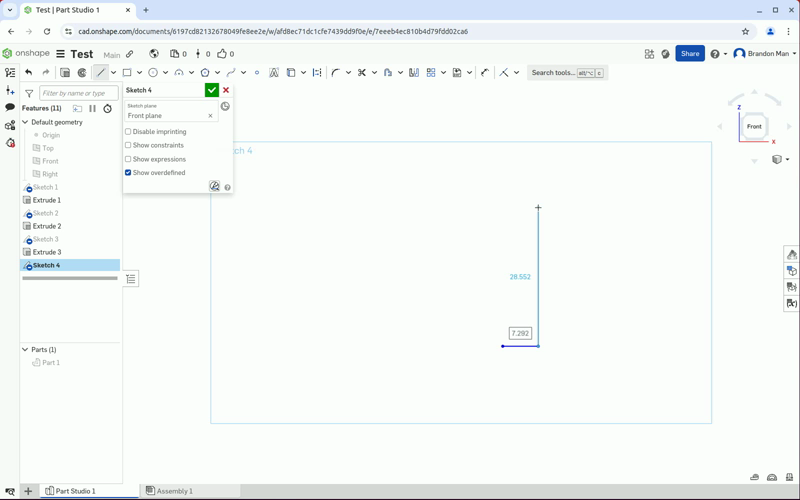
key_down(shift)
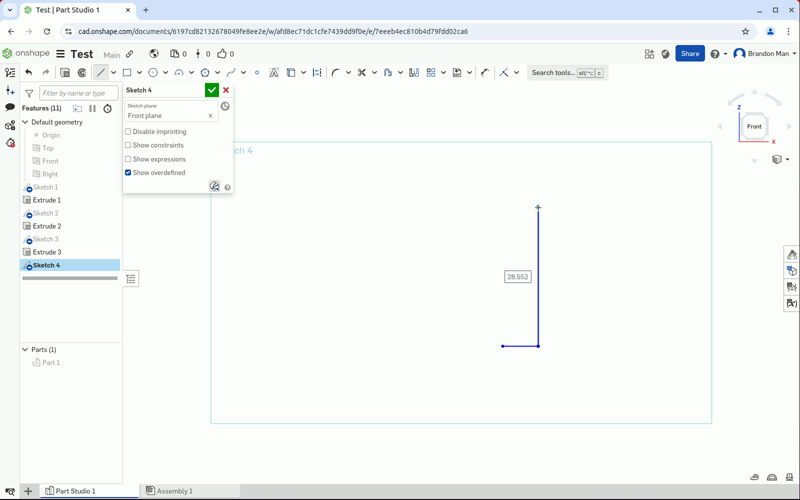
mouse_move(568, 207)
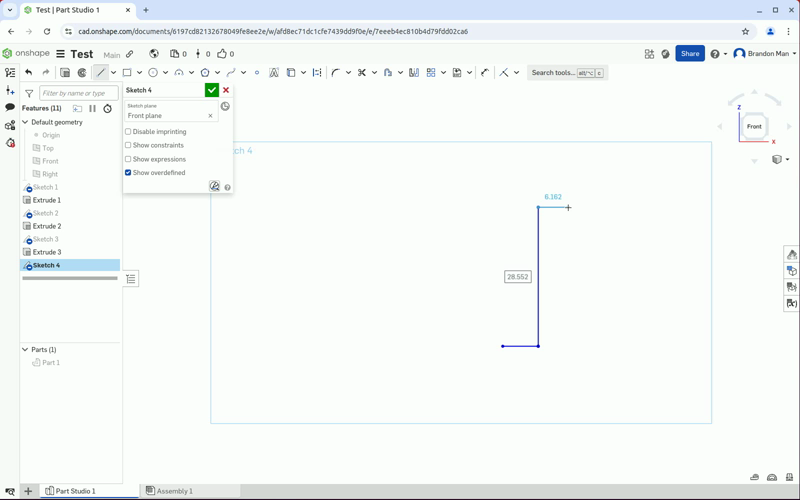
mouse_move(503, 207)
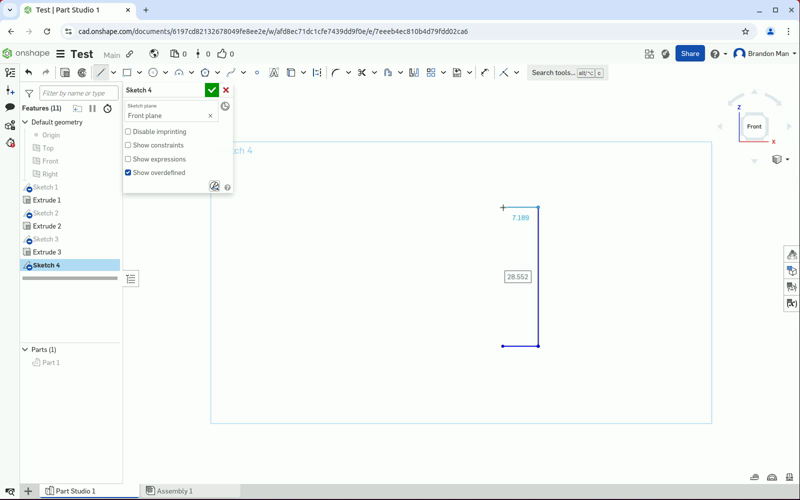
click(503, 207)
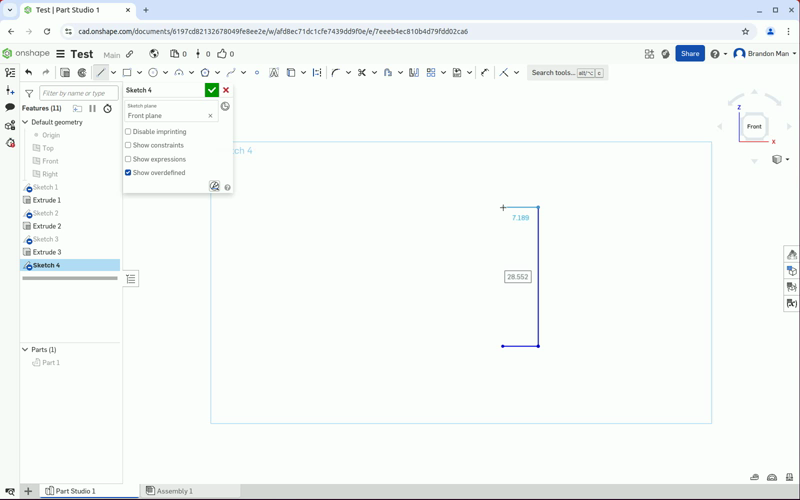
key_up(shift)
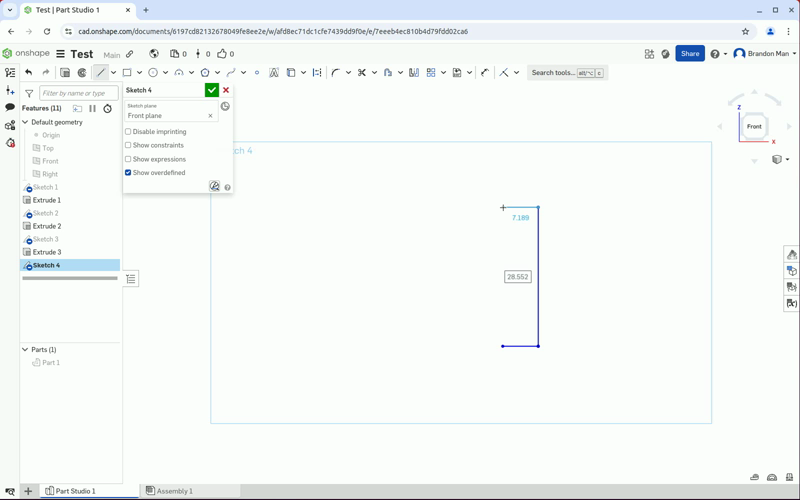
key_down(shift)
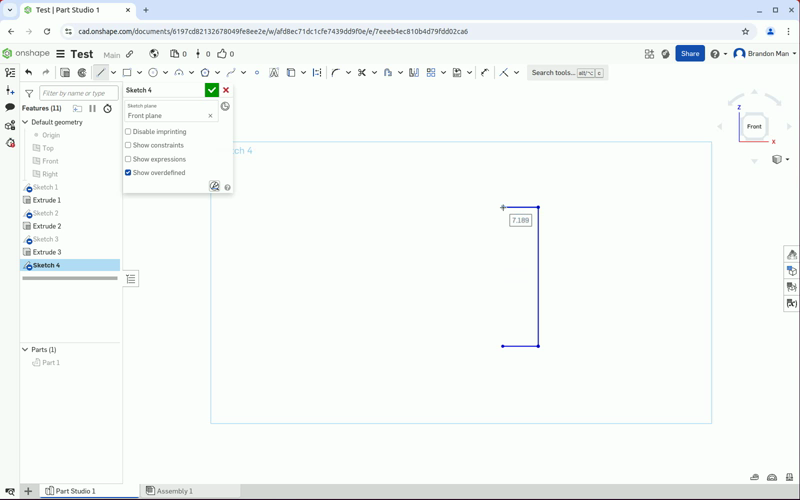
mouse_move(502, 346)
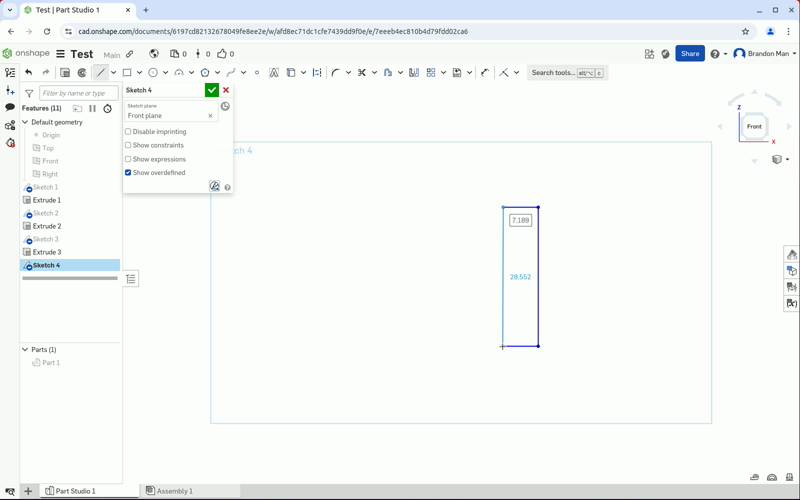
key_up(shift)
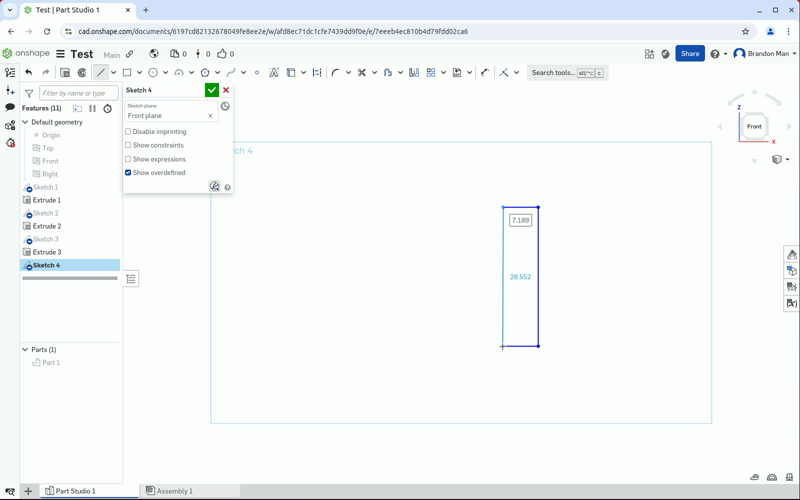
click(502, 346)
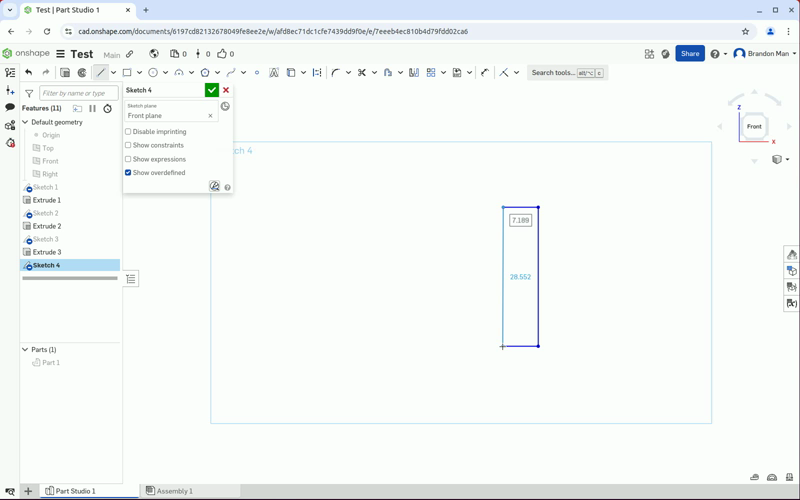
key(esc)
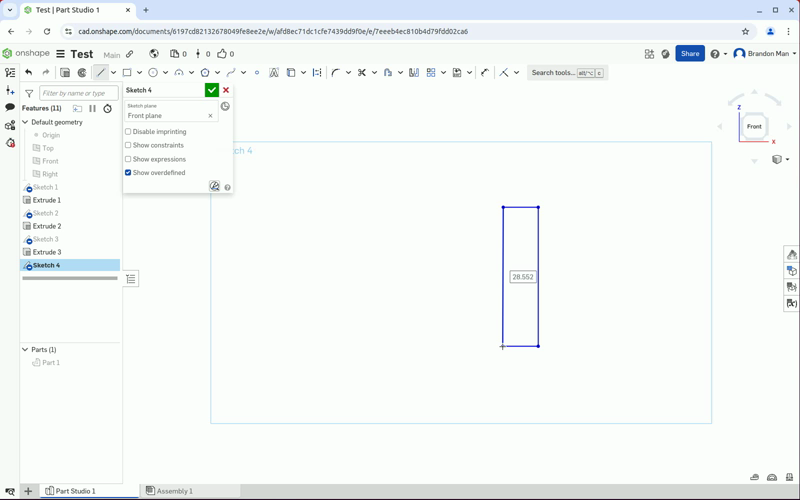
mouse_move(529, 313)
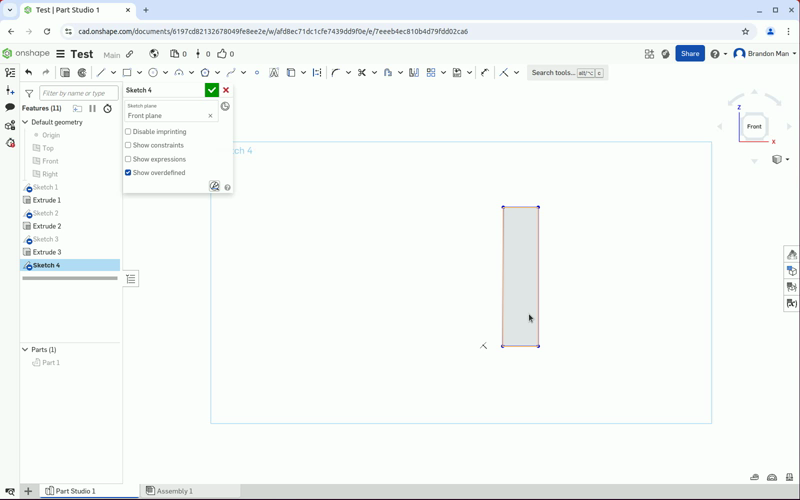
click(529, 313)
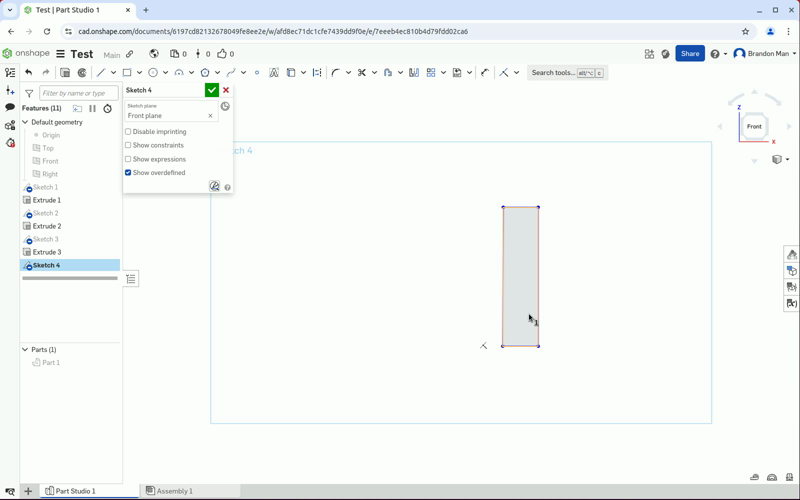
mouse_move(73, 352)
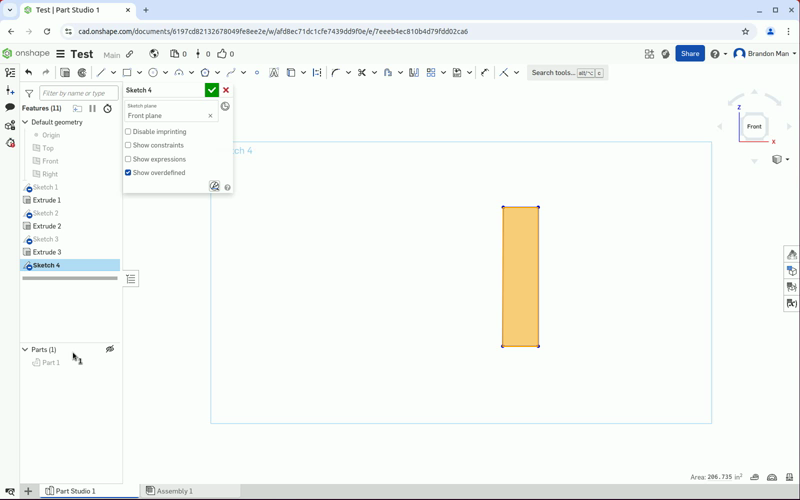
key(shift+y)
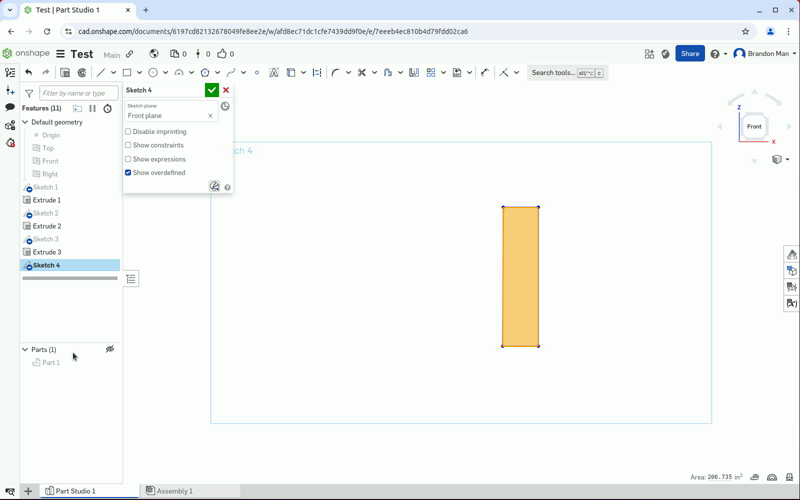
key(shift+e)
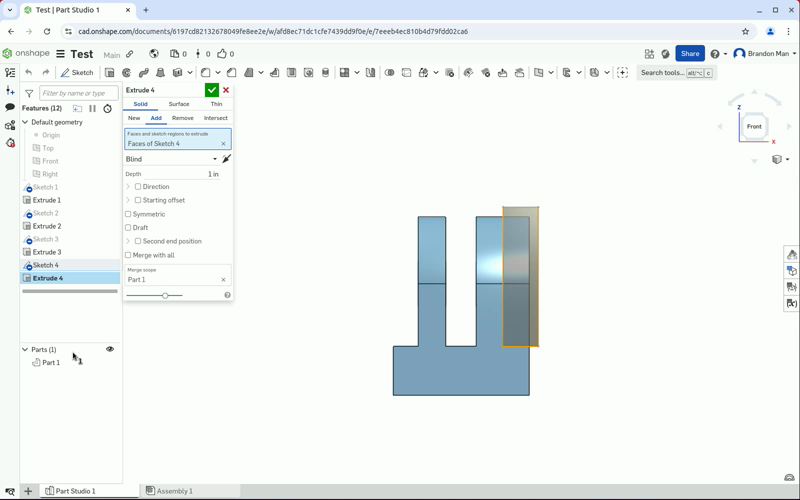
mouse_move(143, 106)
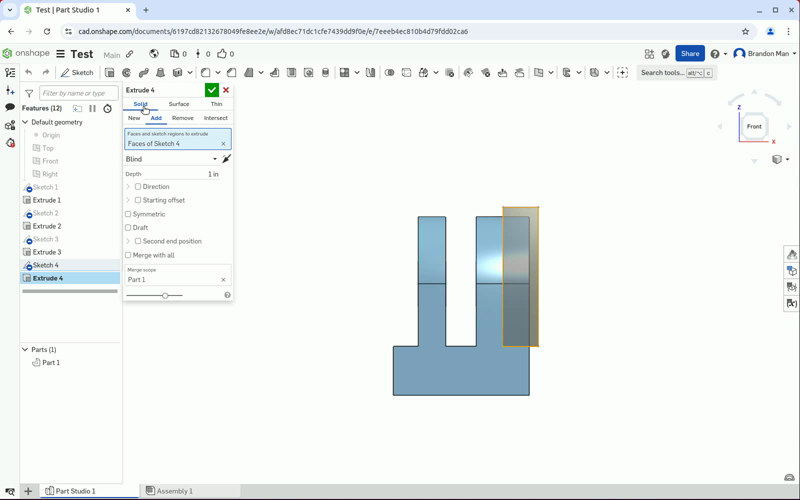
click(143, 106)
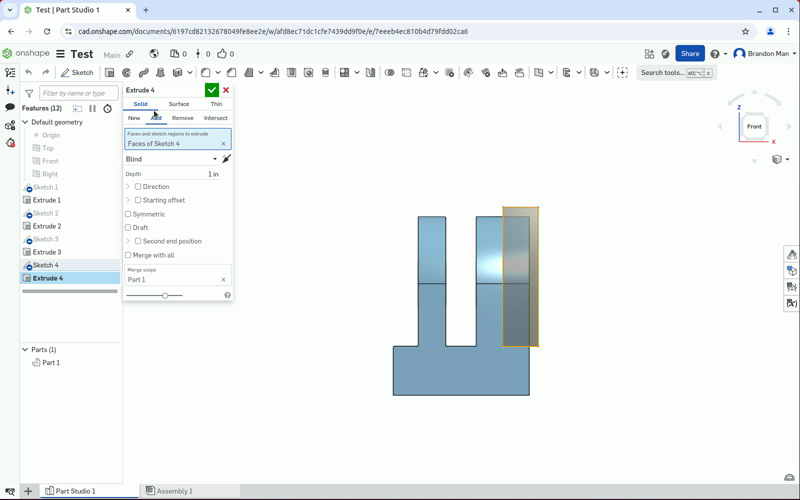
mouse_move(186, 120)
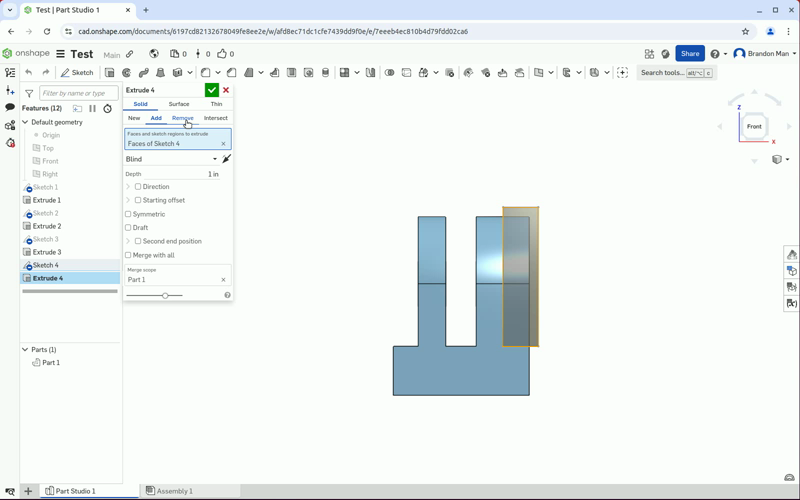
click(186, 120)
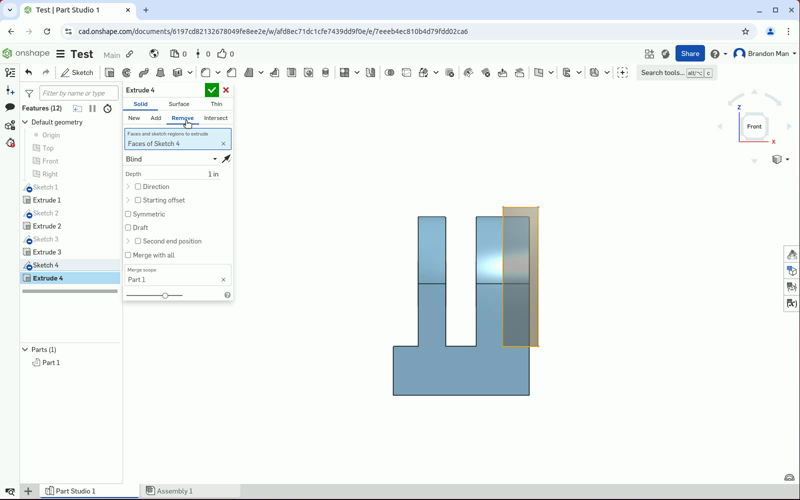
key(tab, 4)
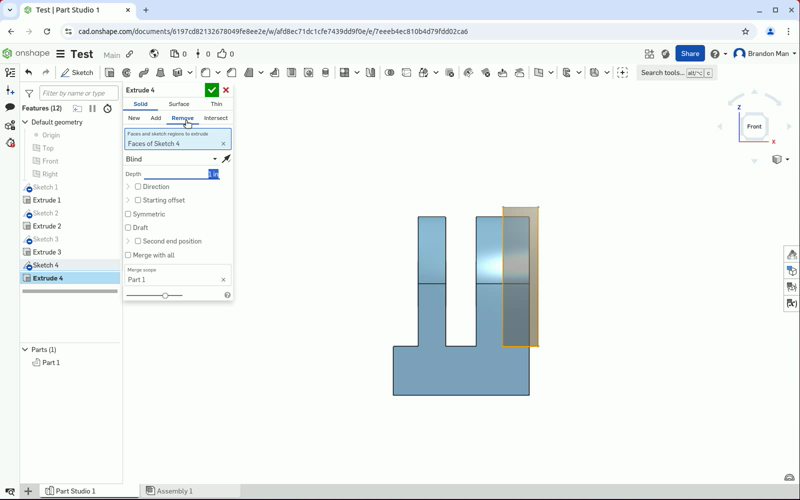
text(60.66)
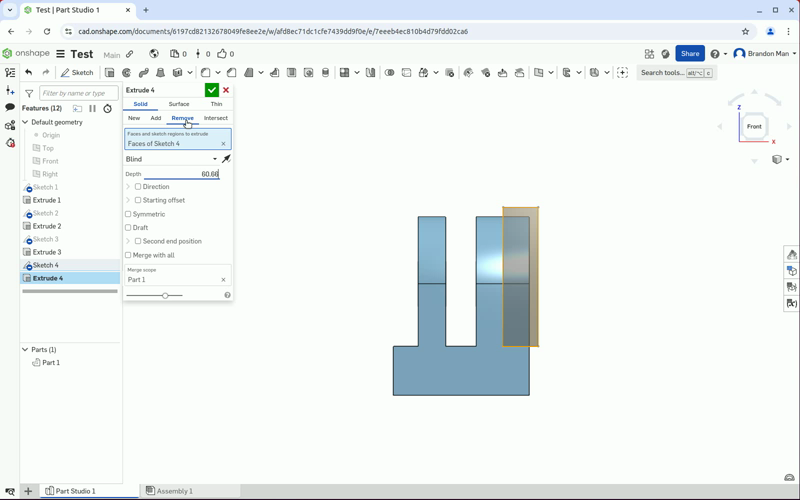
key(tab, 3)
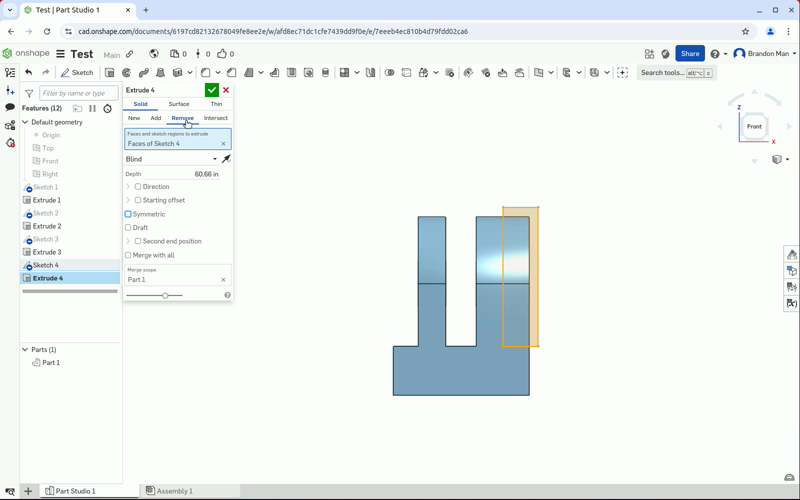
key(space)
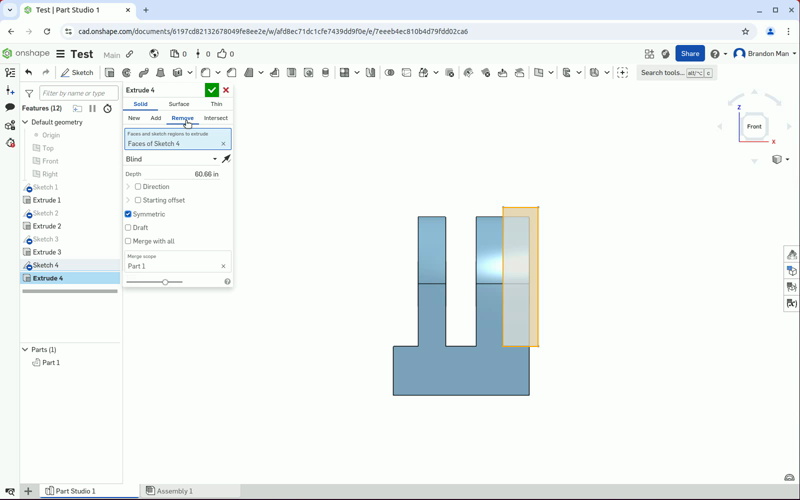
key(tab, 2)
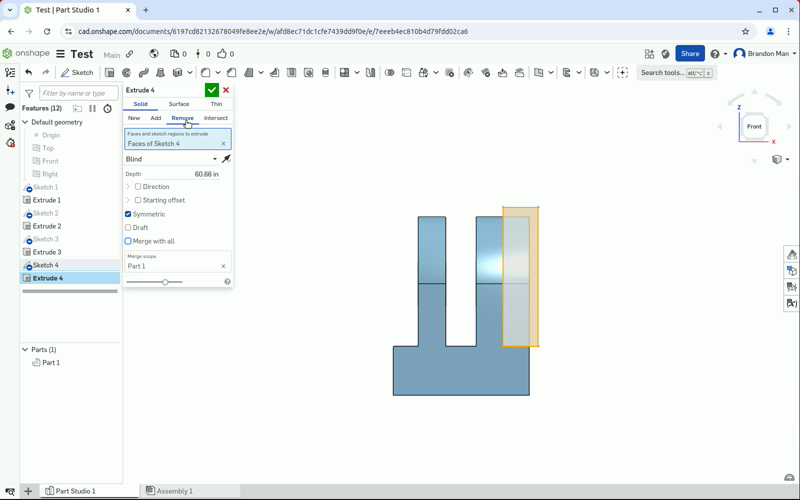
key(space)
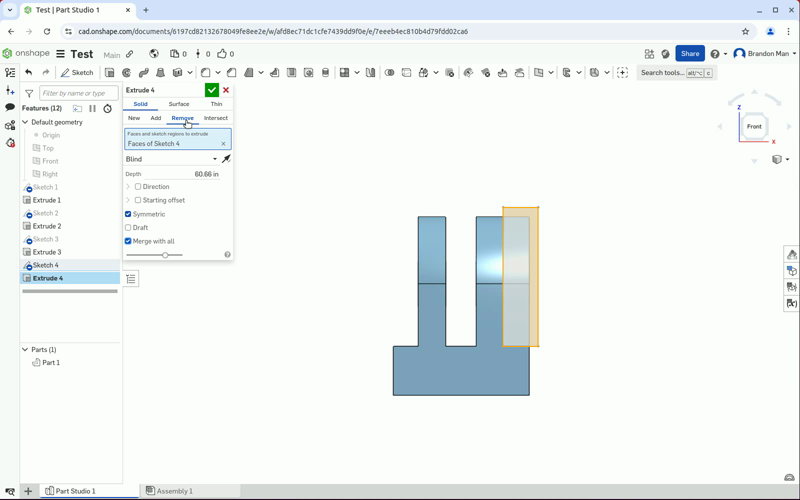
key(enter)
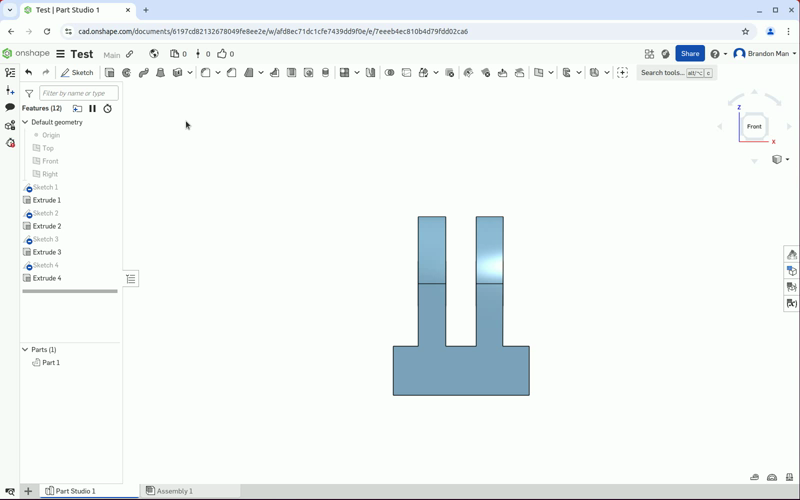
key(shift+h)
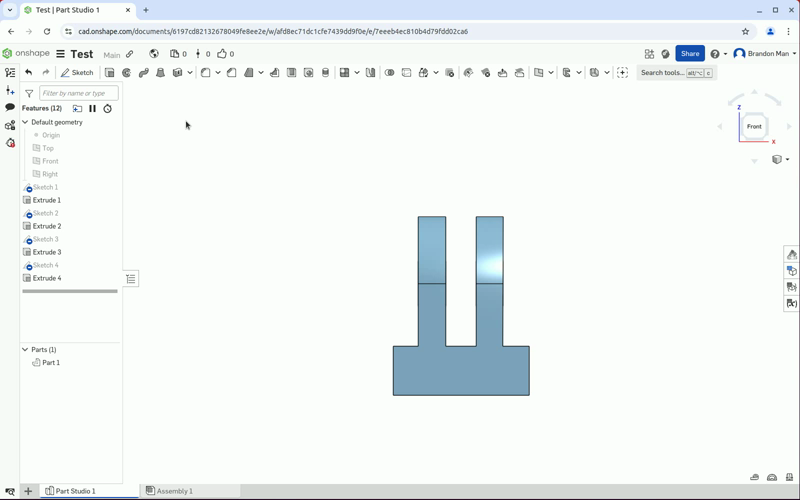
key(shift+h)
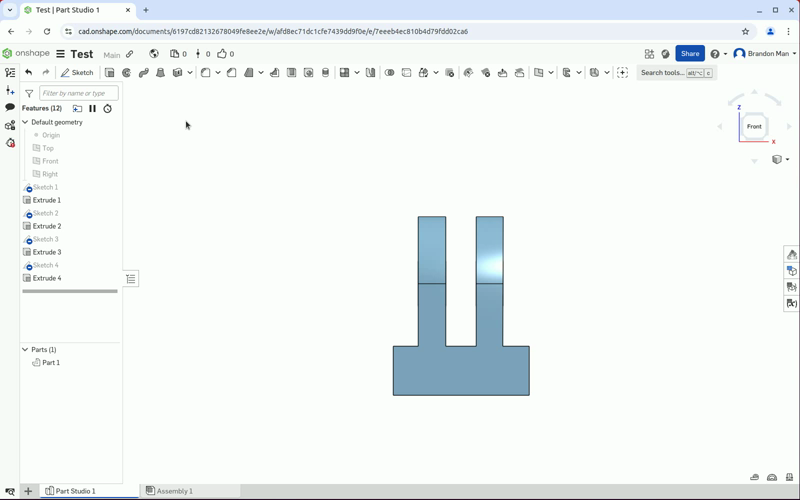
key(shift+7)
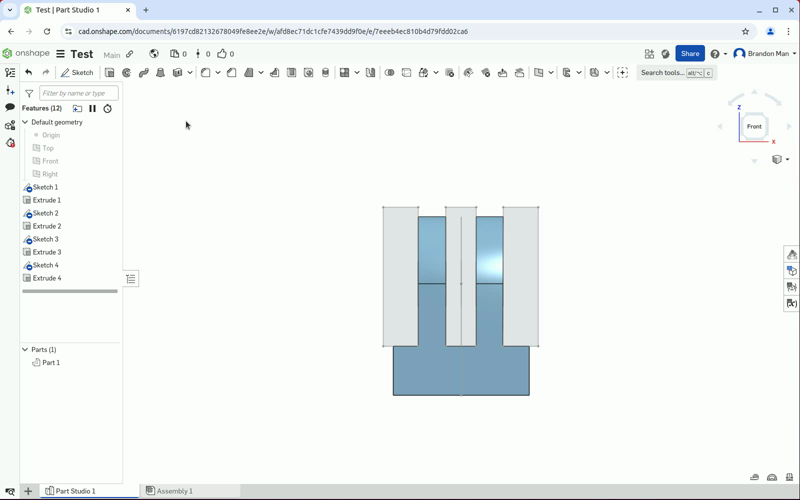
key(left, 2)
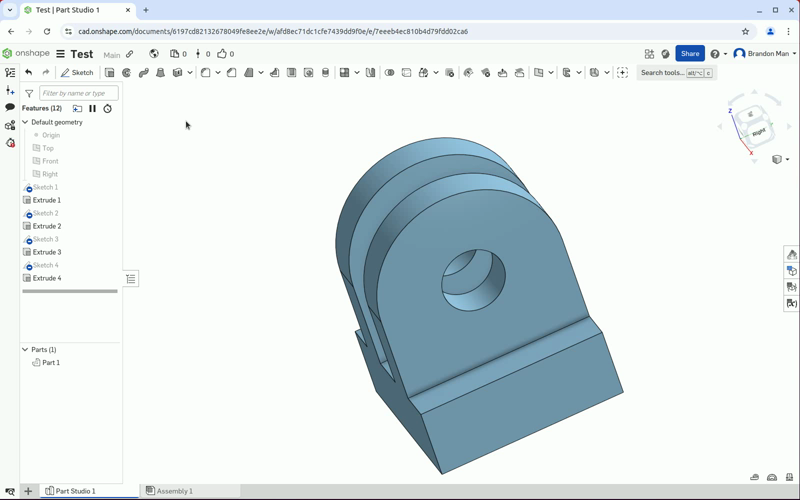
key(down, 2)
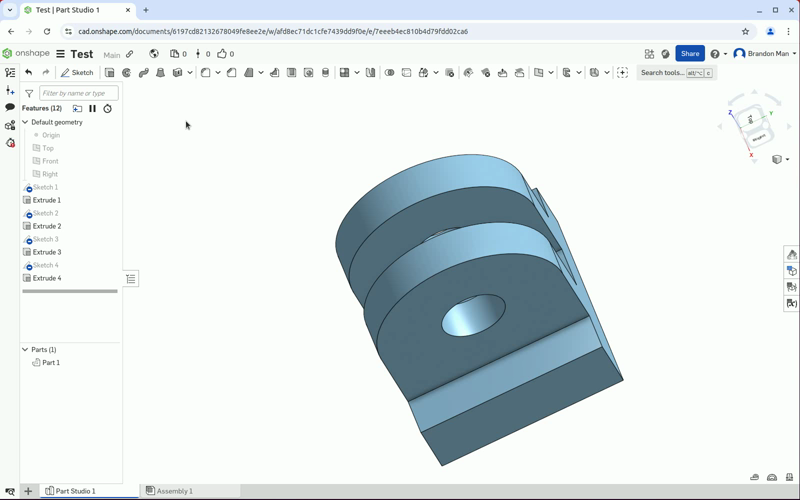
key(up, 2)
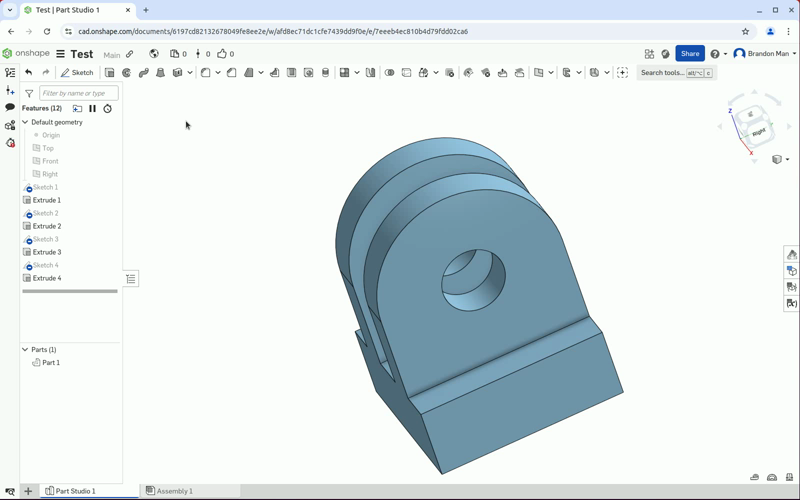
key(right, 2)
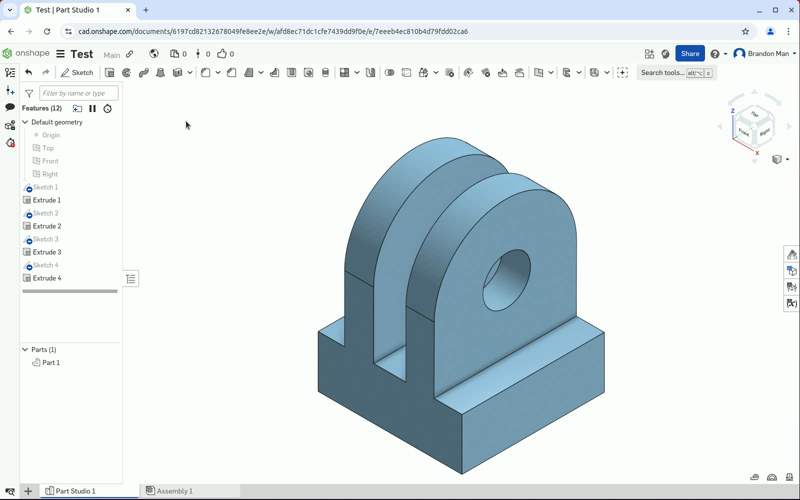
mouse_move(73, 189)
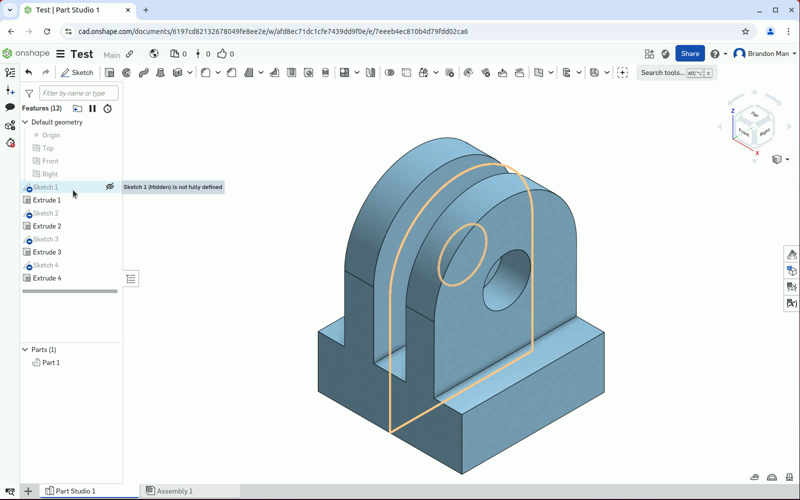
click(73, 189)